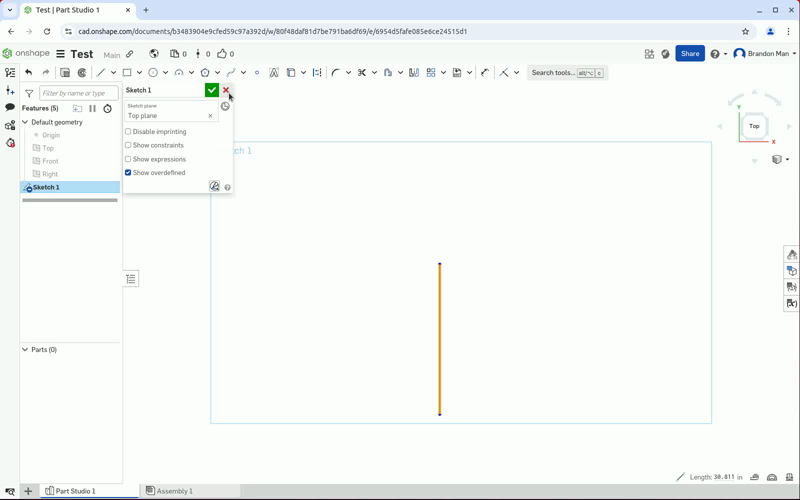
key(shift+h)
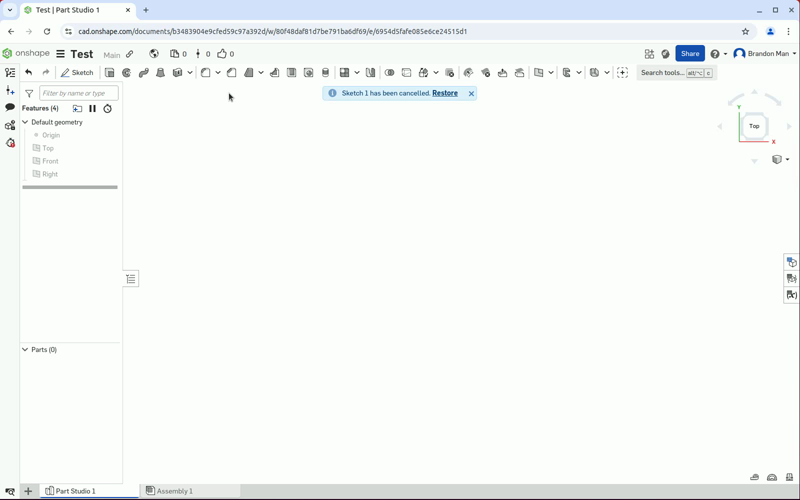
mouse_move(73, 352)
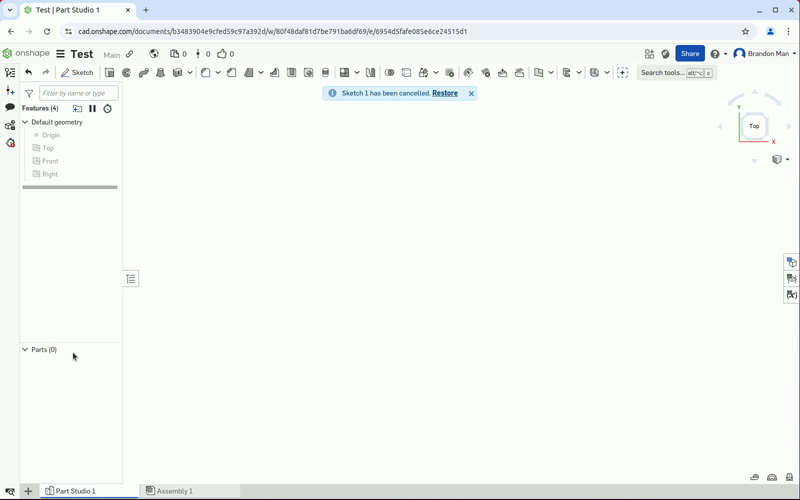
key(y)
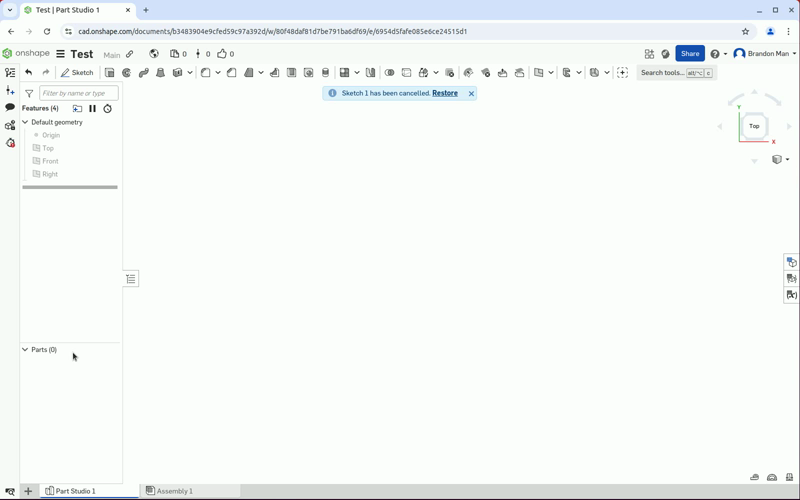
key(shift+p)
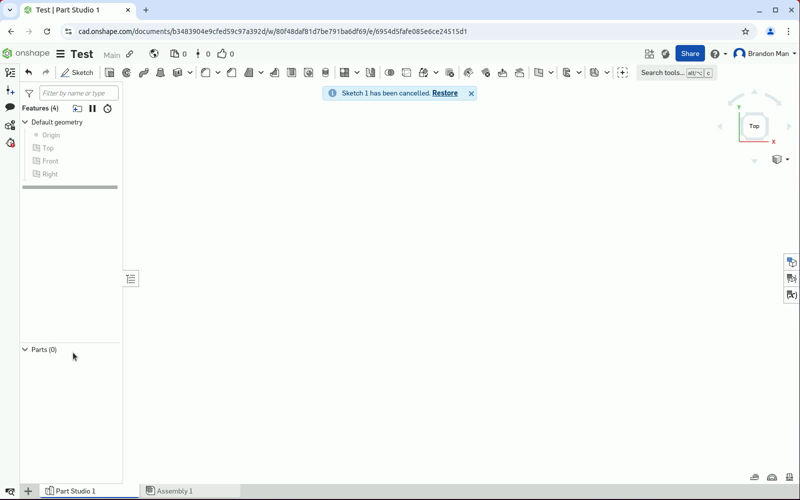
key(space)
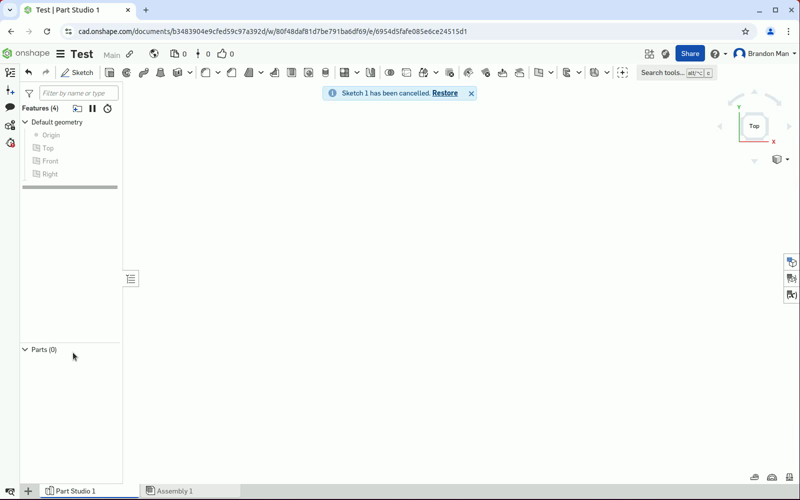
key_down(shift)
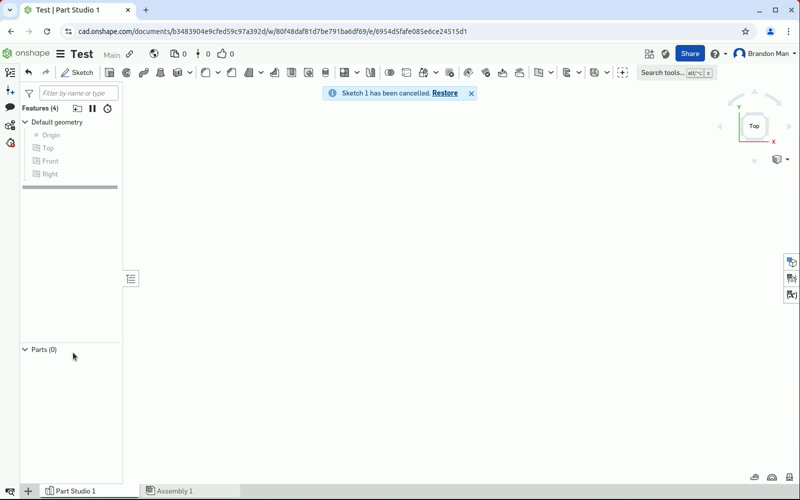
key(up)
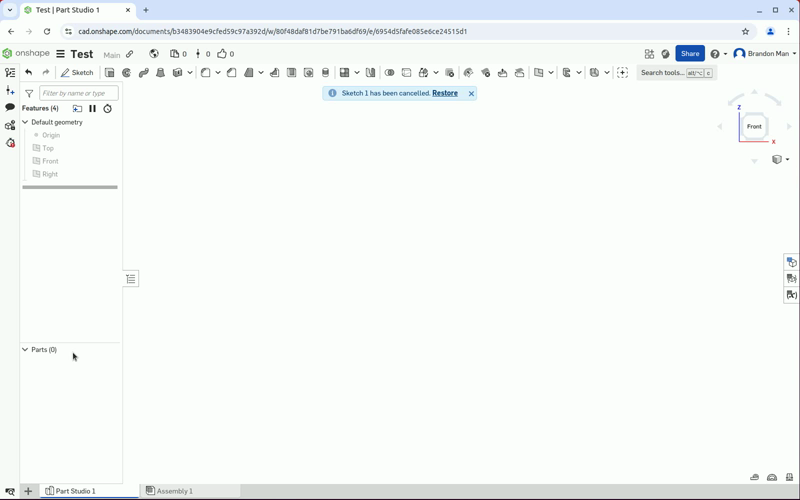
key_up(shift)
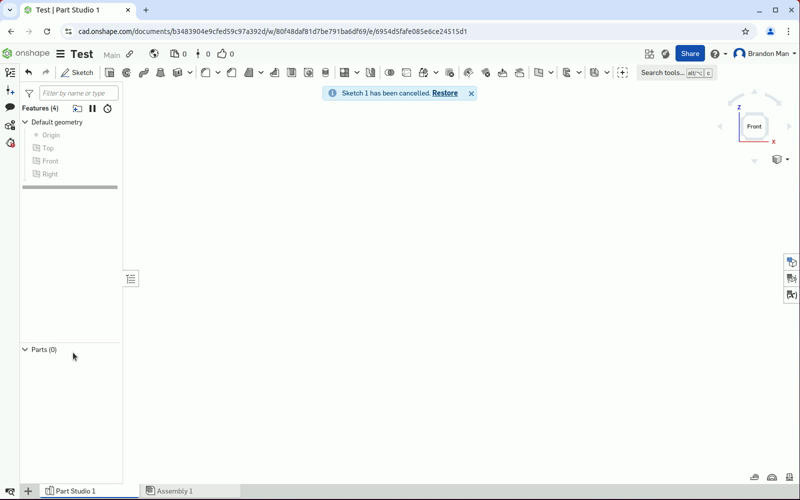
mouse_move(73, 352)
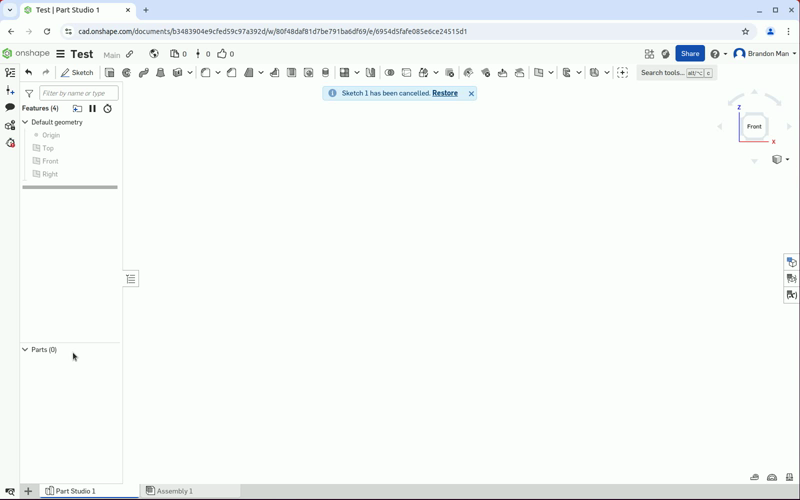
key(shift+y)
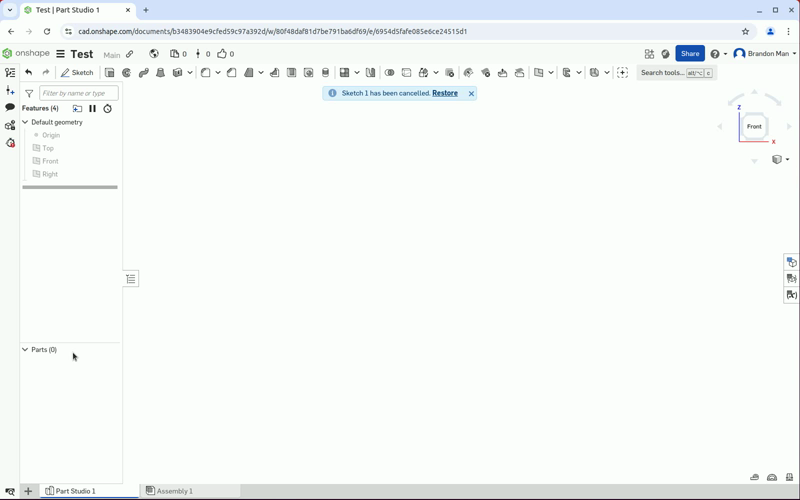
key(shift+s)
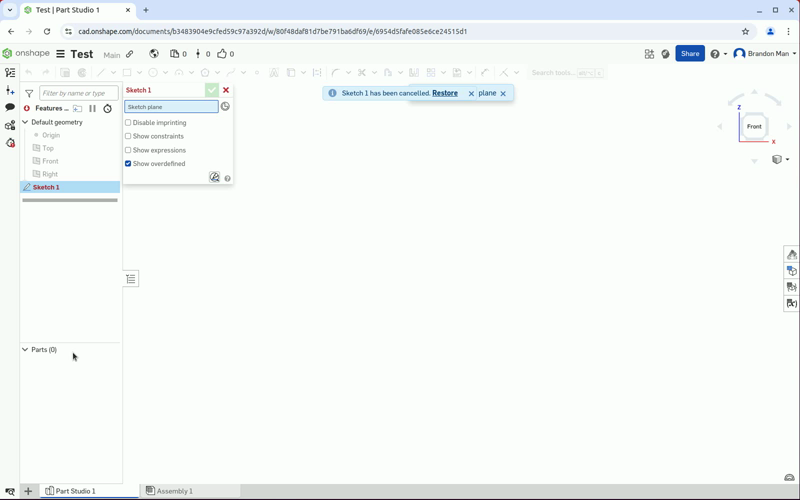
mouse_move(73, 163)
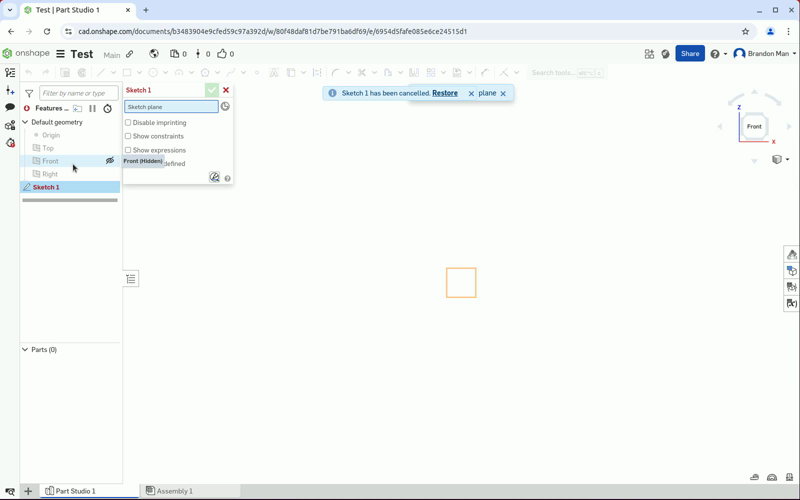
click(73, 163)
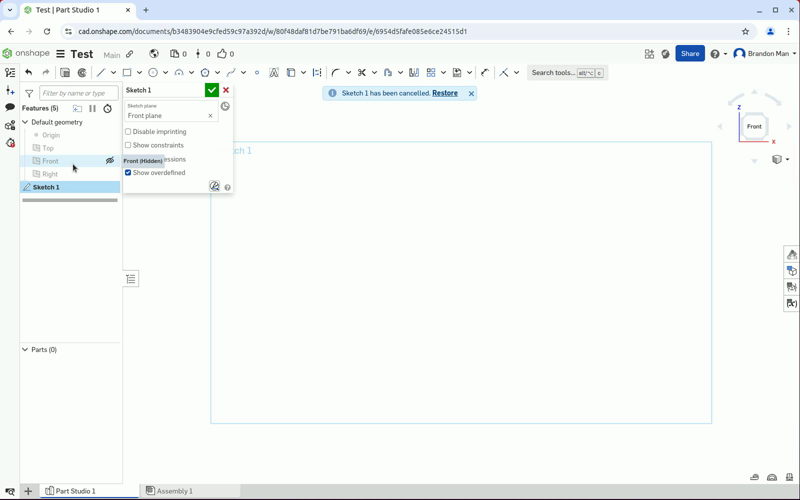
mouse_move(73, 352)
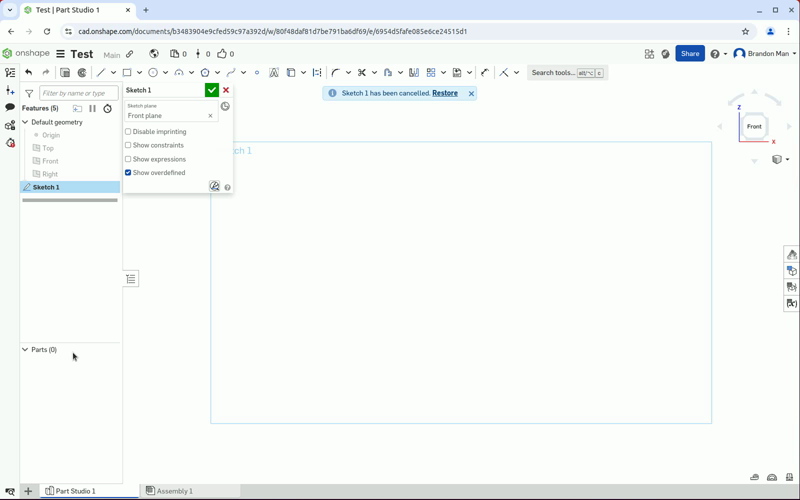
key(y)
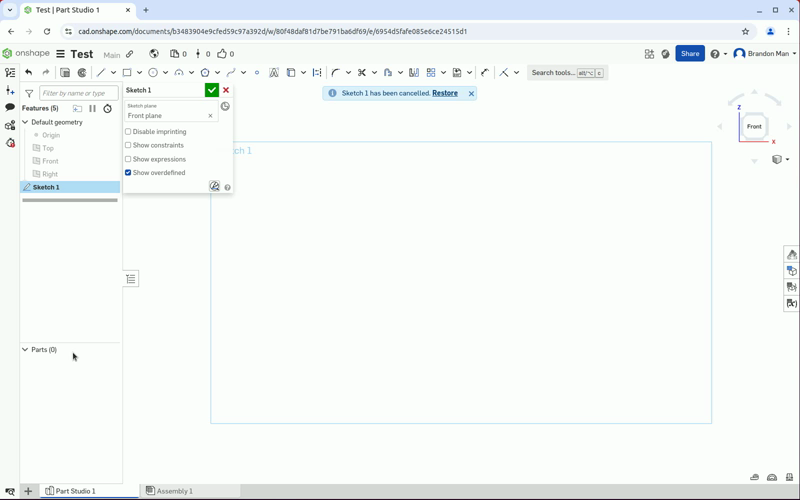
key(l)
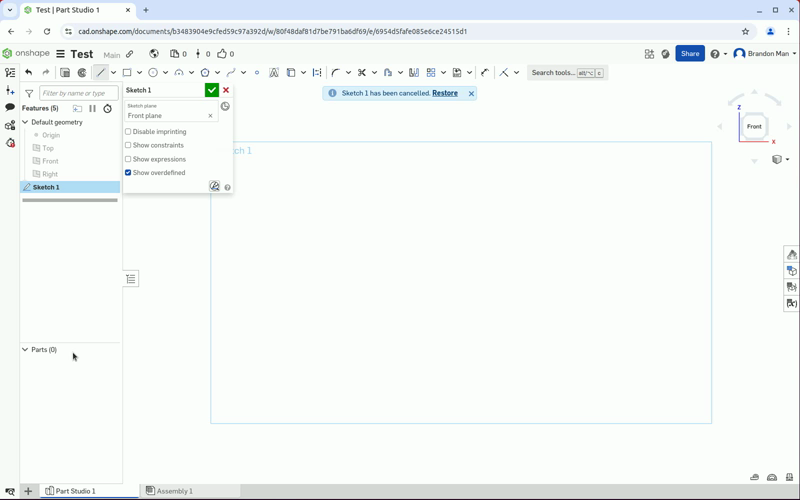
key_down(shift)
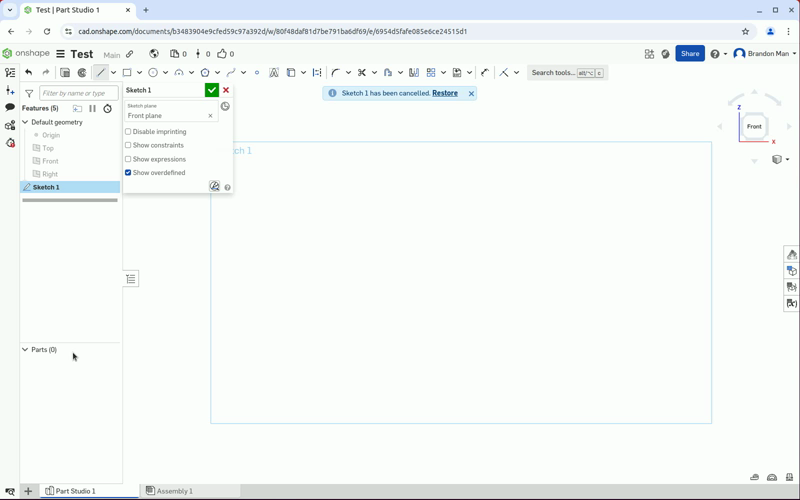
mouse_move(460, 282)
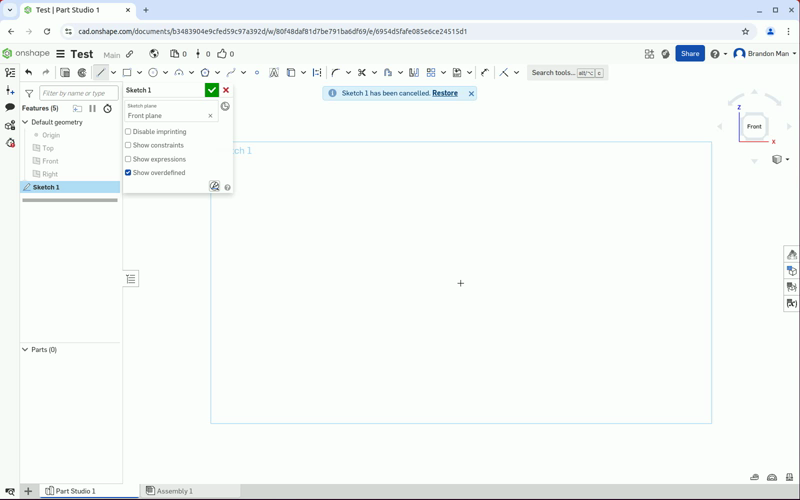
click(460, 282)
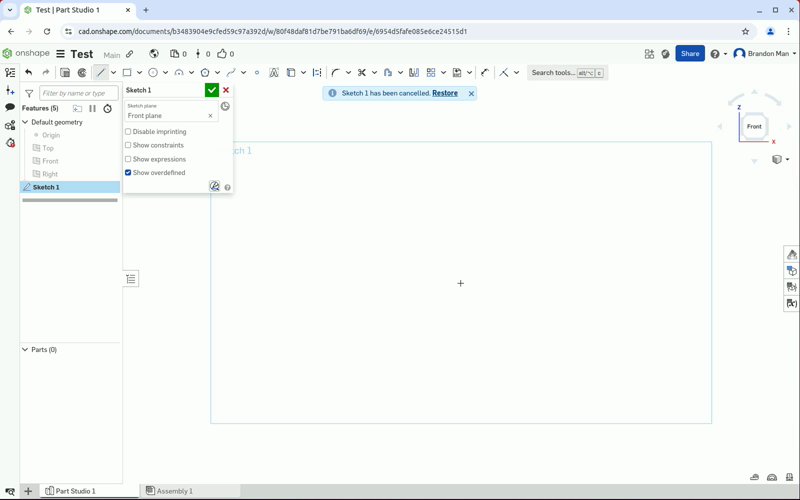
key_up(shift)
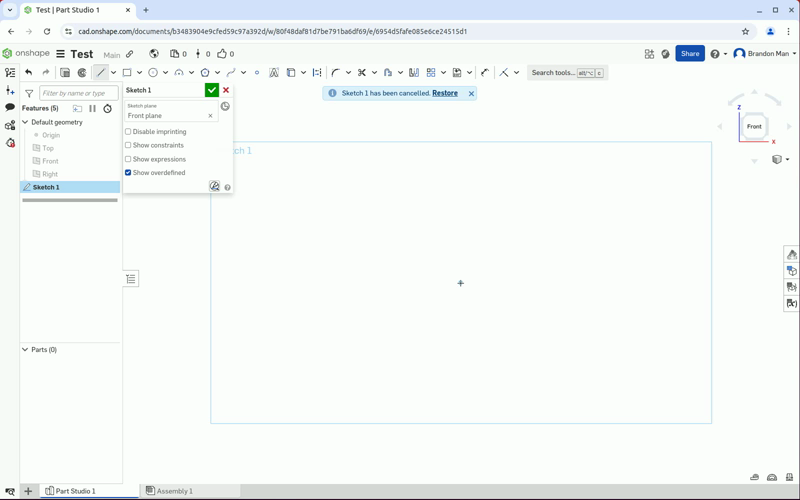
key_down(shift)
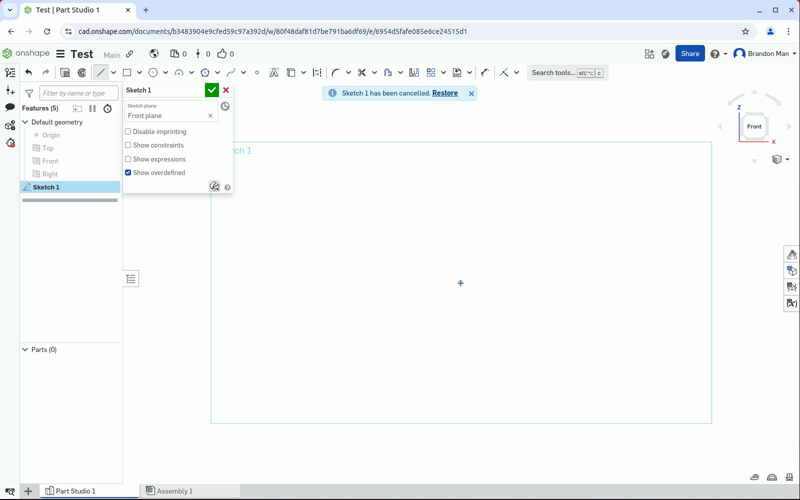
mouse_move(573, 282)
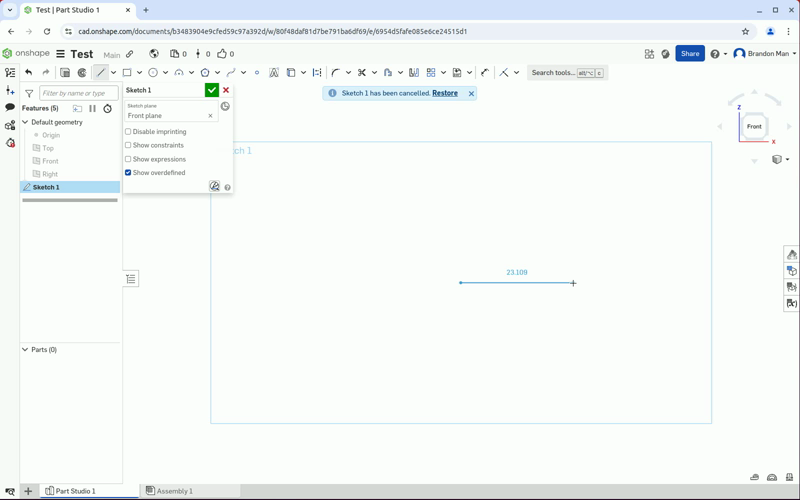
click(573, 282)
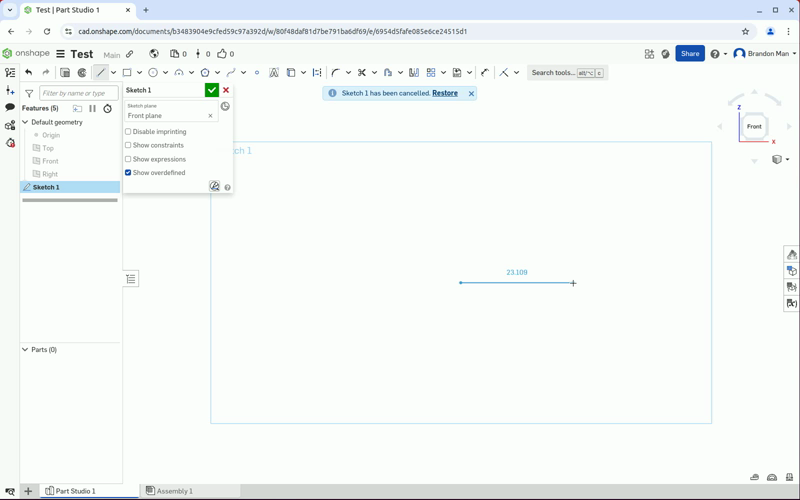
key_up(shift)
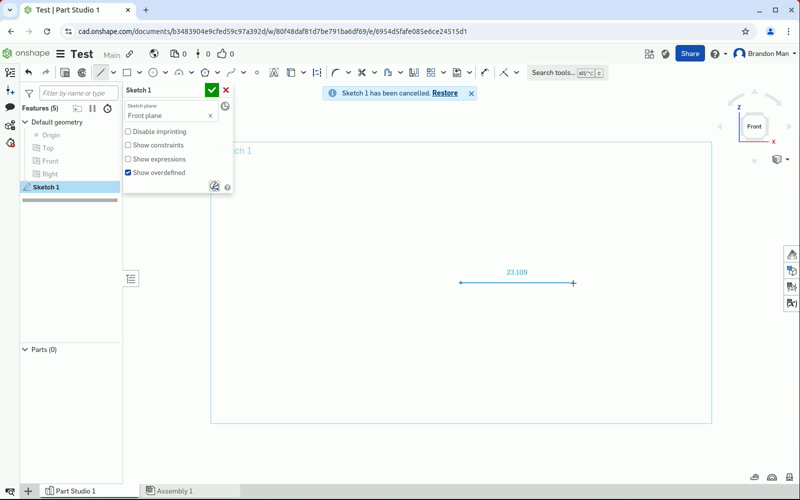
key_down(shift)
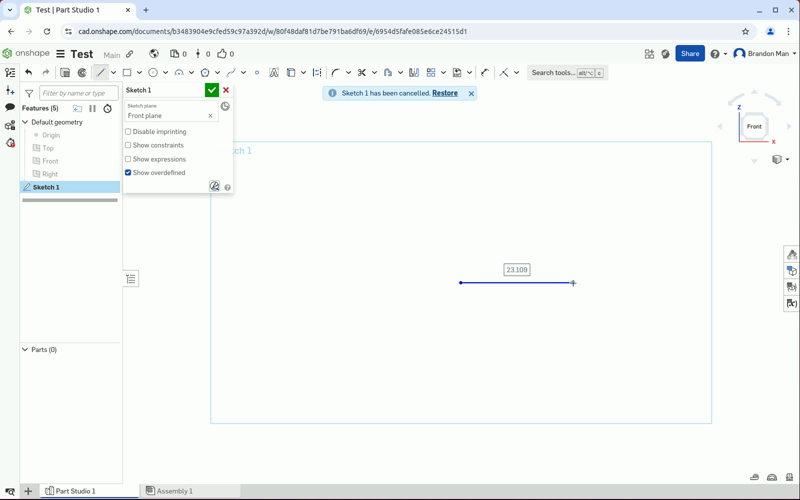
mouse_move(589, 282)
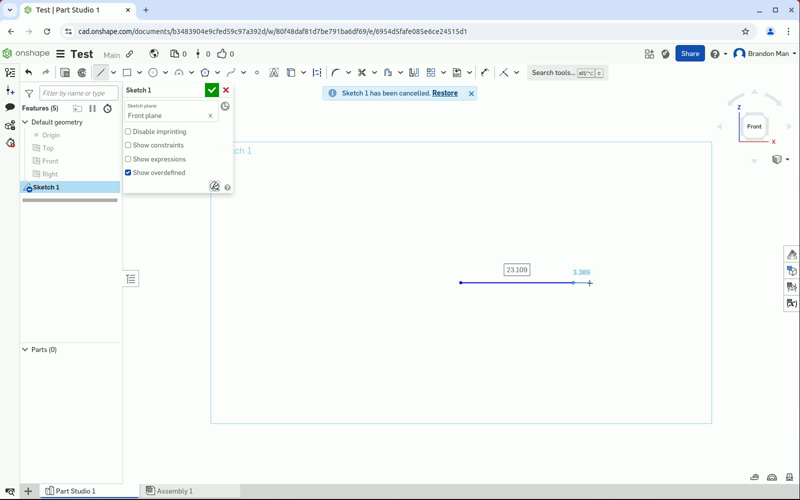
mouse_move(573, 237)
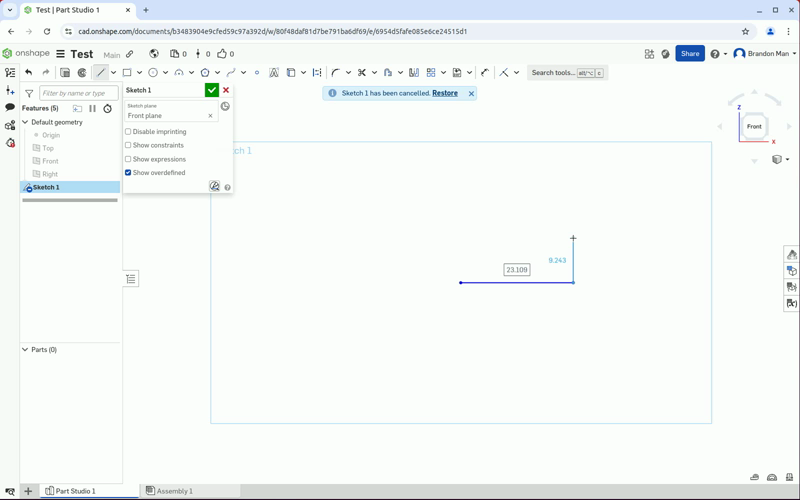
click(573, 237)
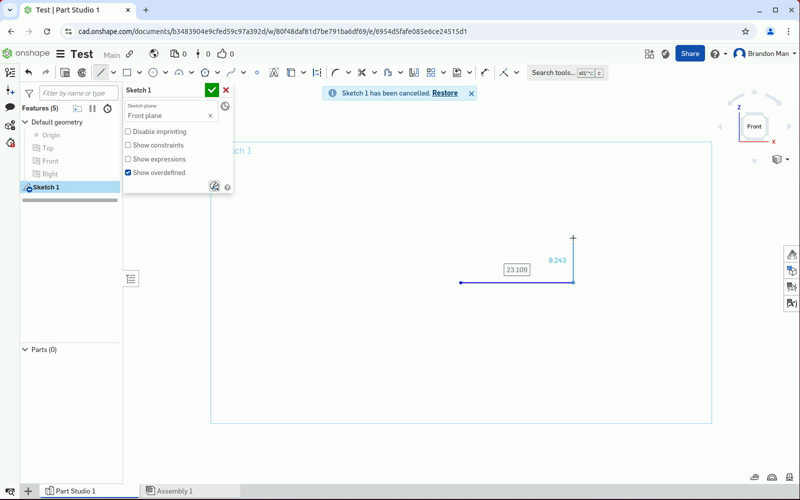
key_up(shift)
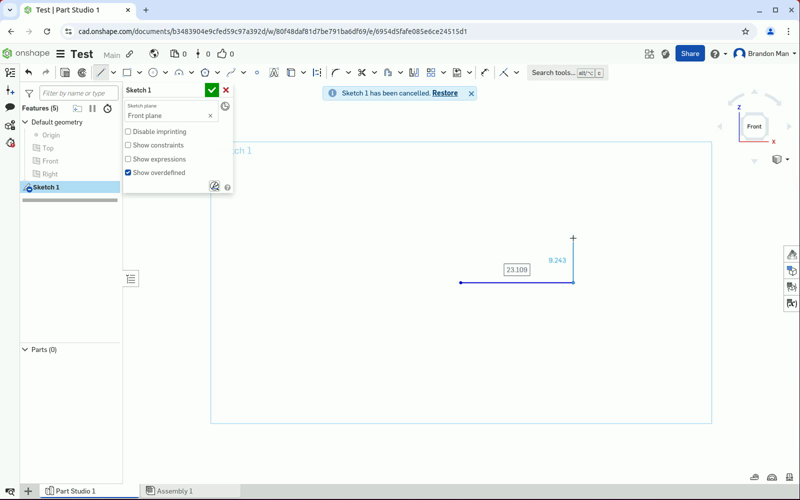
key_down(shift)
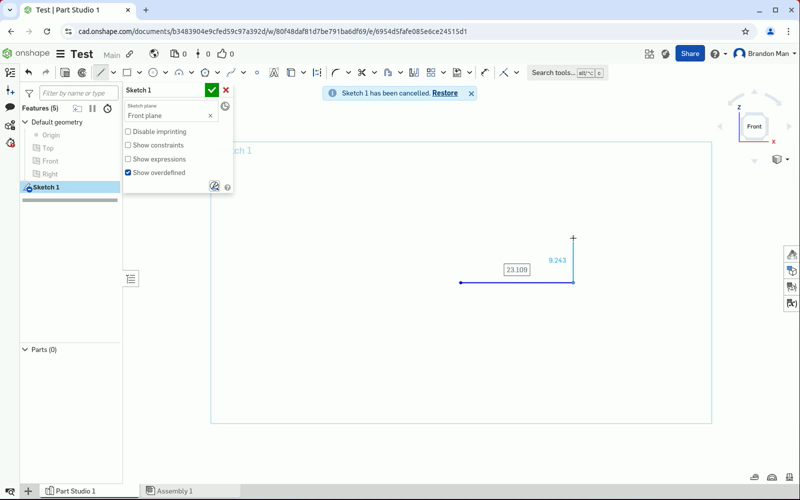
mouse_move(589, 237)
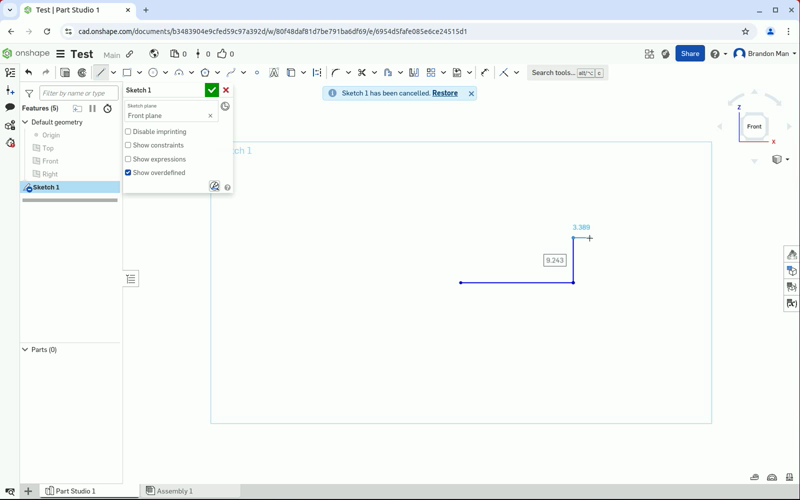
mouse_move(517, 237)
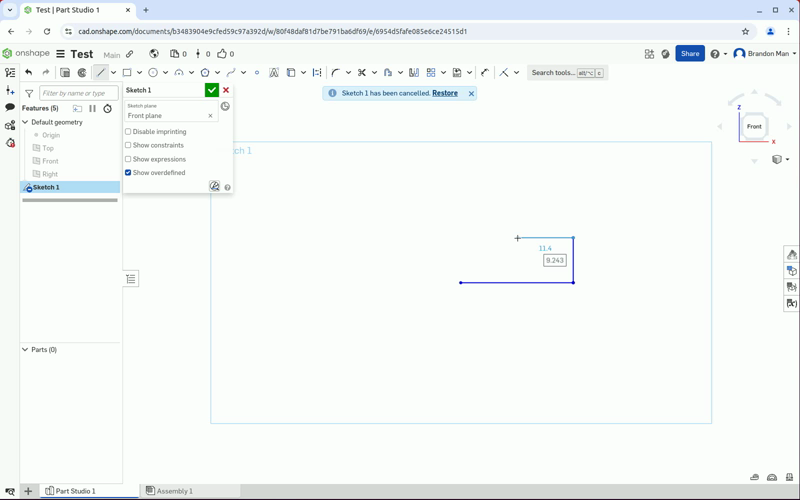
click(517, 237)
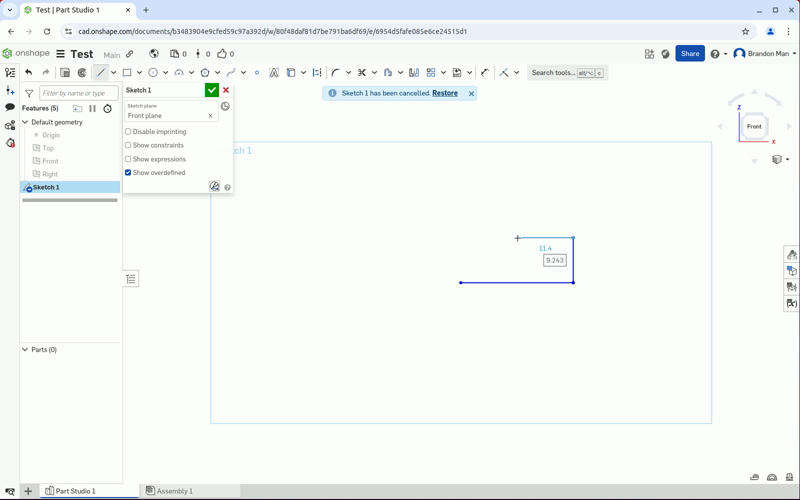
key_up(shift)
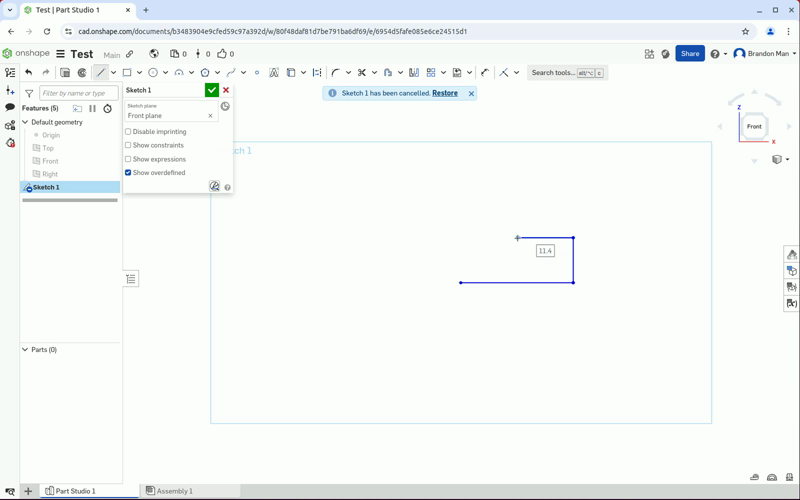
key_down(shift)
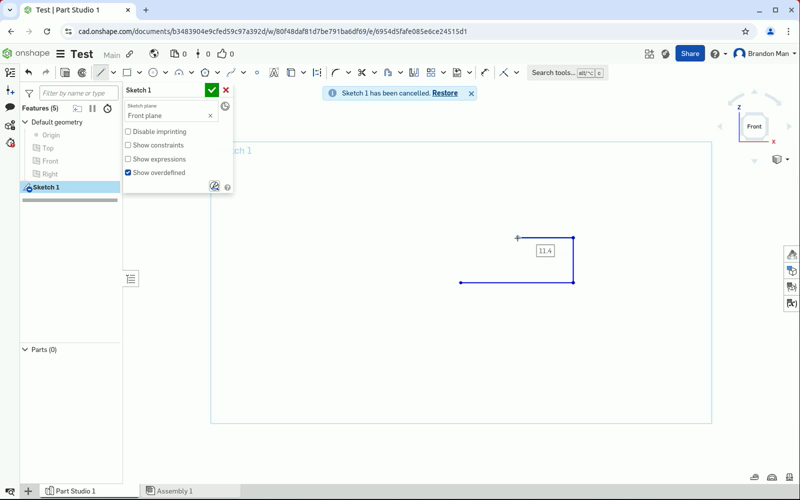
mouse_move(547, 237)
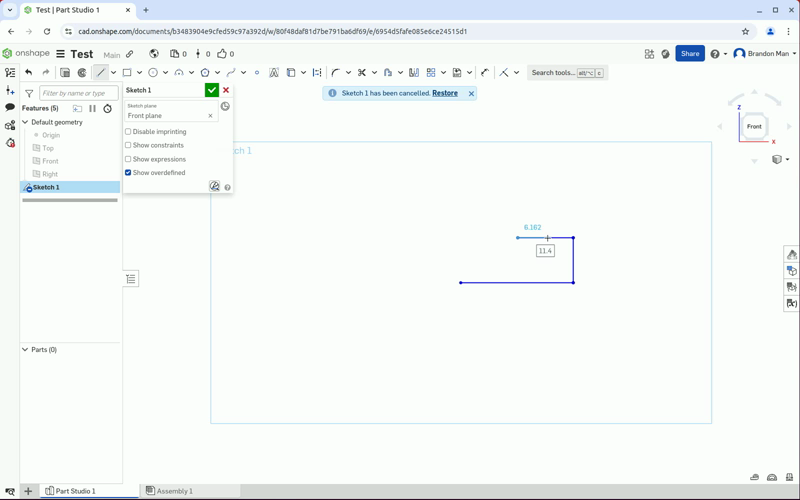
mouse_move(460, 237)
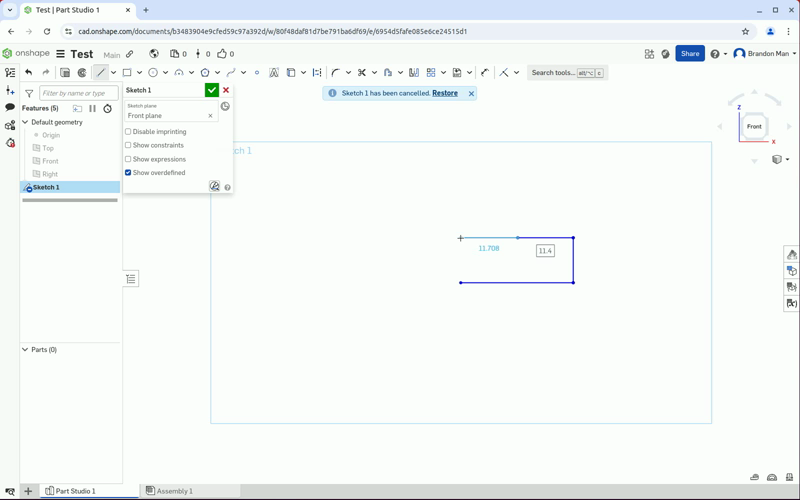
click(460, 237)
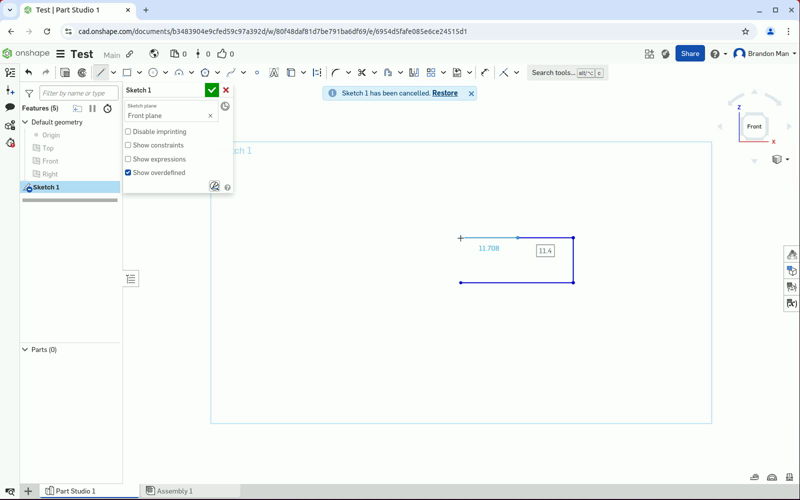
key_up(shift)
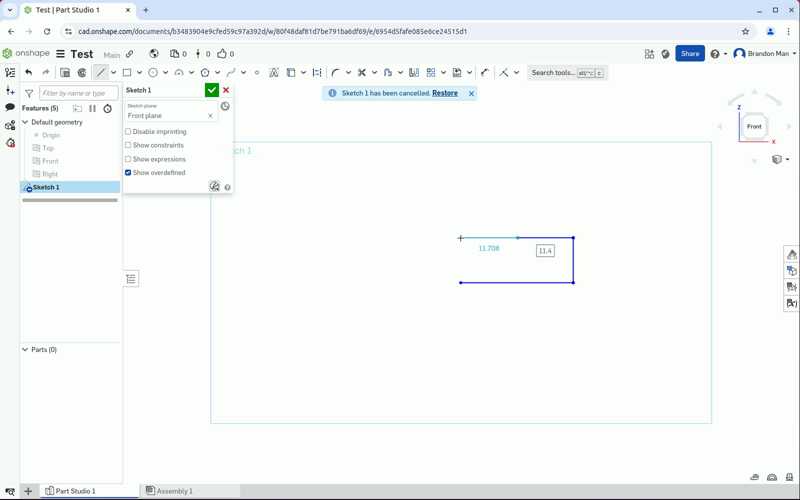
mouse_move(490, 237)
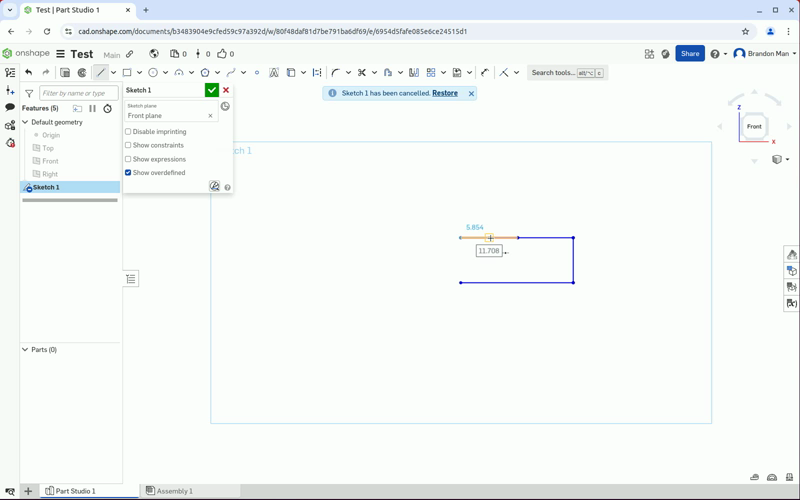
key_down(shift)
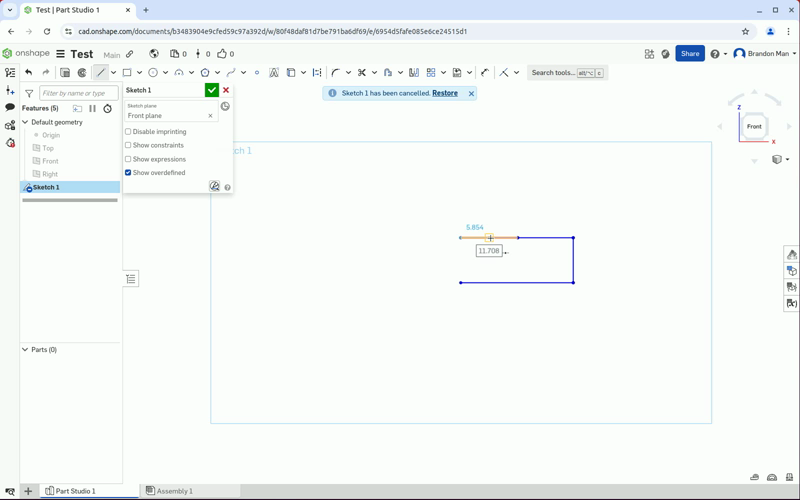
mouse_move(460, 282)
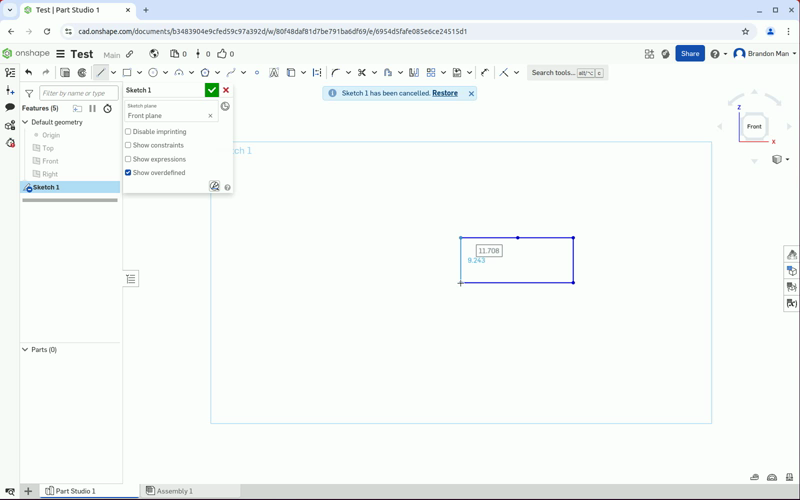
key_up(shift)
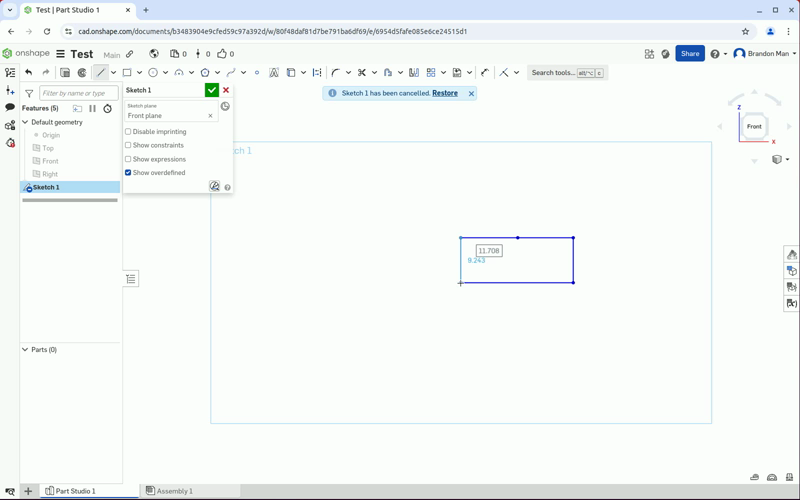
click(460, 282)
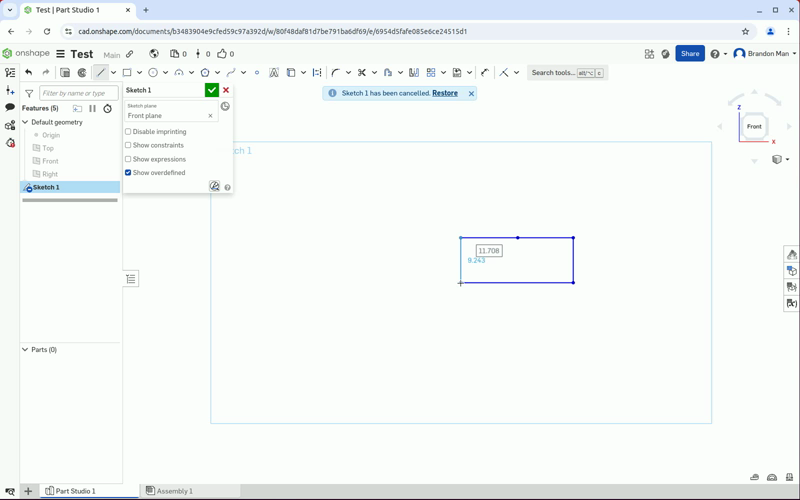
key(esc)
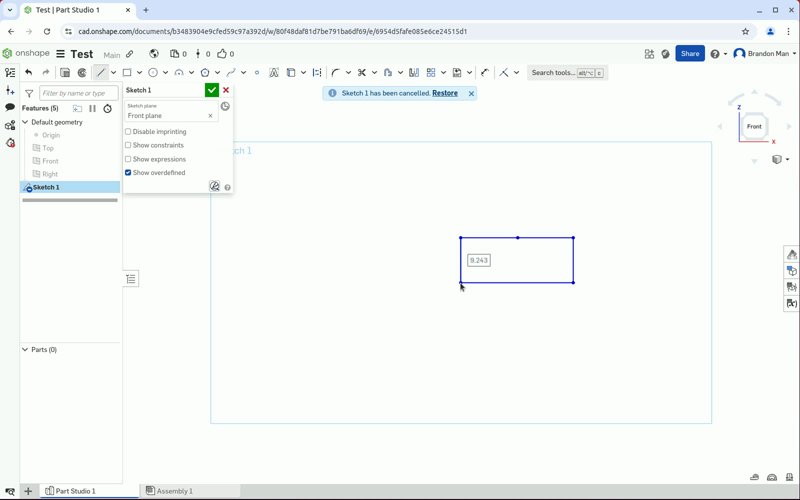
mouse_move(472, 275)
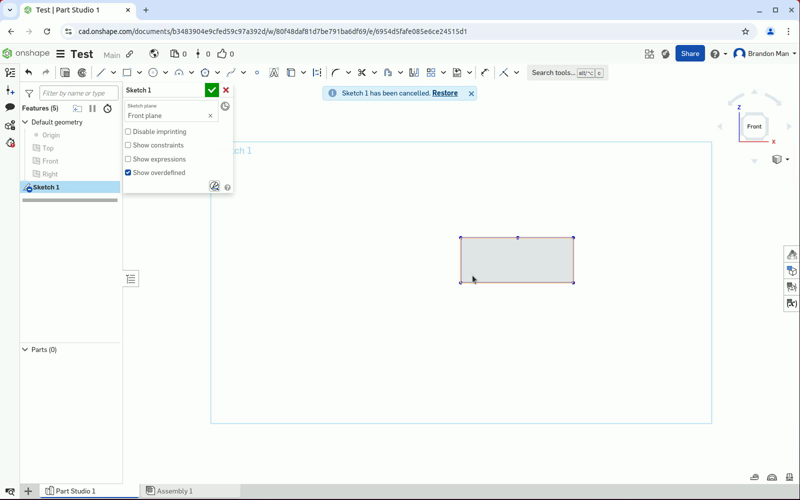
click(472, 275)
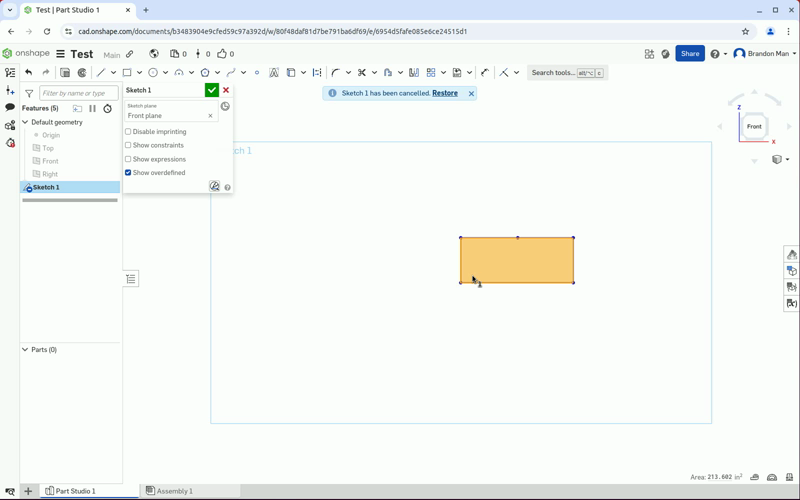
mouse_move(73, 352)
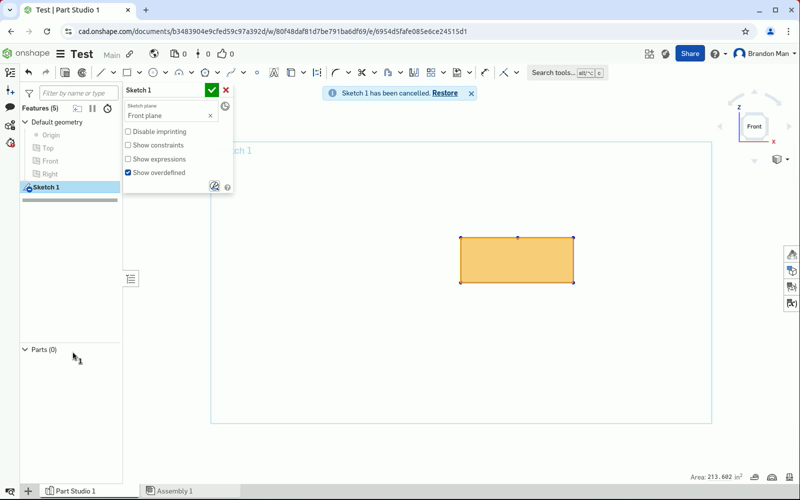
key(shift+y)
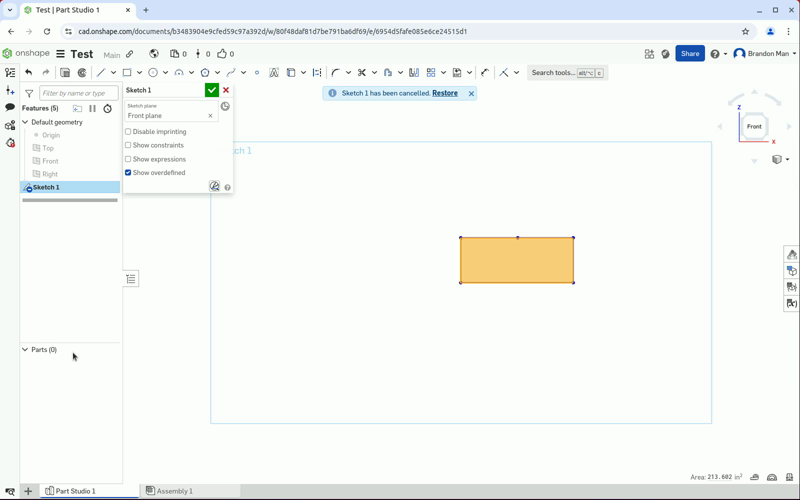
key(shift+e)
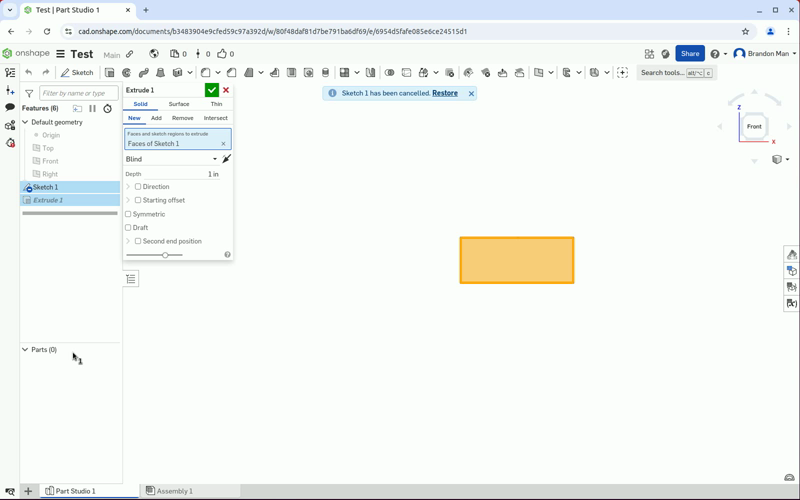
mouse_move(143, 106)
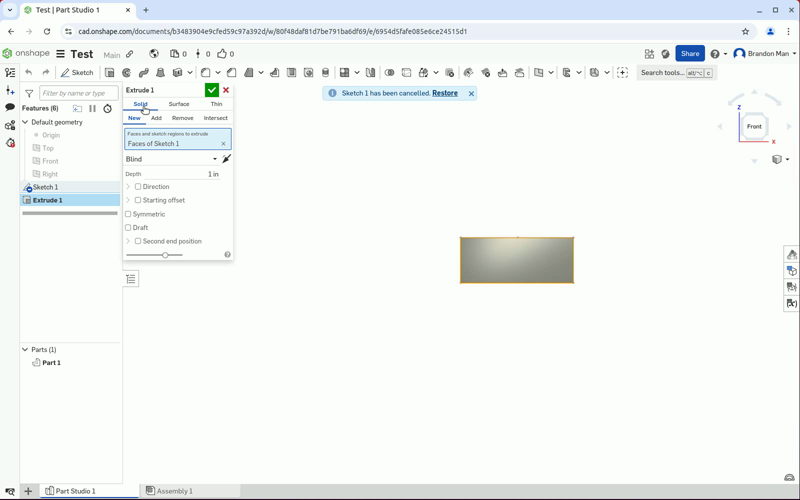
click(143, 106)
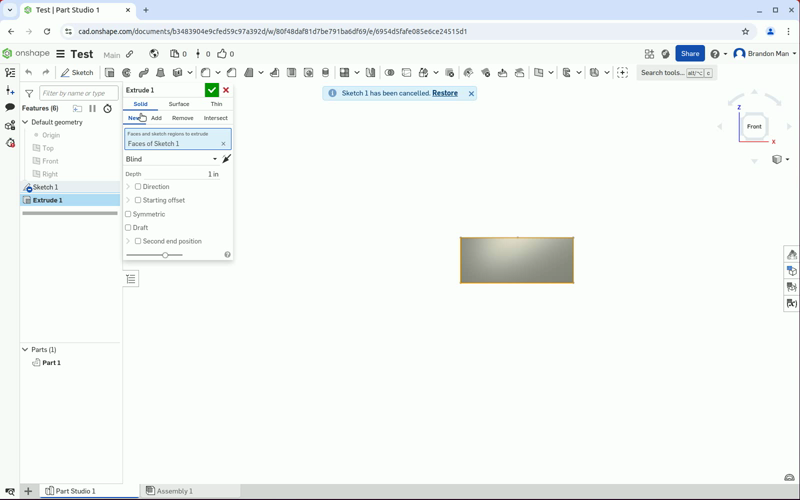
mouse_move(137, 120)
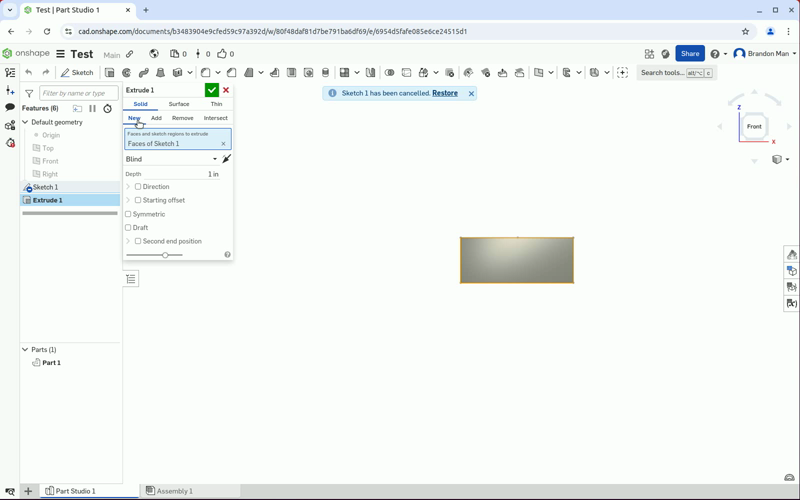
click(137, 120)
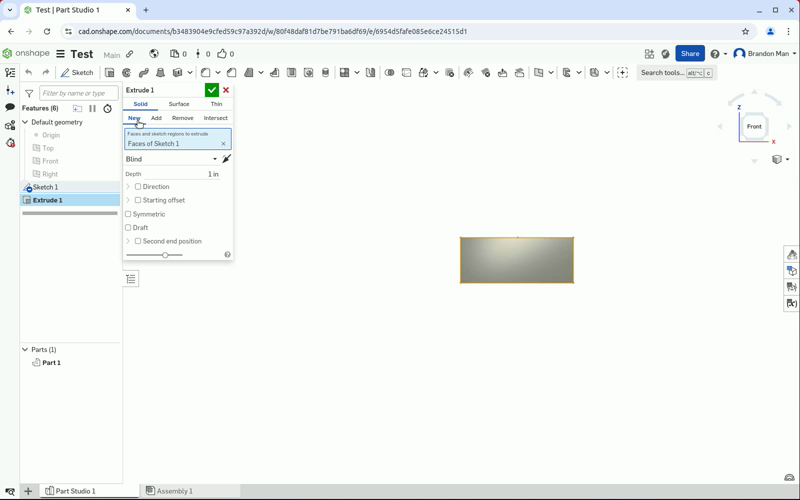
key(tab, 4)
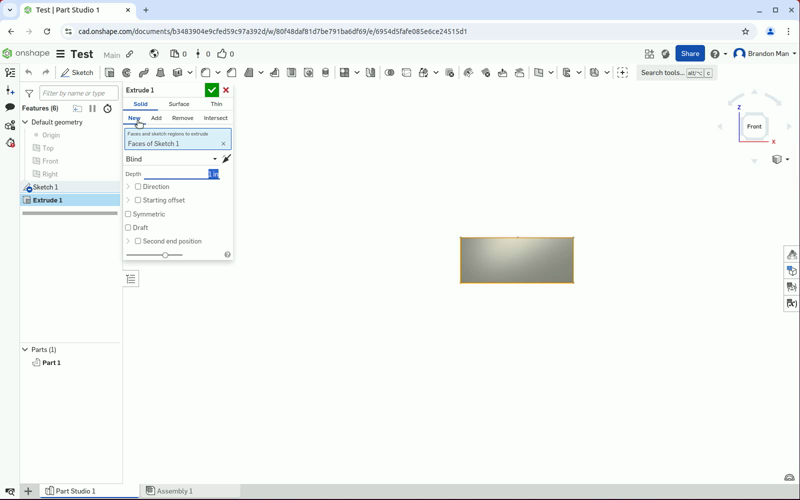
text(23.108)
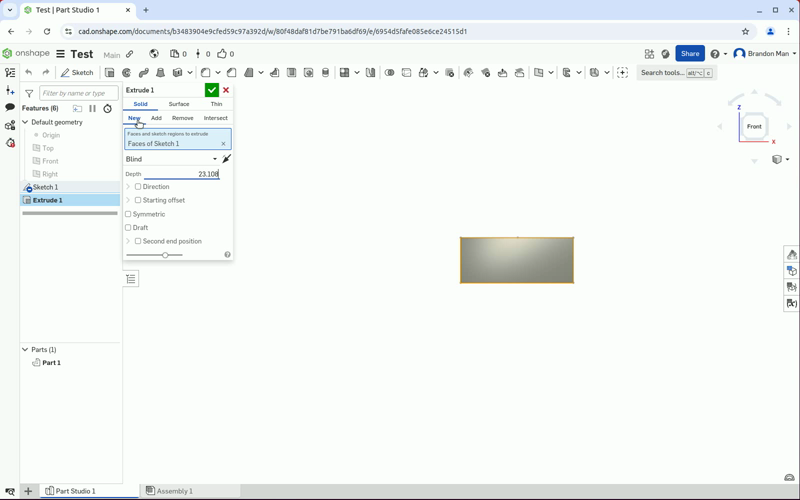
key(enter)
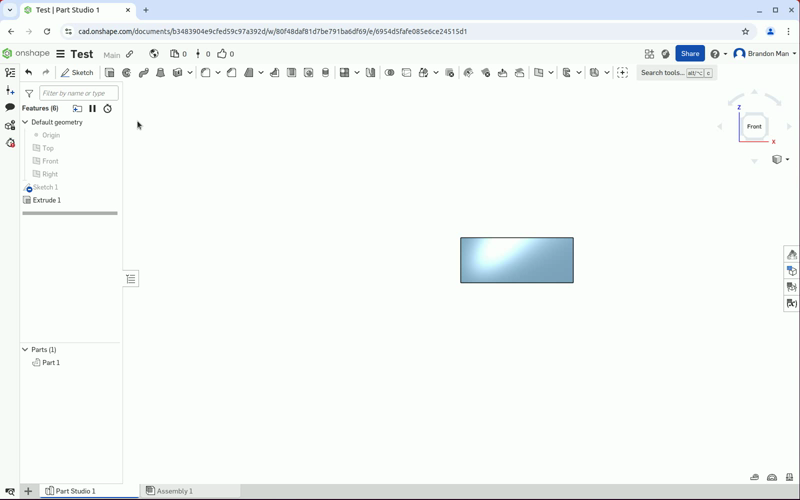
key(shift+h)
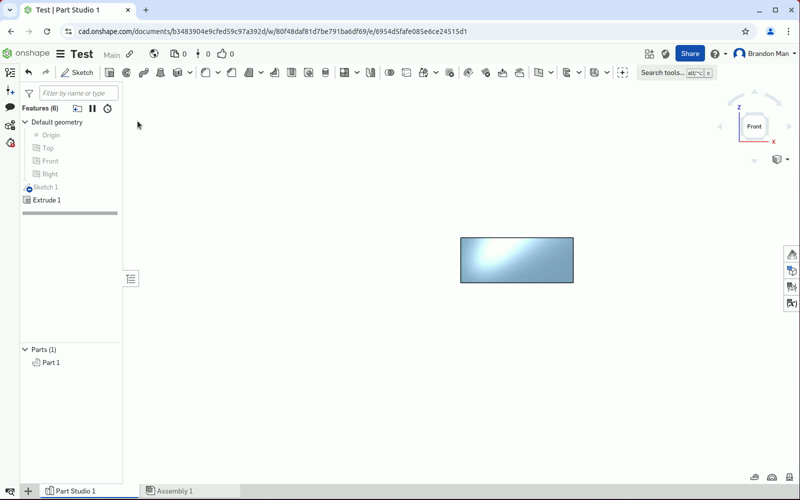
key(shift+h)
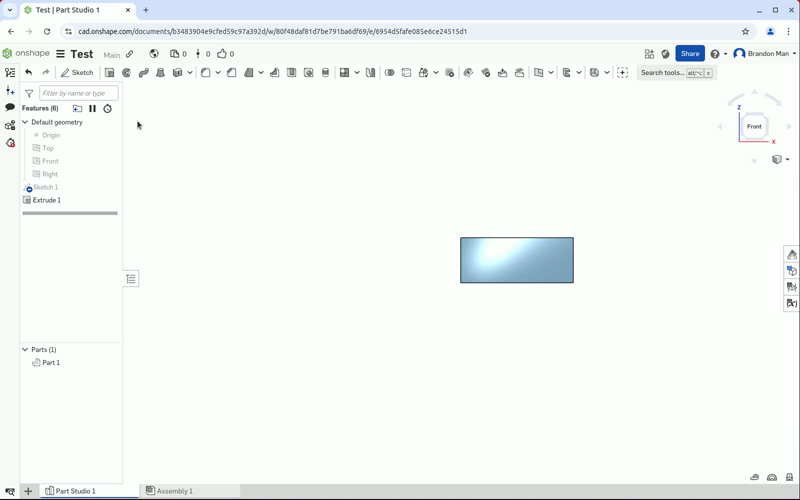
mouse_move(73, 189)
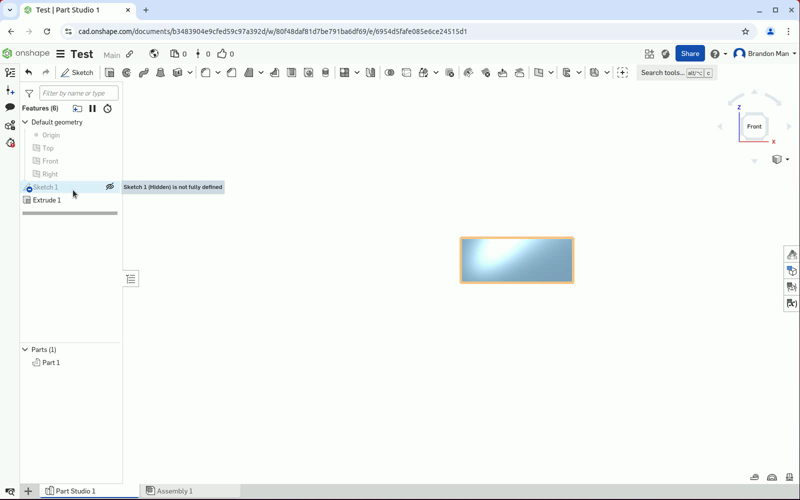
click(73, 189)
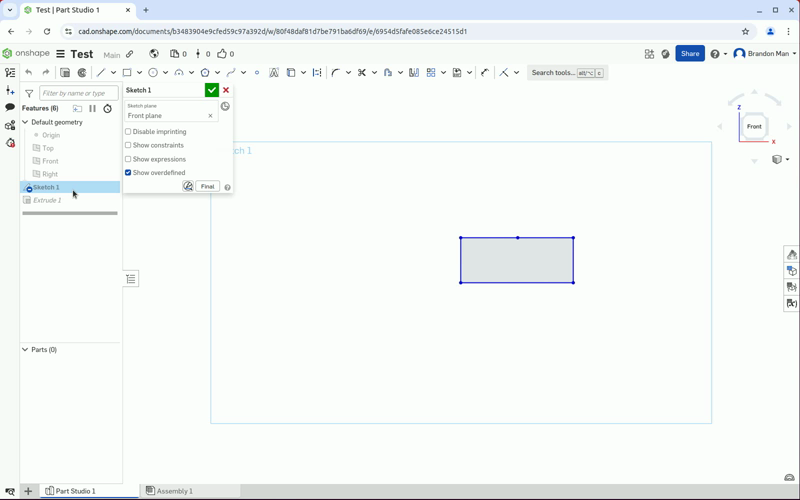
mouse_move(229, 92)
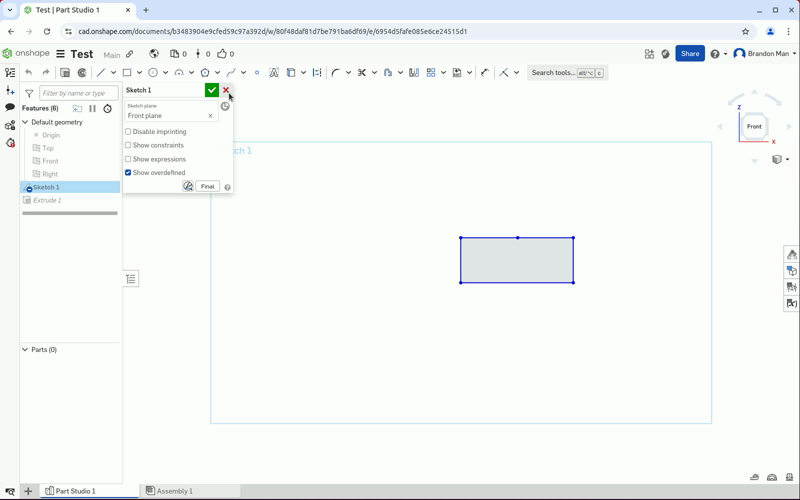
click(229, 92)
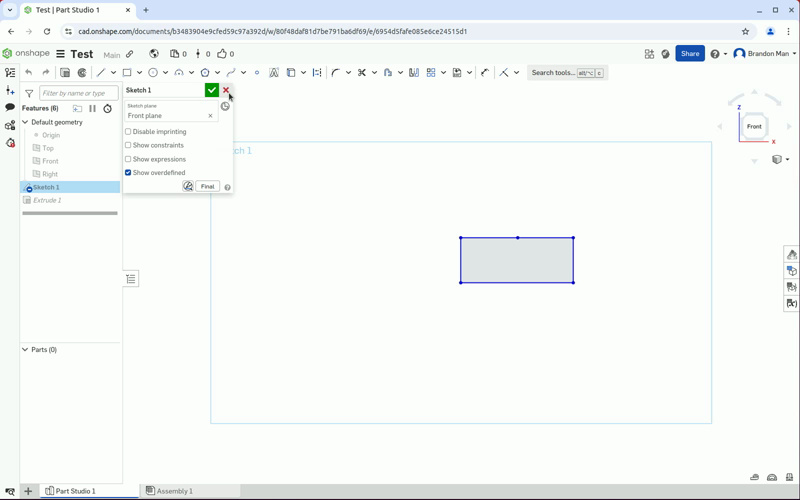
key(shift+s)
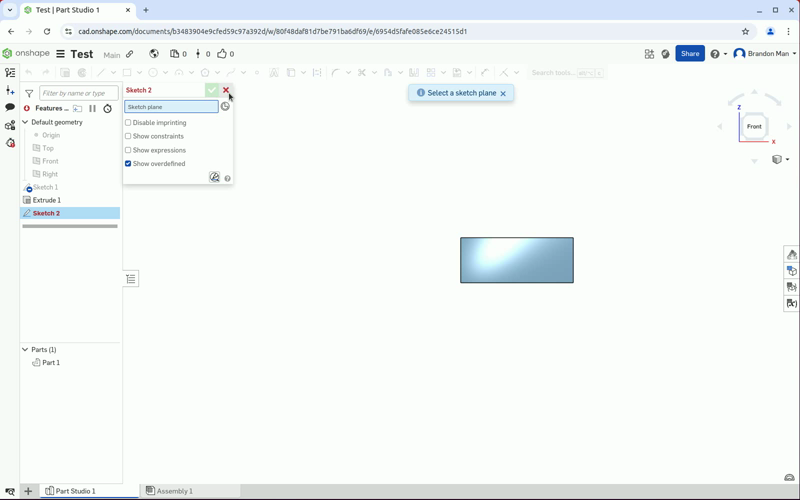
mouse_move(73, 163)
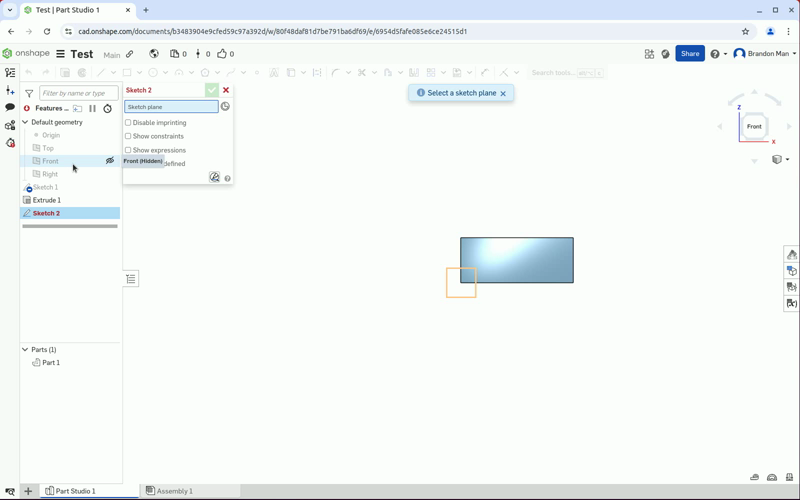
click(73, 163)
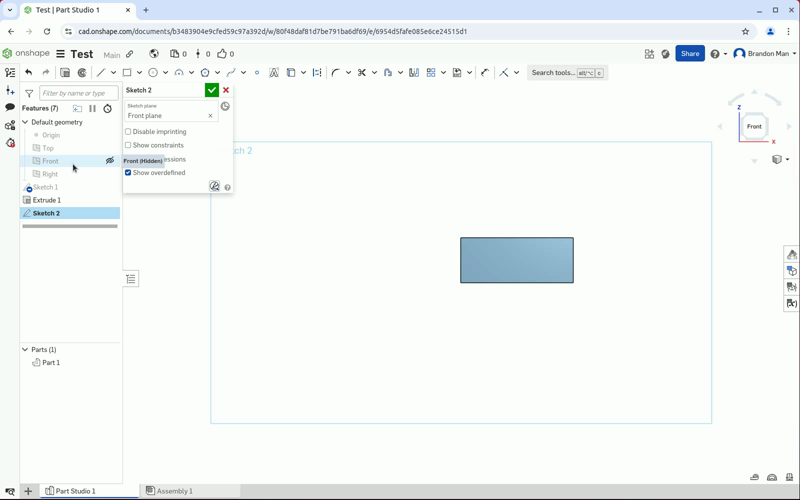
mouse_move(73, 352)
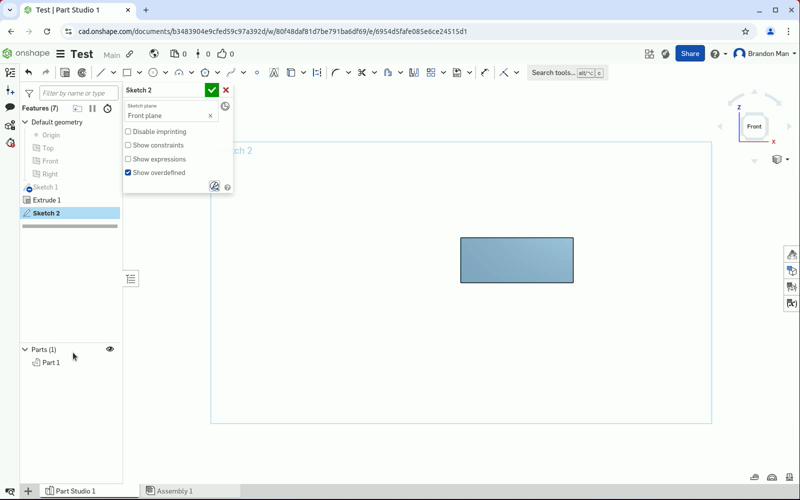
key(y)
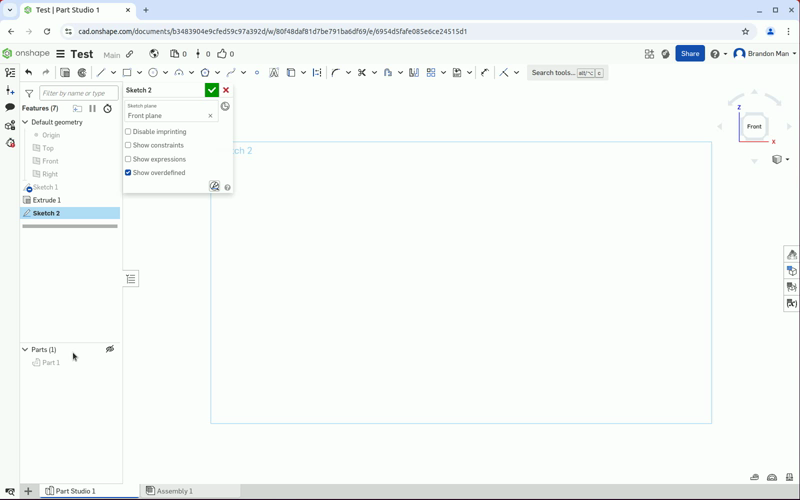
key(l)
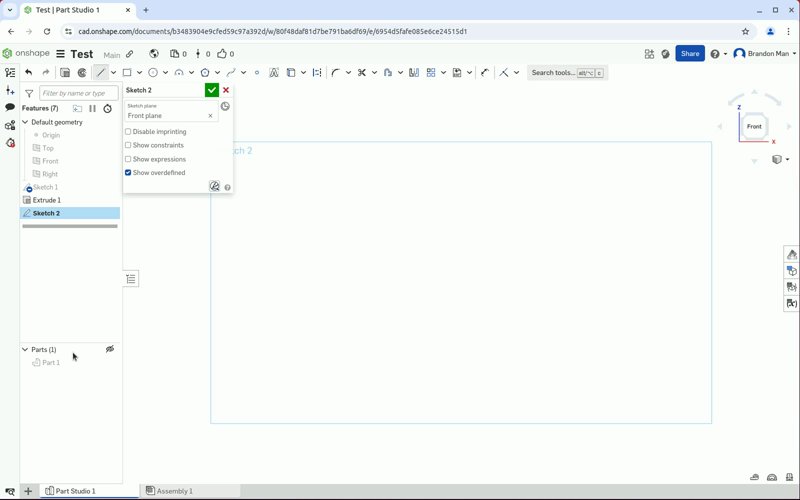
key_down(shift)
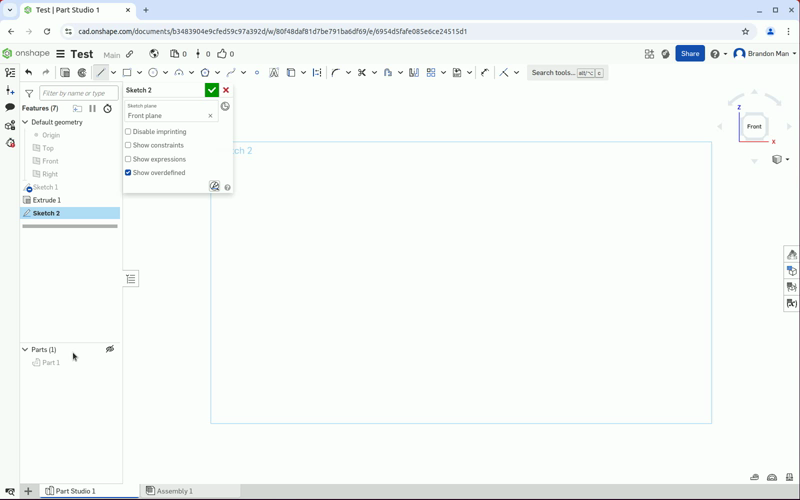
mouse_move(460, 238)
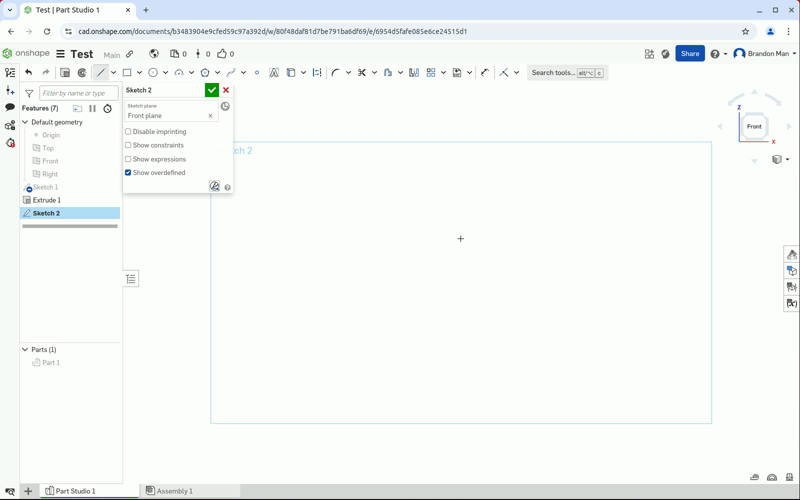
click(460, 238)
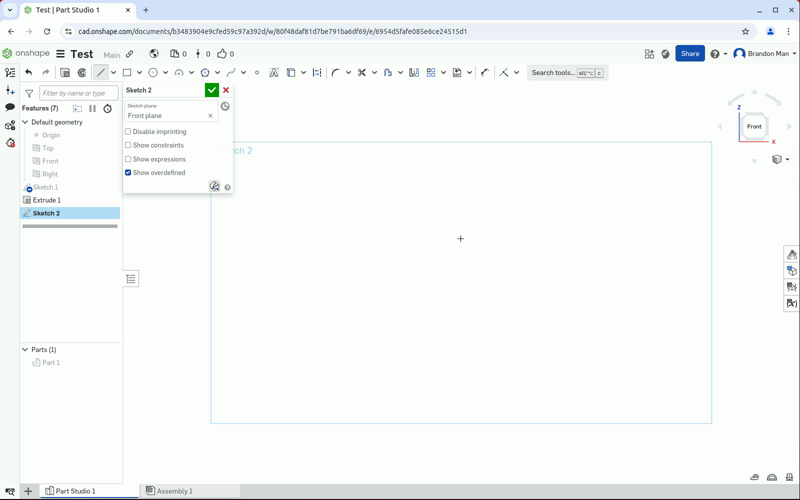
key_up(shift)
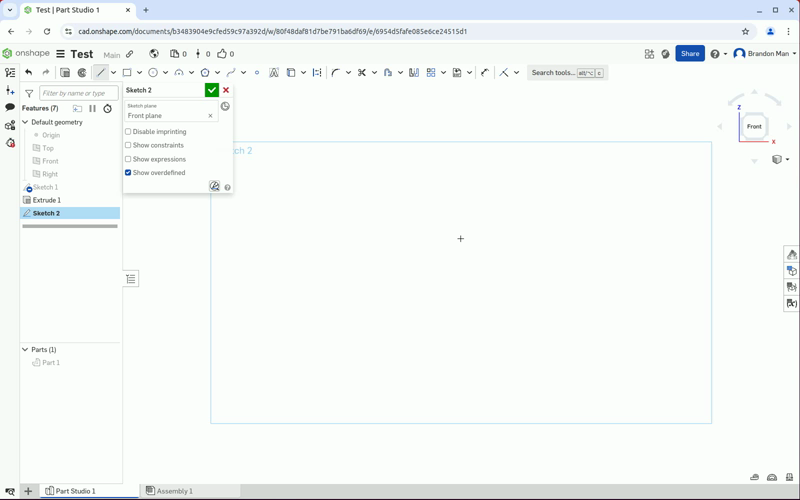
key_down(shift)
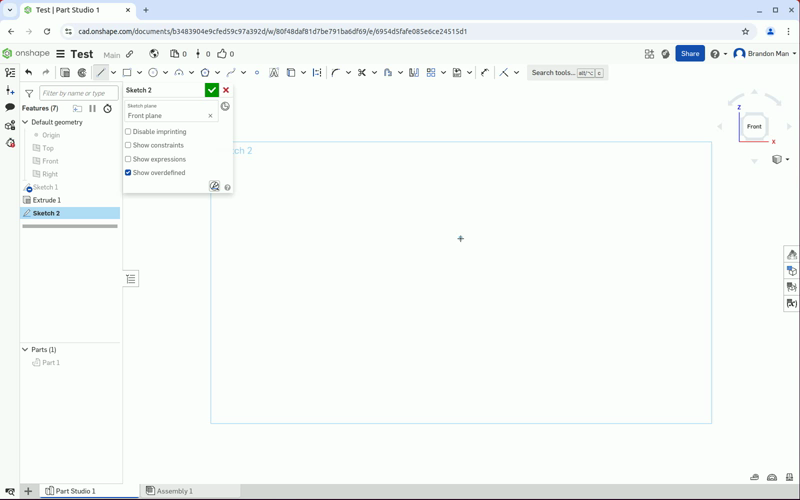
mouse_move(490, 238)
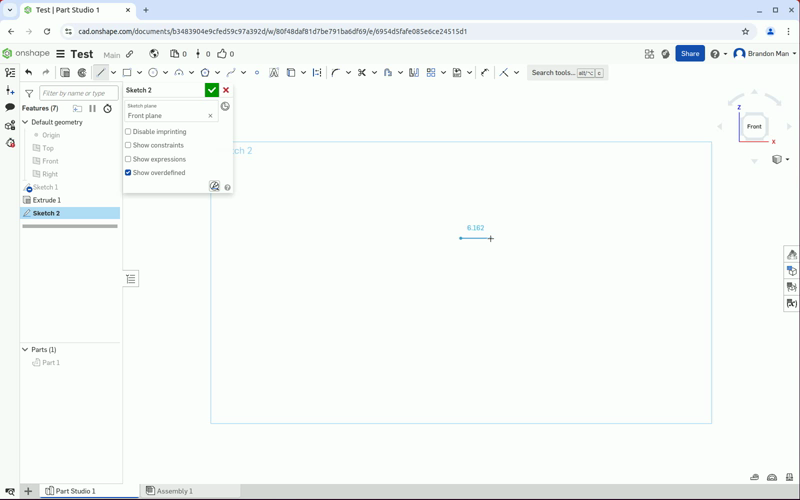
mouse_move(517, 238)
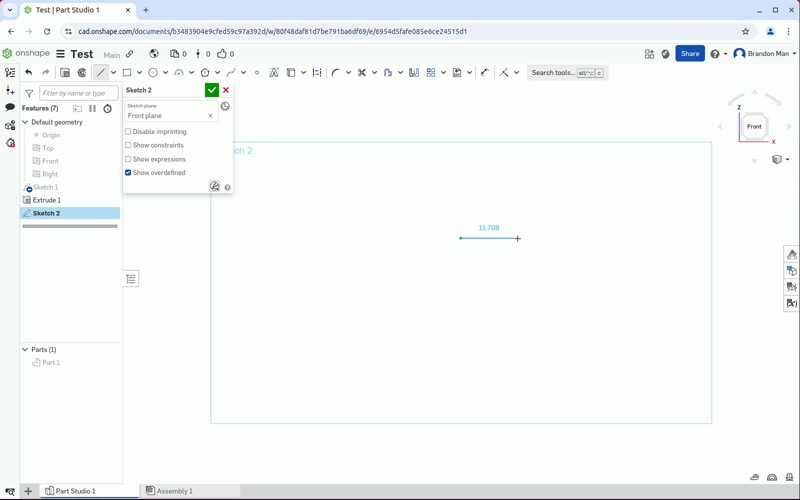
click(517, 238)
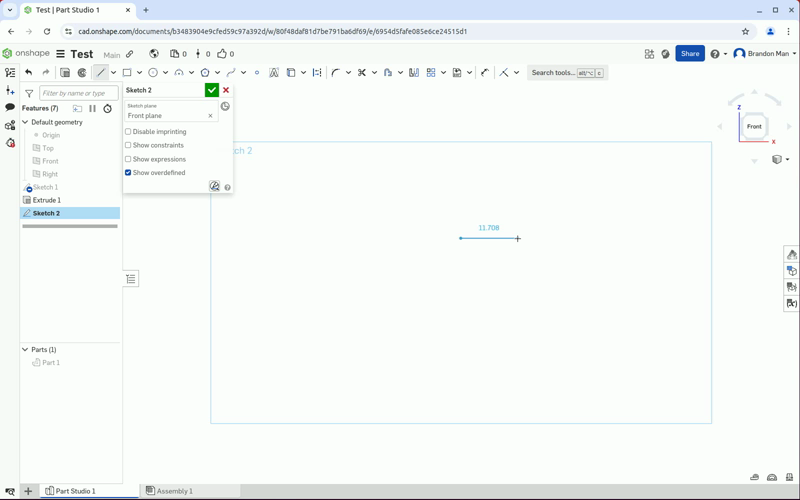
key_up(shift)
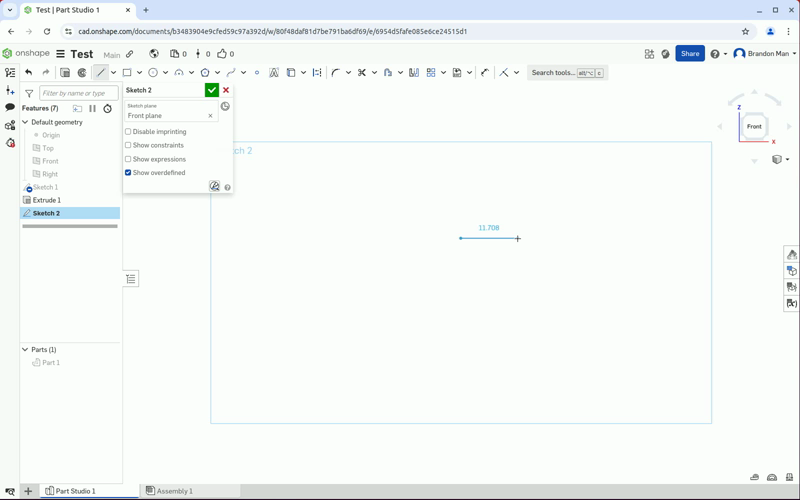
key_down(shift)
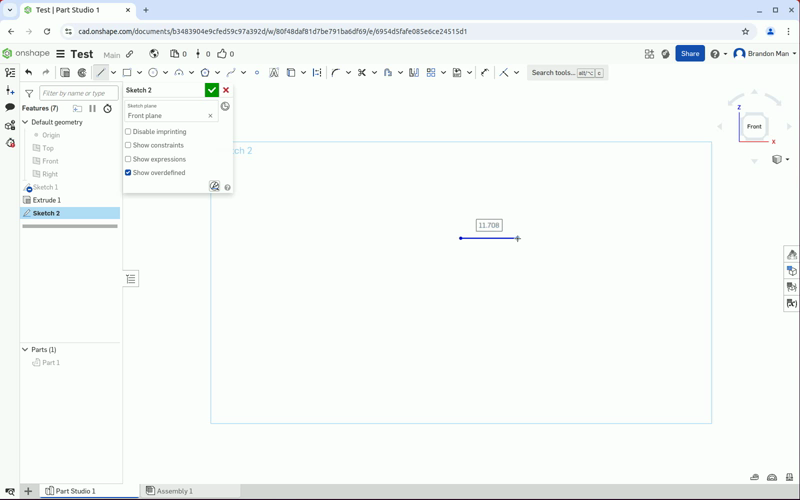
mouse_move(460, 192)
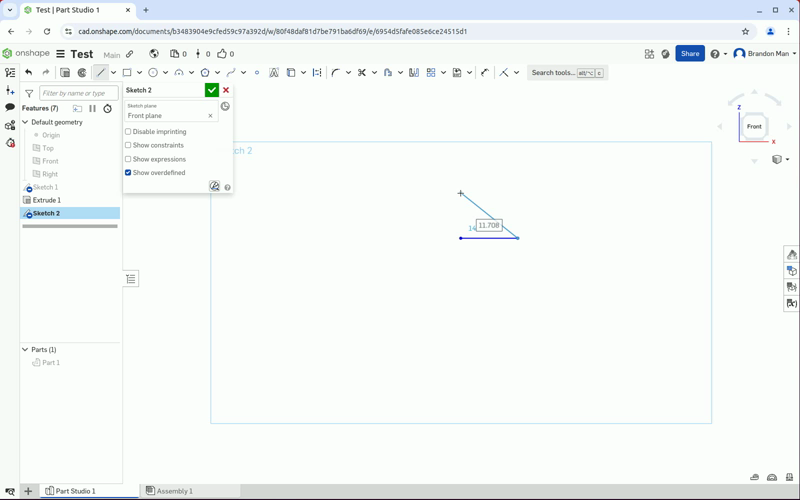
click(460, 192)
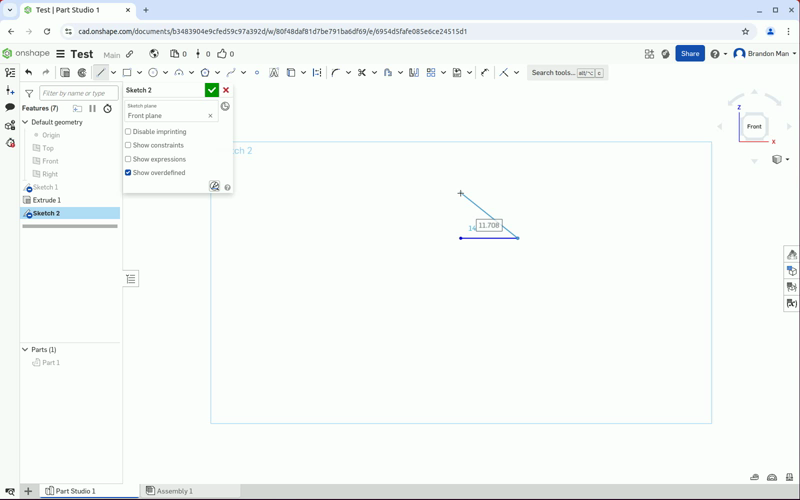
key_up(shift)
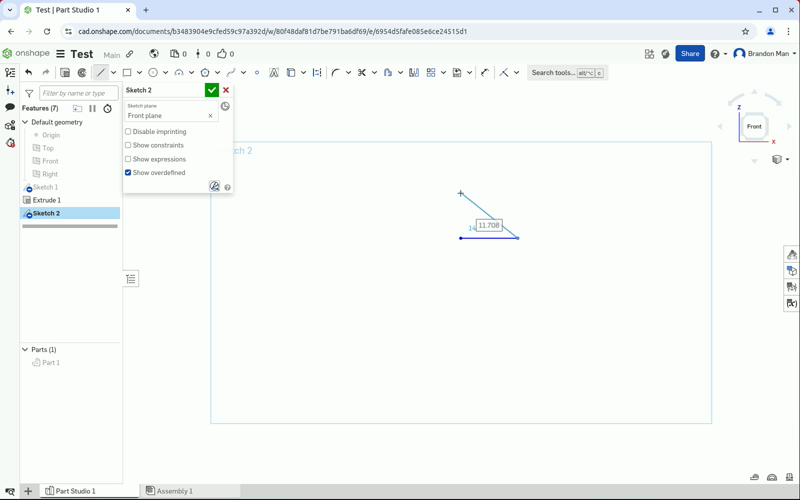
mouse_move(490, 192)
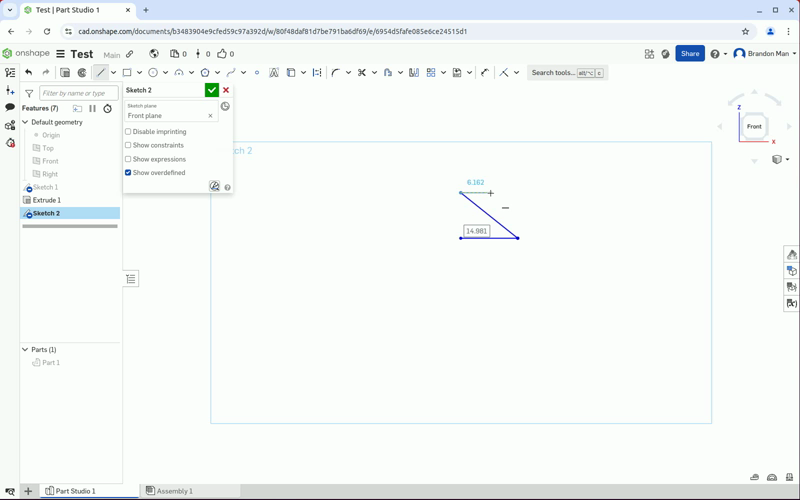
key_down(shift)
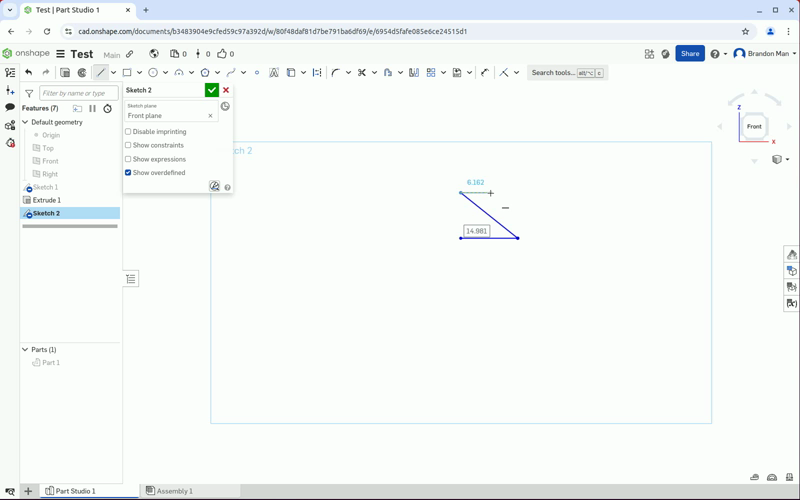
mouse_move(460, 238)
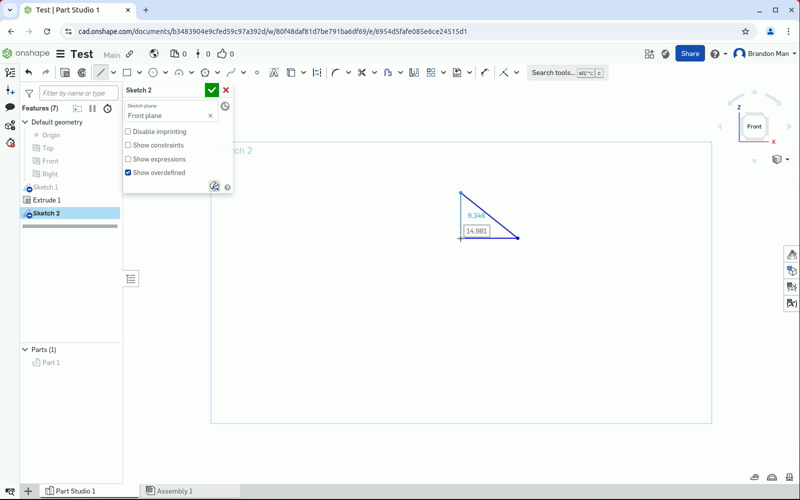
key_up(shift)
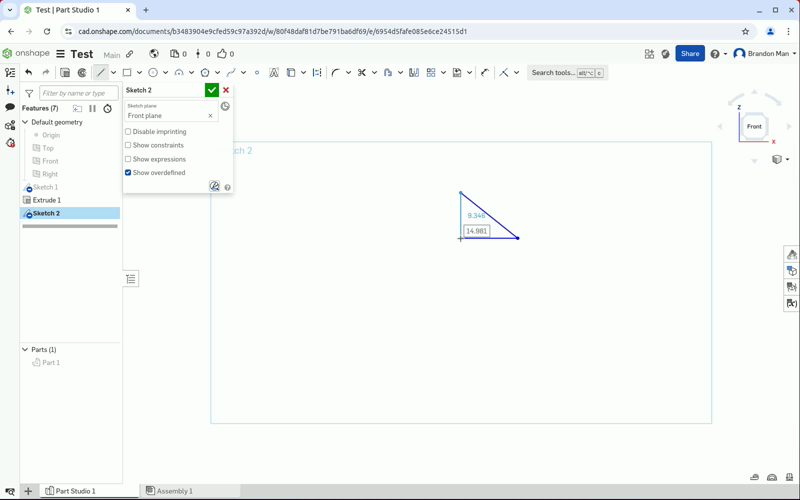
click(460, 238)
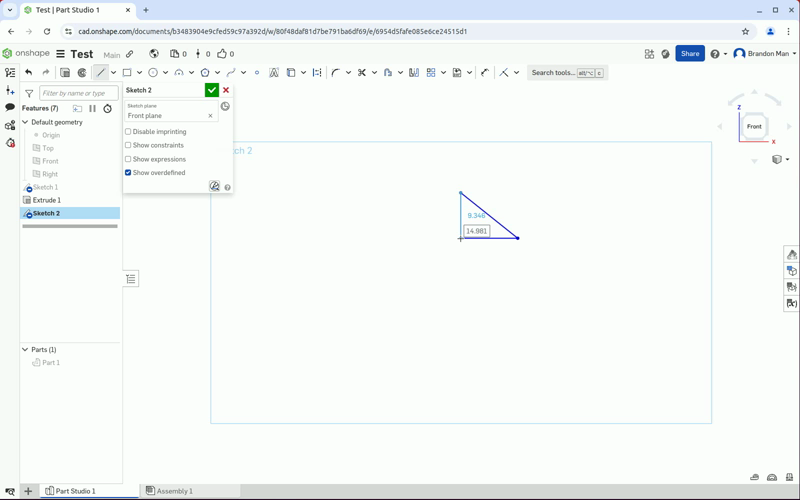
key(esc)
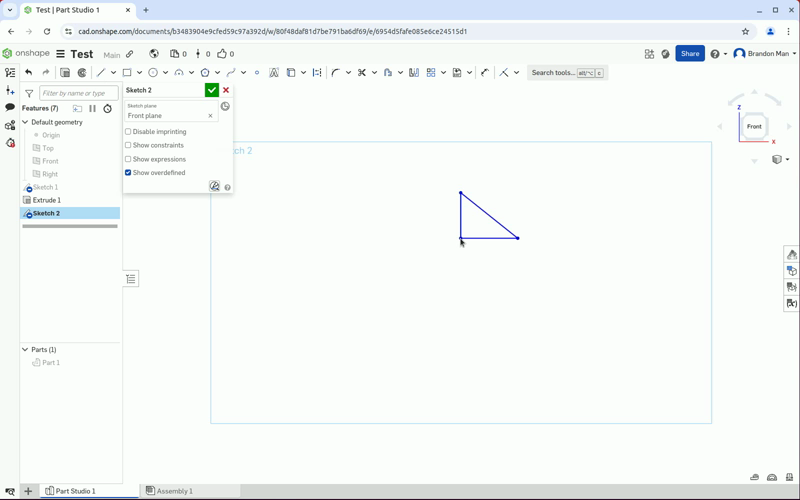
mouse_move(469, 208)
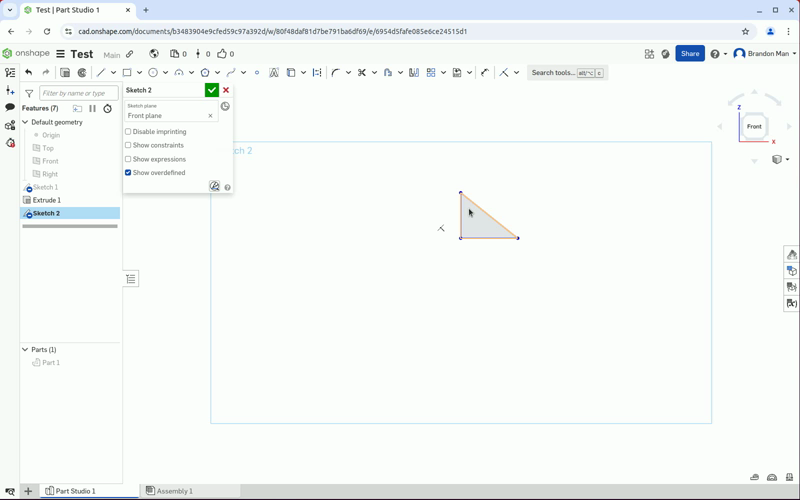
scroll(6)
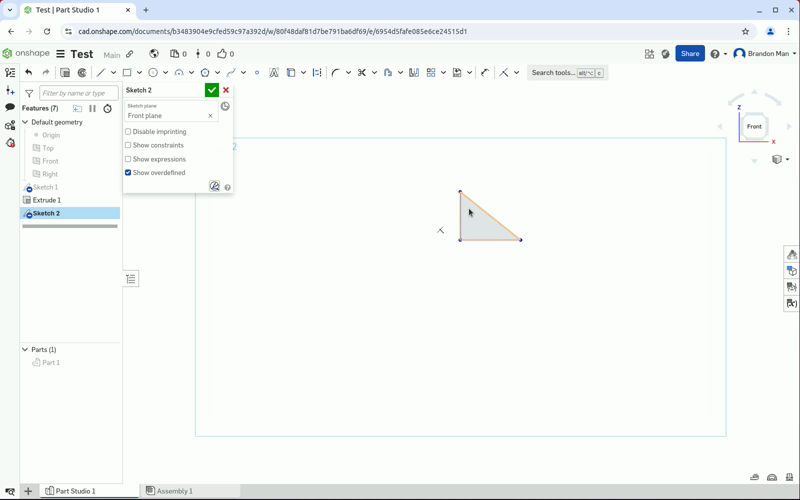
scroll(6)
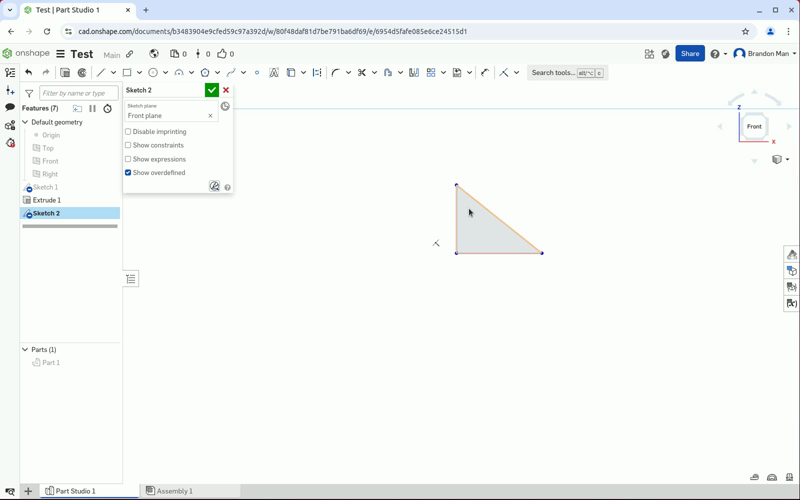
scroll(6)
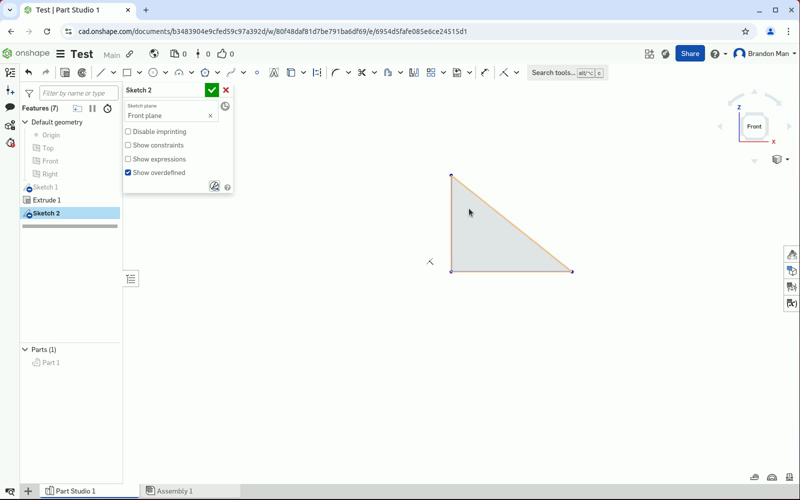
scroll(6)
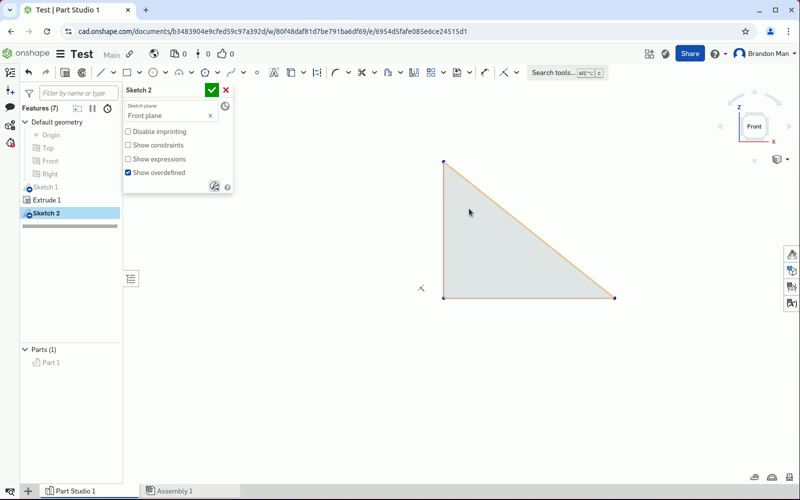
scroll(6)
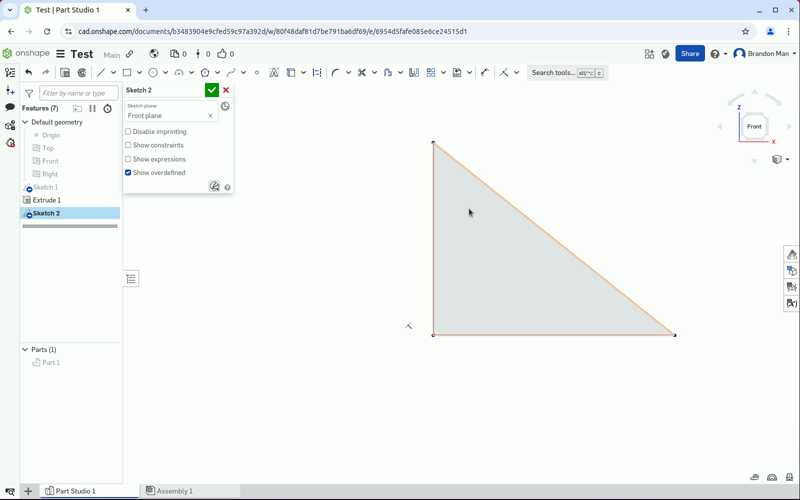
scroll(6)
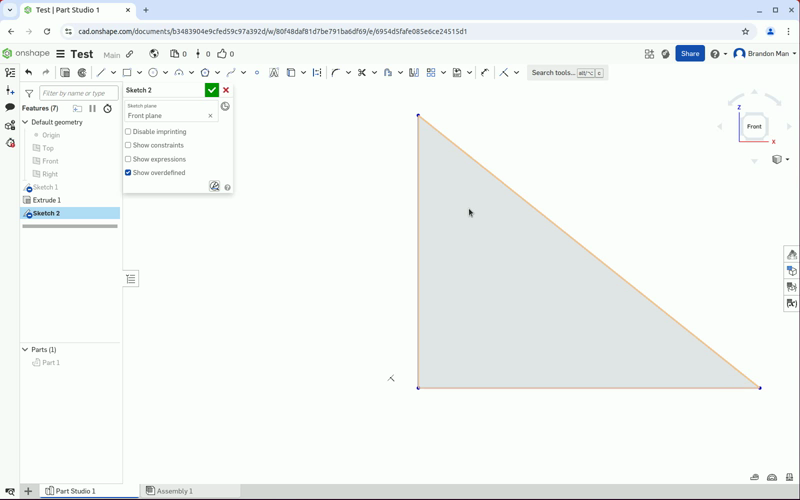
scroll(6)
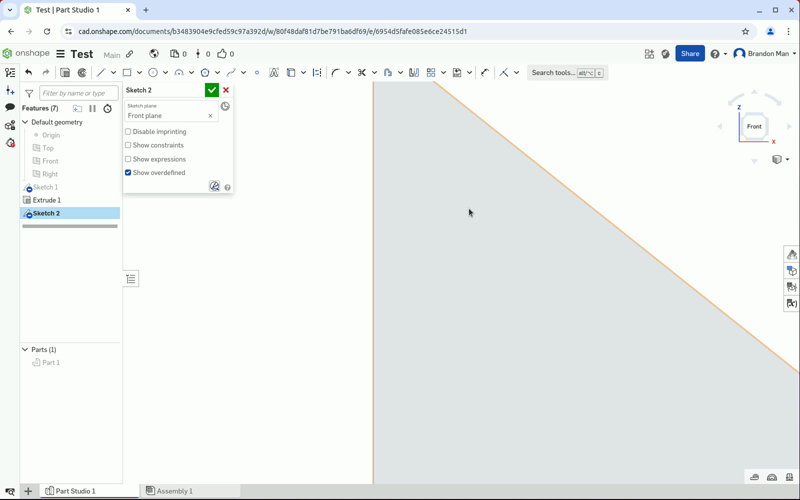
click(469, 208)
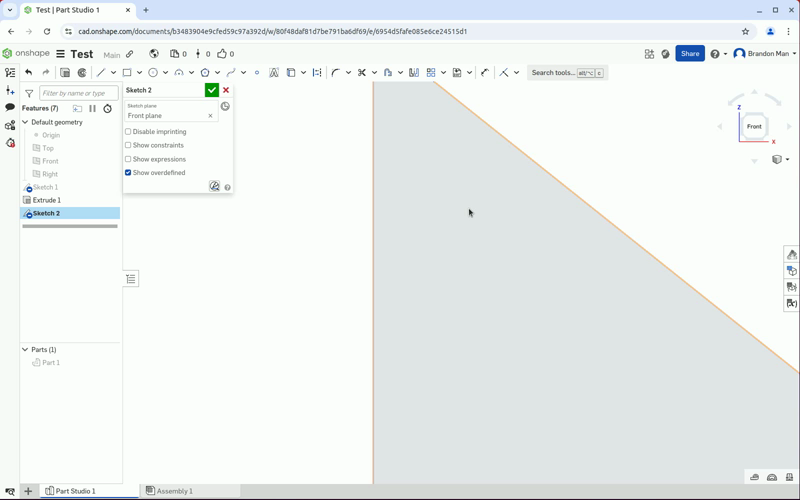
scroll(-6)
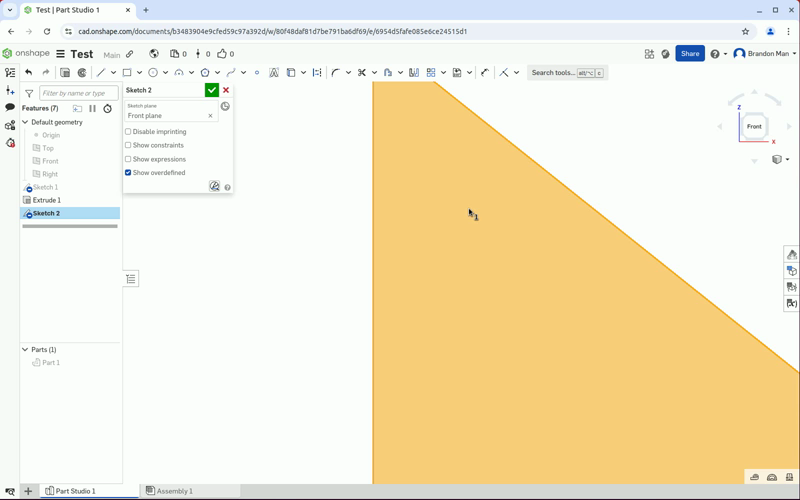
scroll(-6)
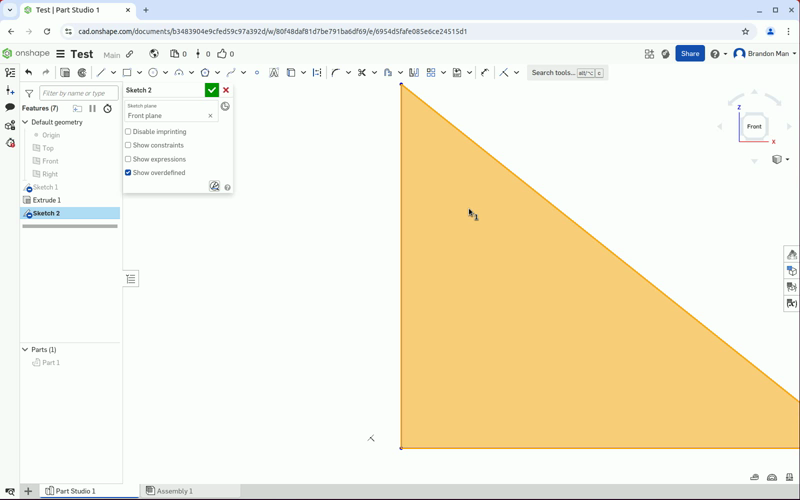
scroll(-6)
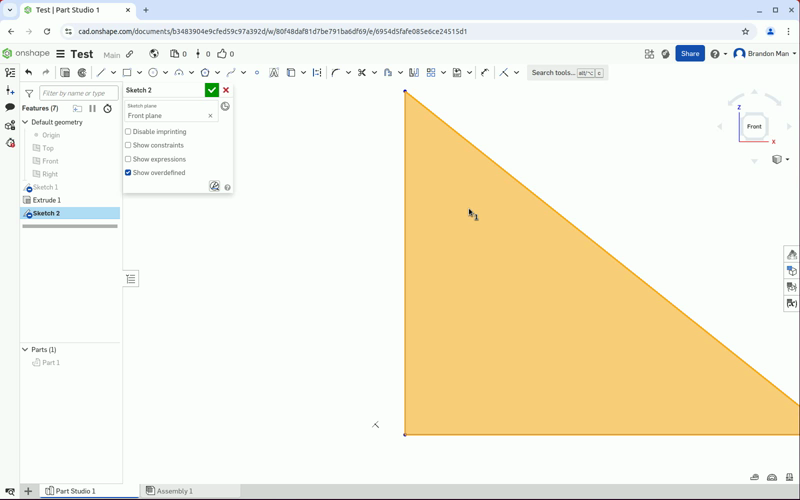
scroll(-6)
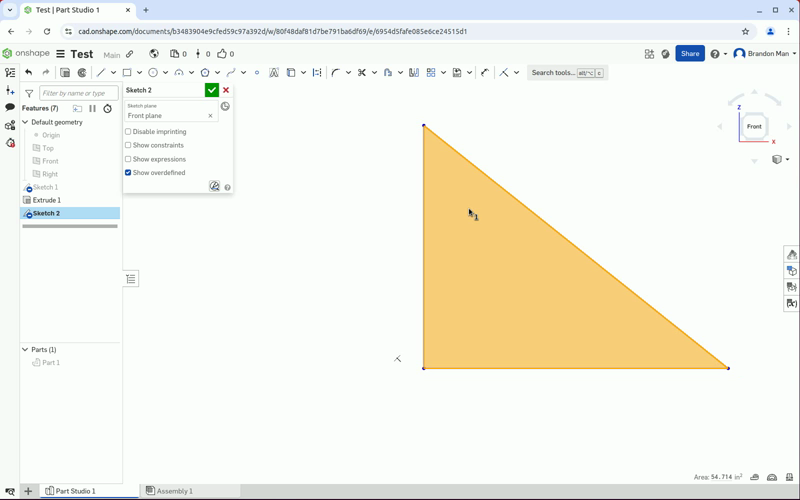
scroll(-6)
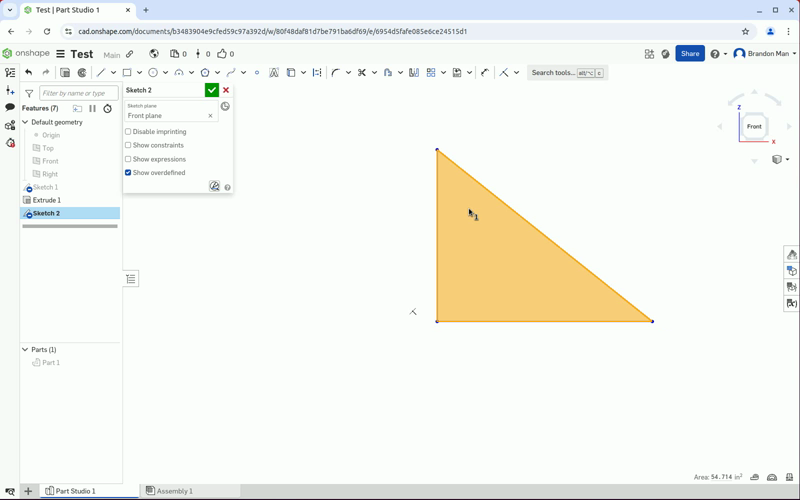
scroll(-6)
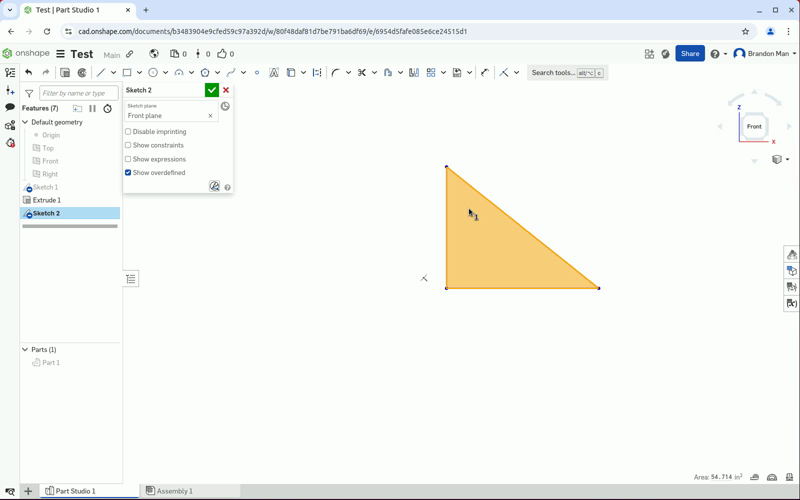
scroll(-6)
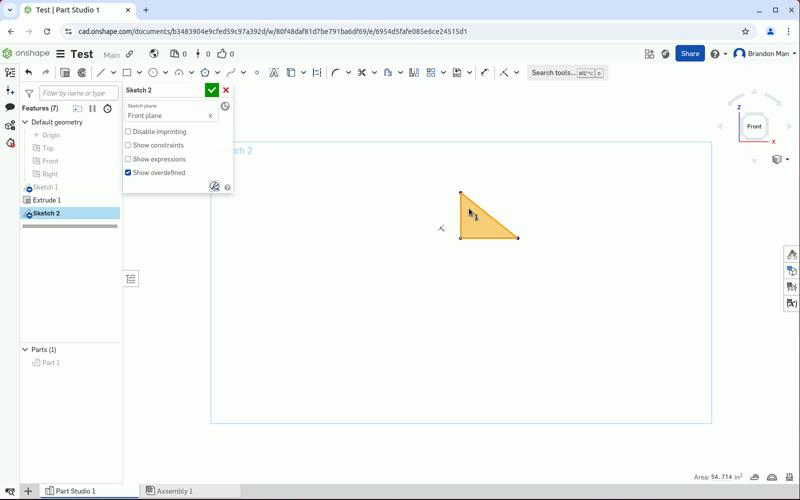
mouse_move(73, 352)
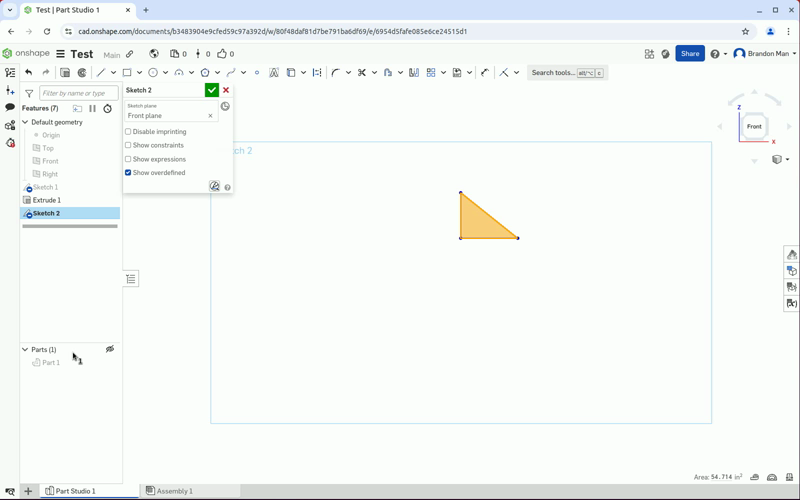
key(shift+y)
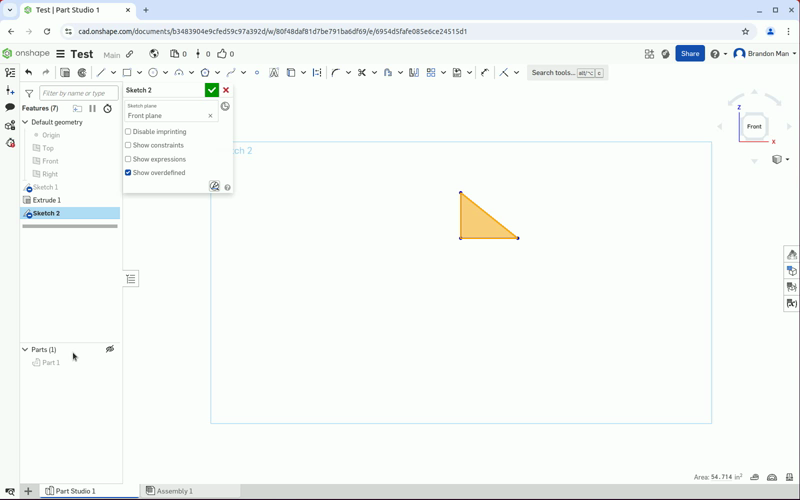
key(shift+e)
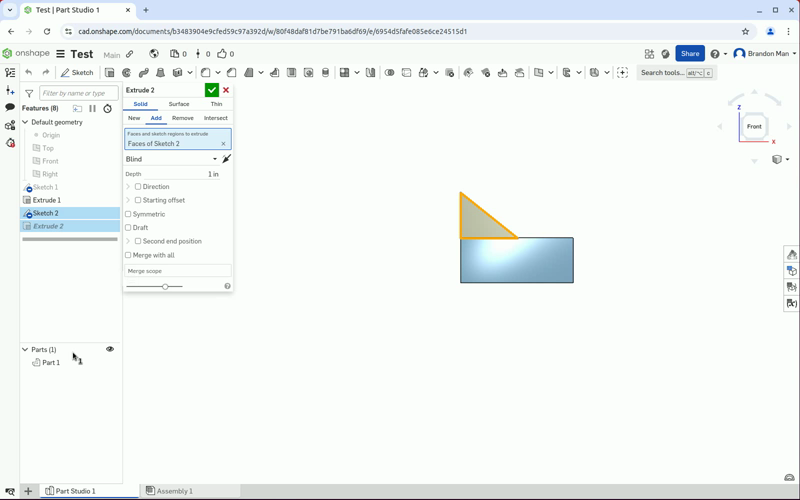
mouse_move(143, 106)
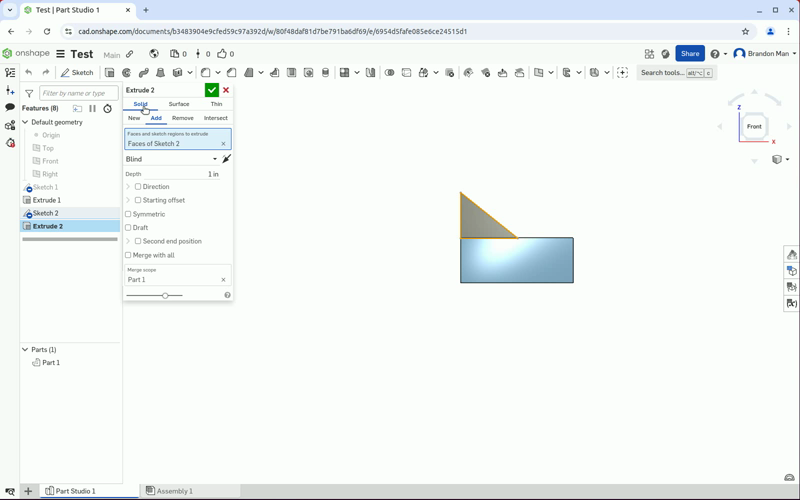
click(143, 106)
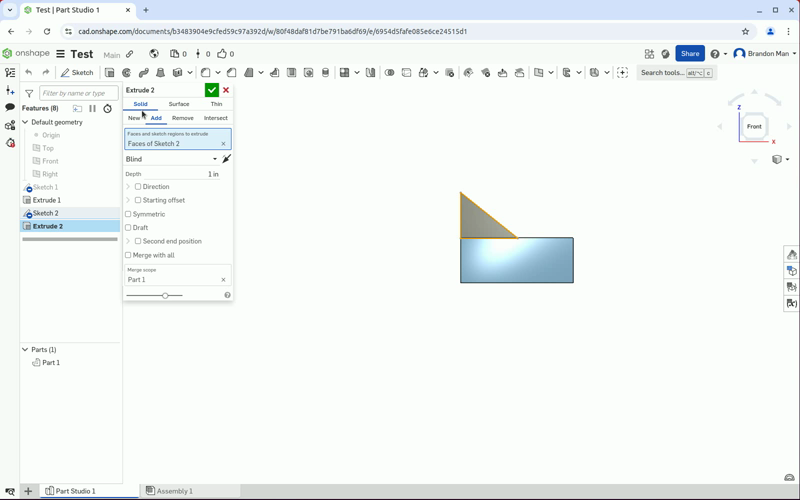
mouse_move(137, 120)
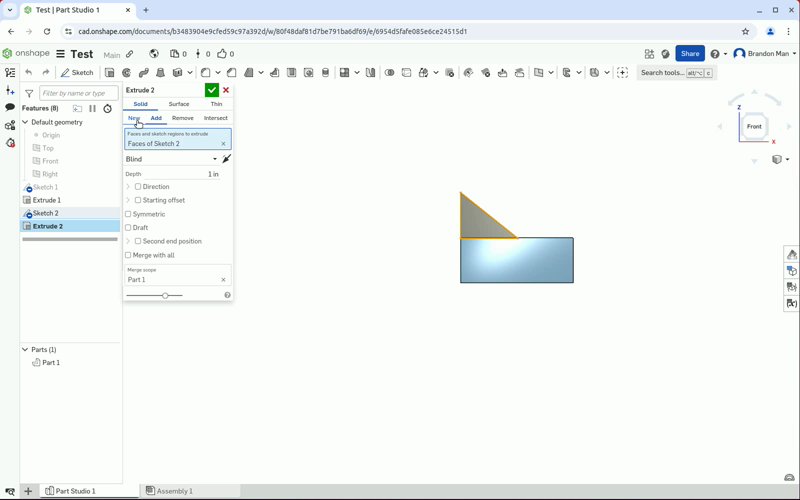
click(137, 120)
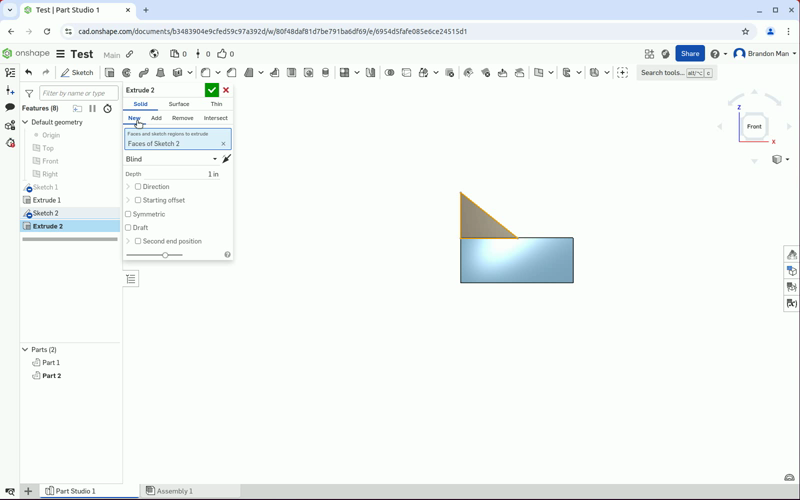
key(tab, 4)
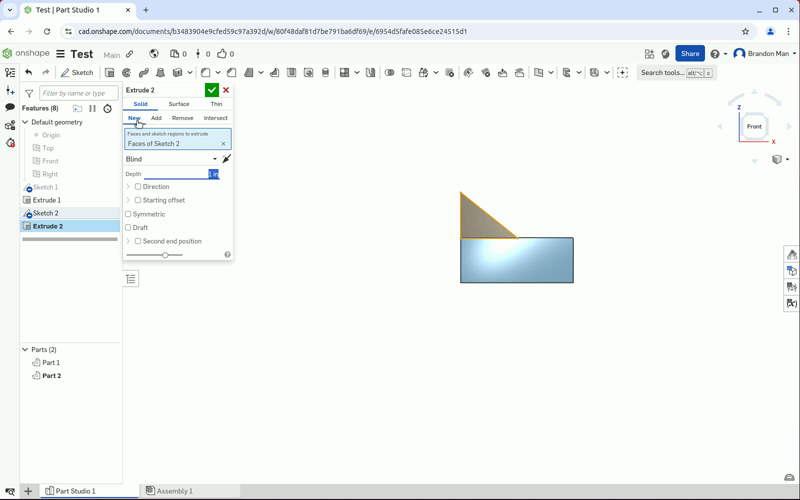
text(11.554)
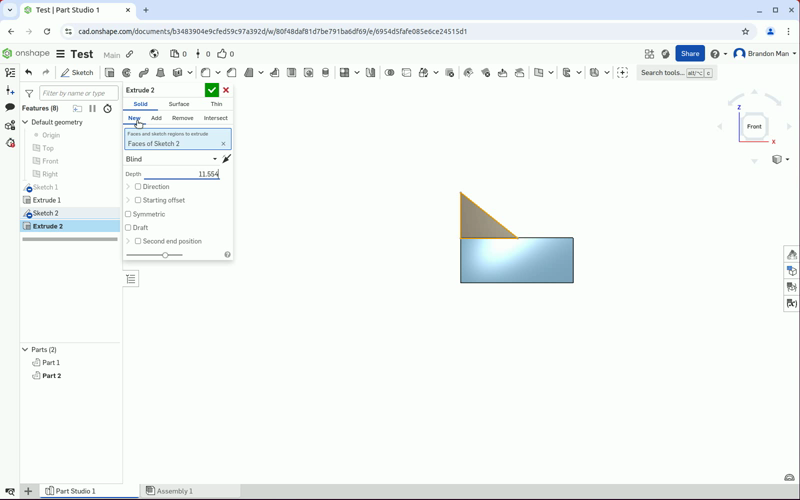
key(enter)
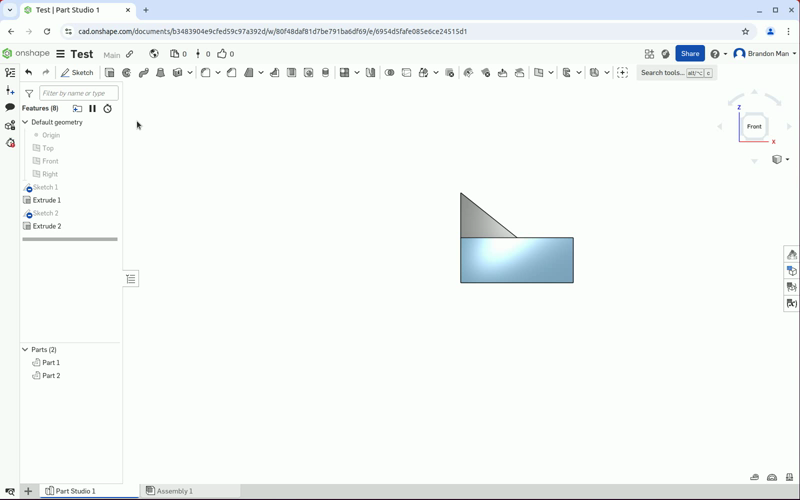
key(shift+h)
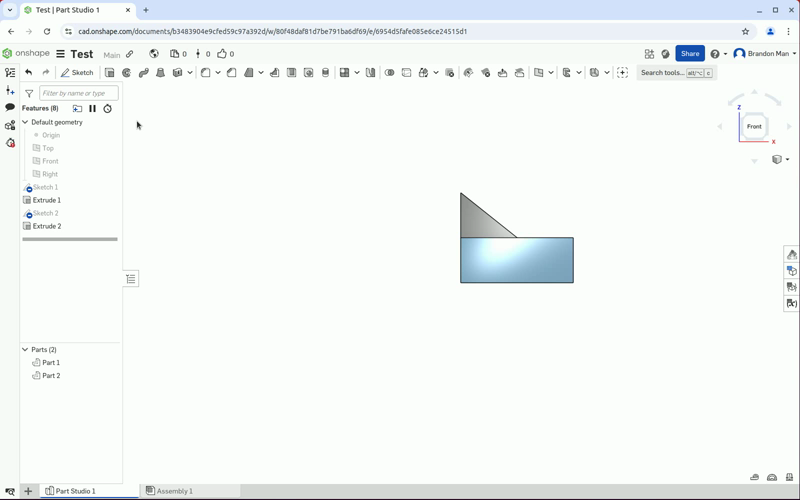
key(shift+h)
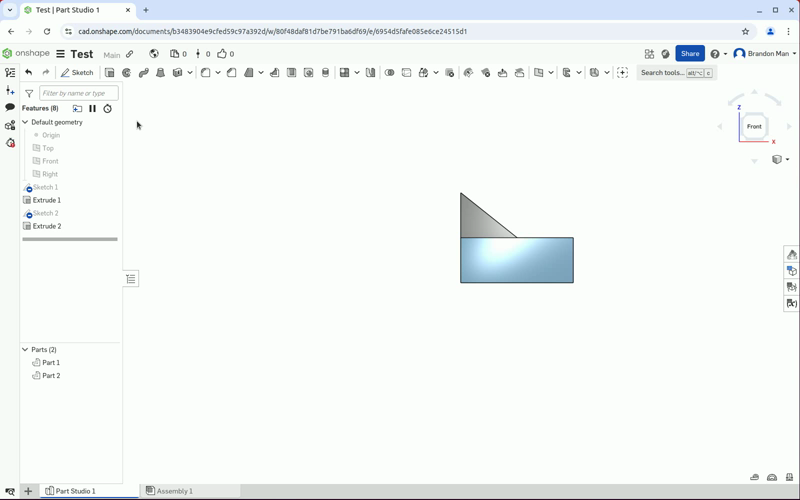
mouse_move(73, 189)
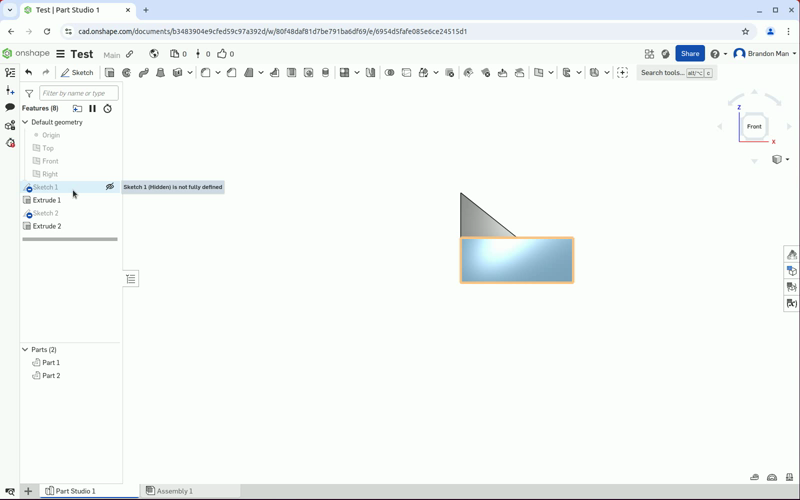
click(73, 189)
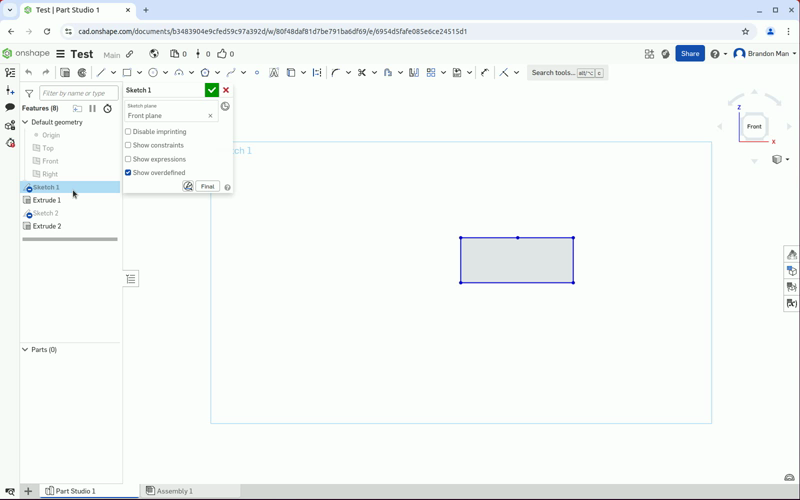
mouse_move(229, 92)
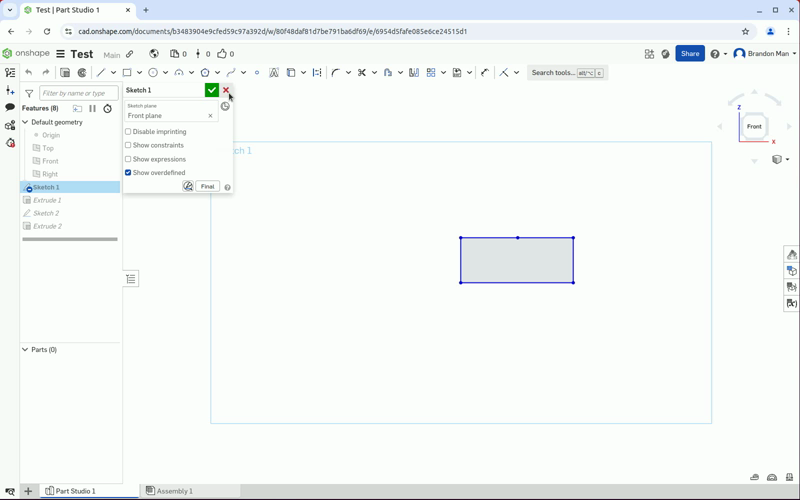
click(229, 92)
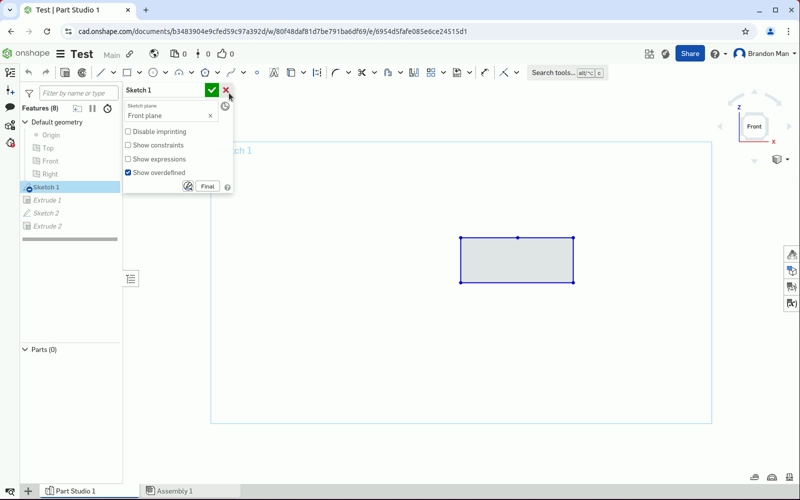
key(shift+s)
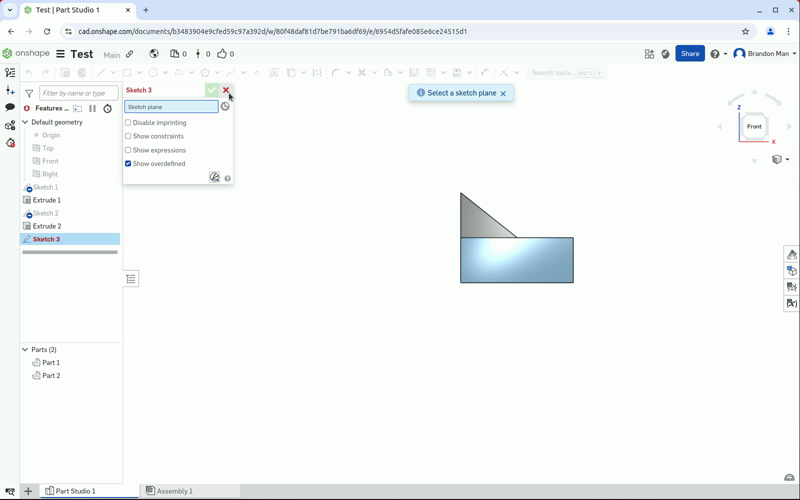
mouse_move(73, 163)
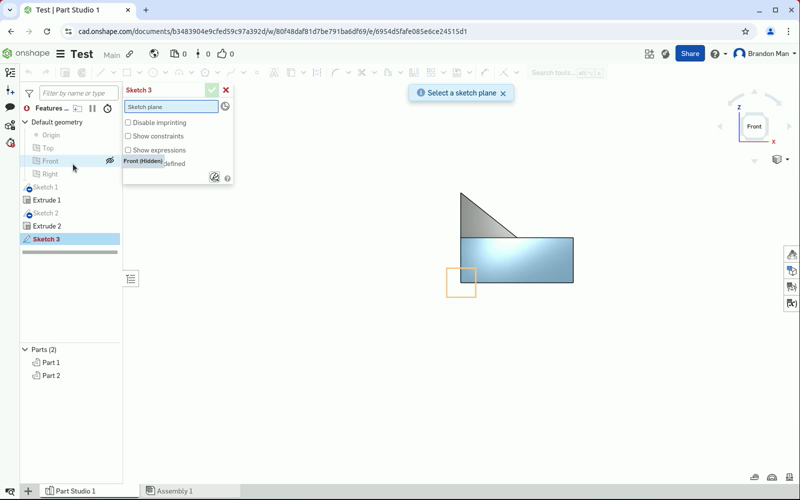
click(73, 163)
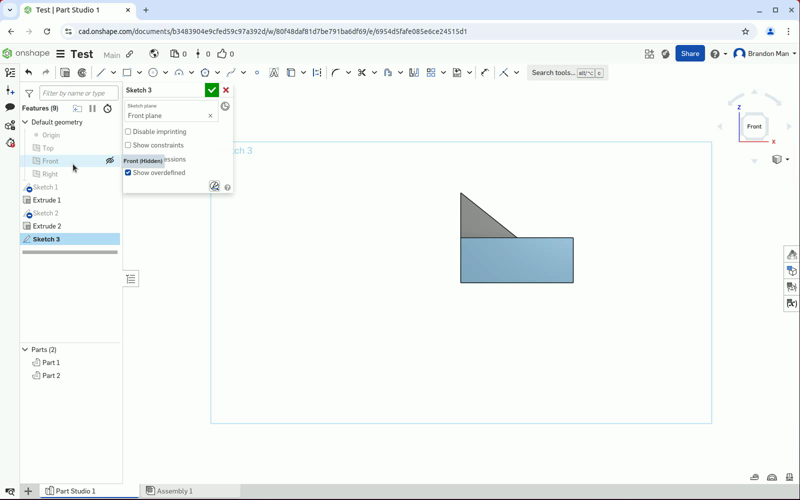
mouse_move(73, 352)
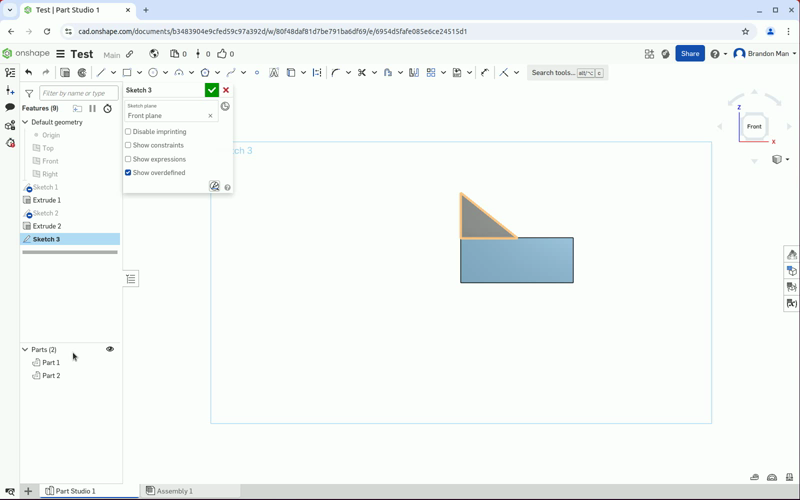
key(y)
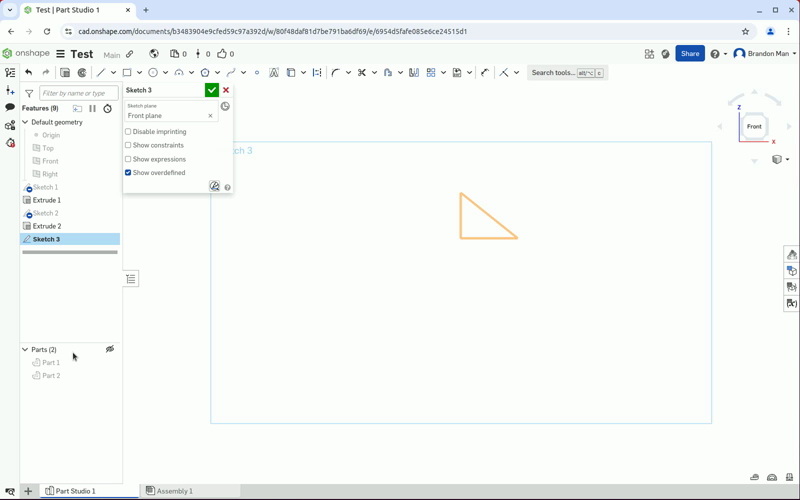
key(l)
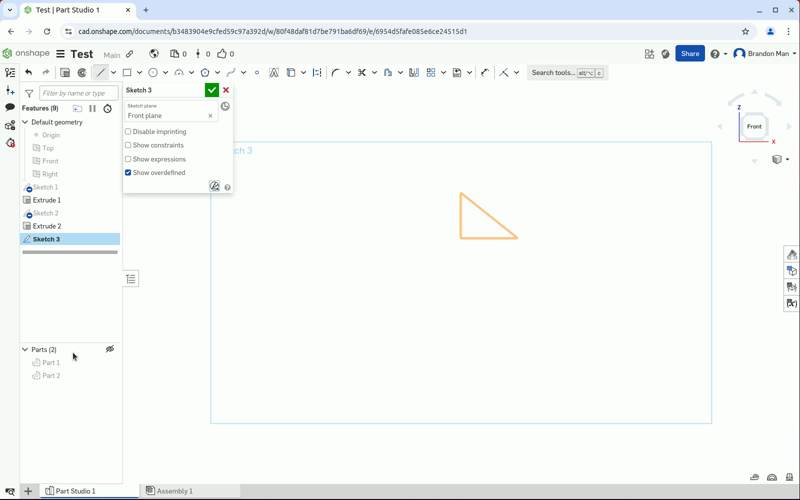
key_down(shift)
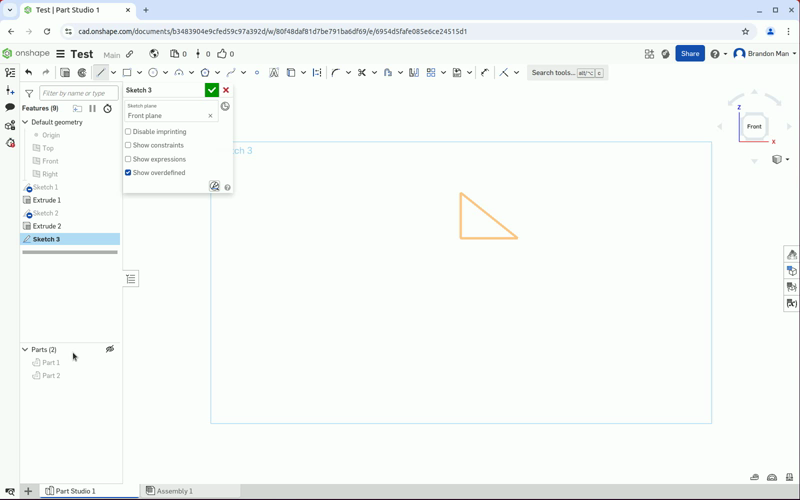
mouse_move(516, 238)
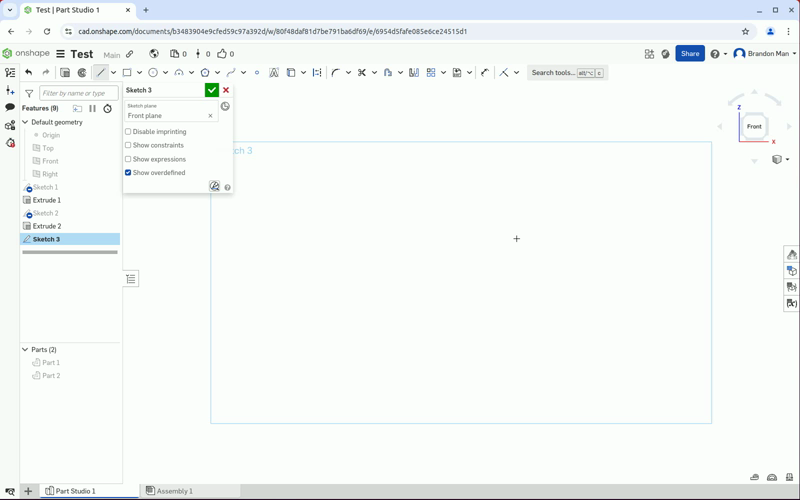
click(516, 238)
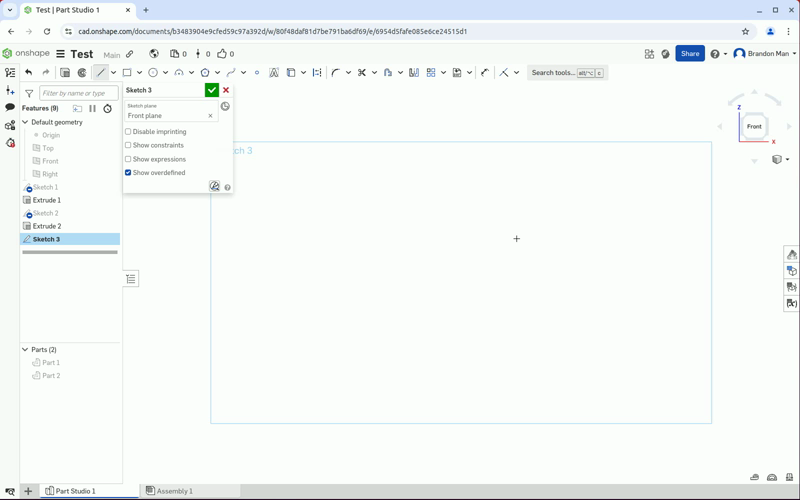
key_up(shift)
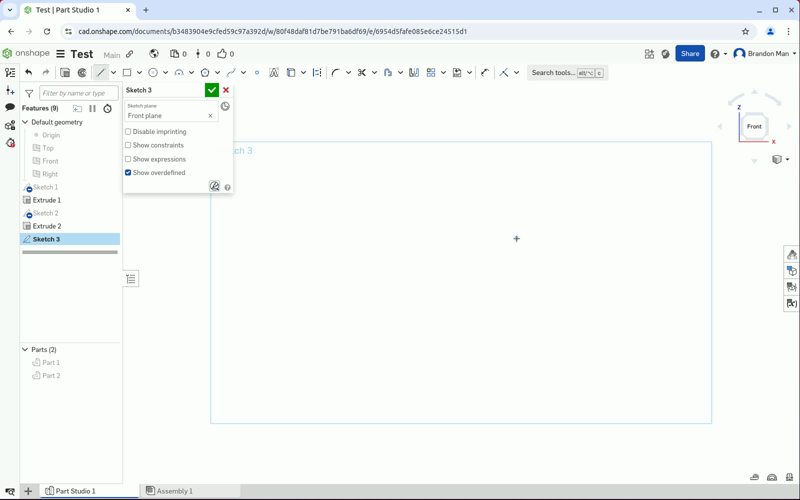
key_down(shift)
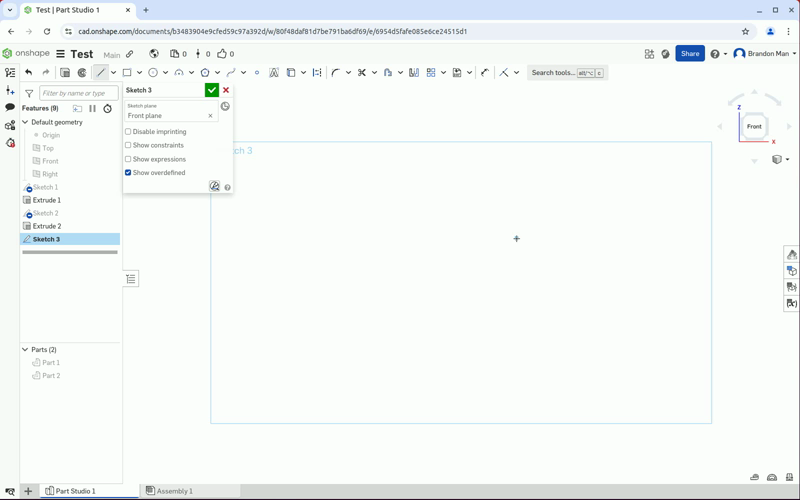
mouse_move(546, 238)
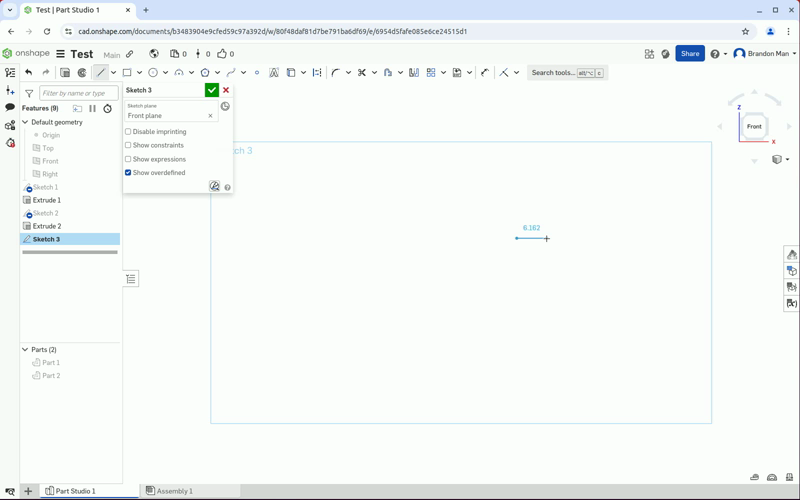
mouse_move(573, 238)
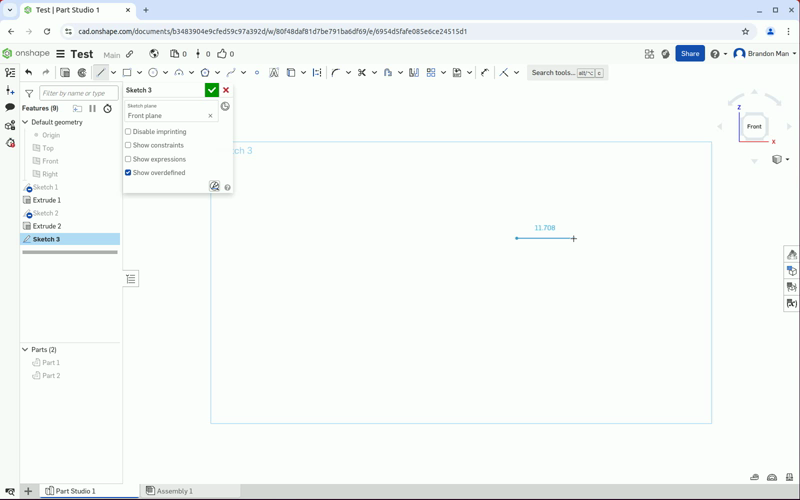
click(573, 238)
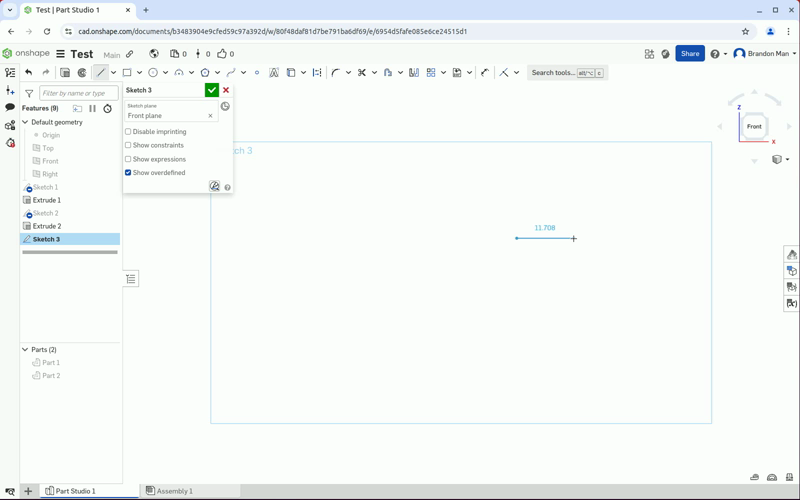
key_up(shift)
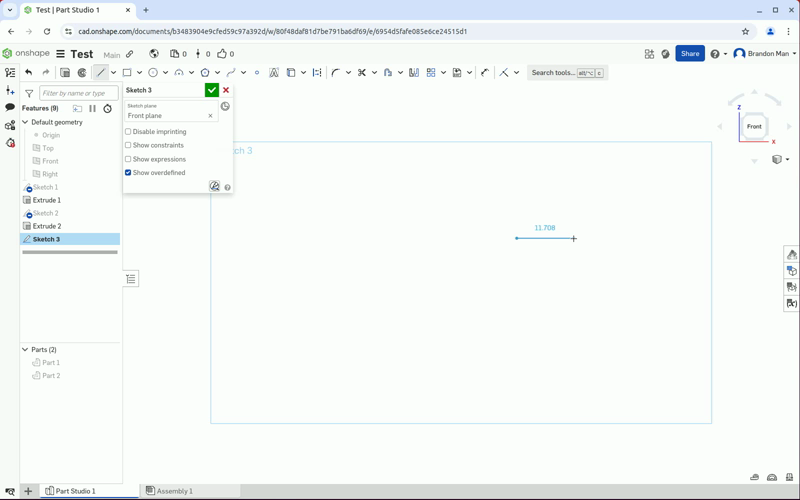
key_down(shift)
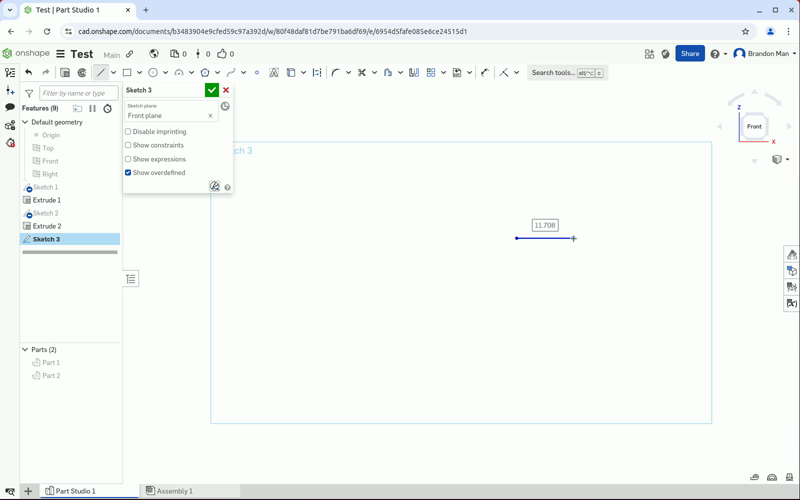
mouse_move(589, 238)
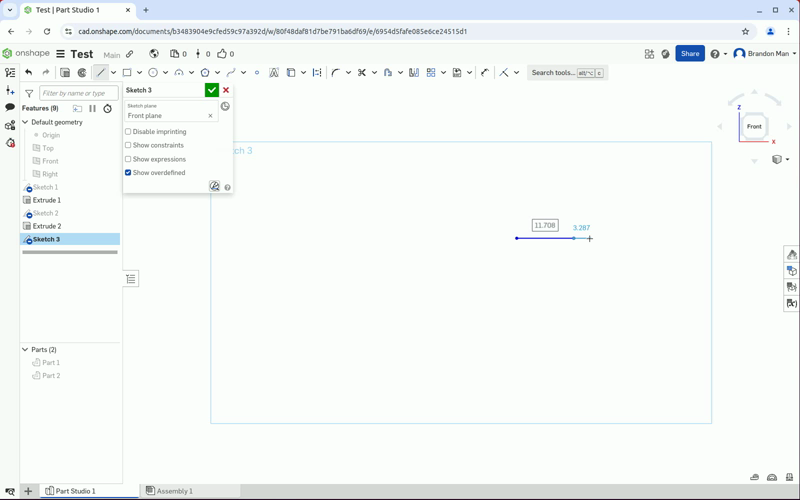
mouse_move(573, 192)
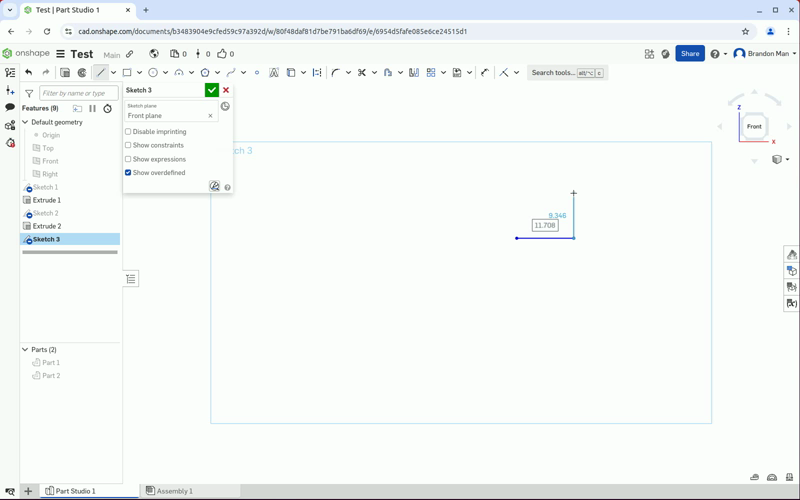
click(573, 192)
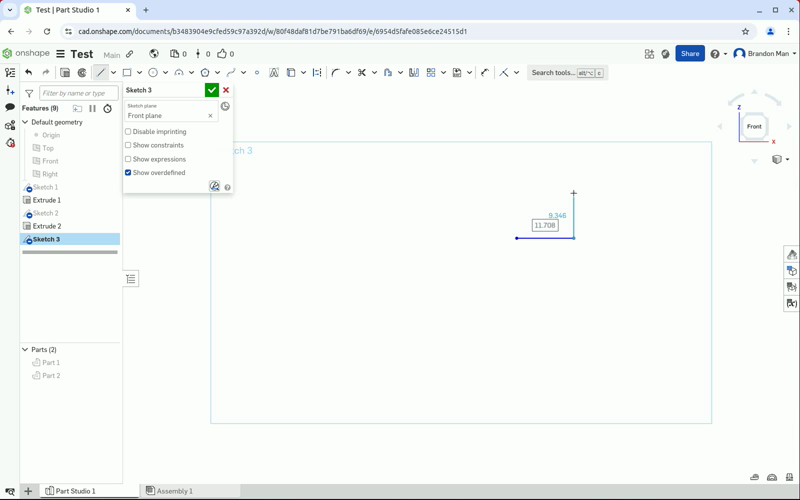
key_up(shift)
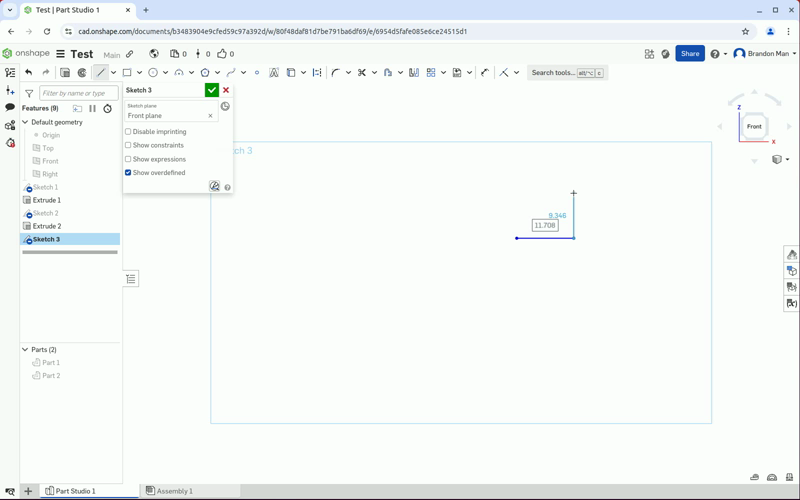
key_down(shift)
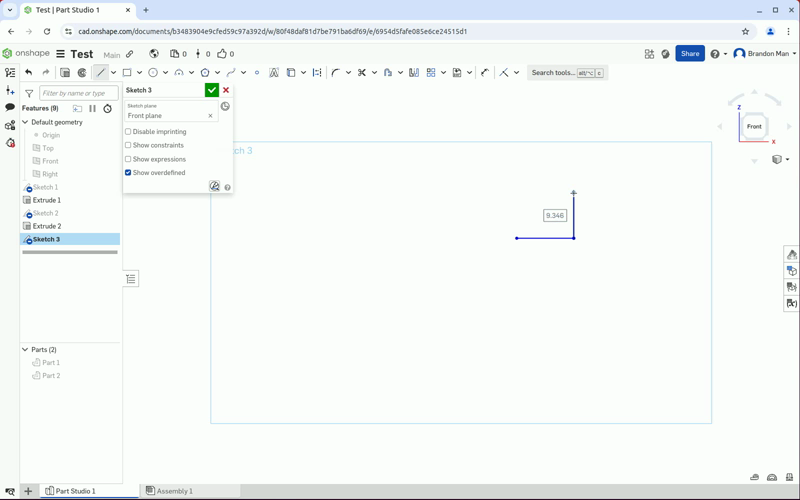
mouse_move(516, 238)
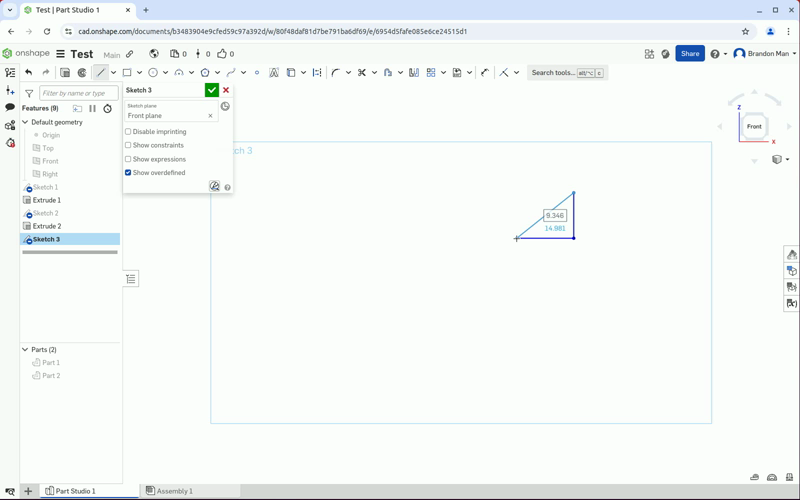
key_up(shift)
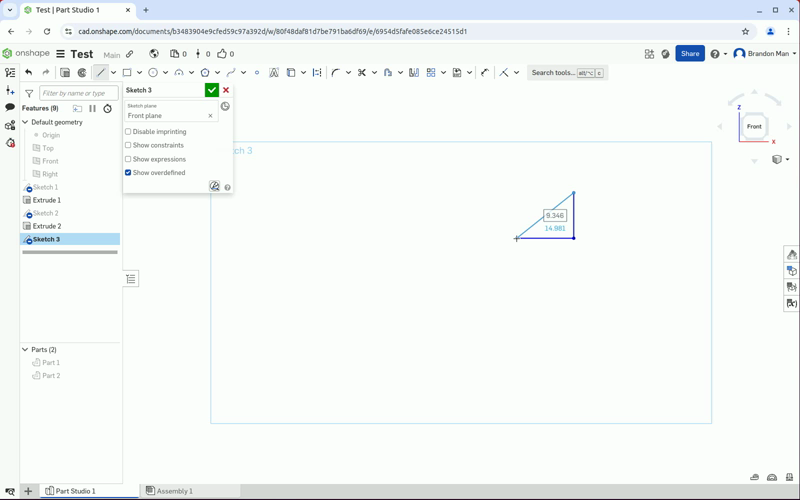
click(516, 238)
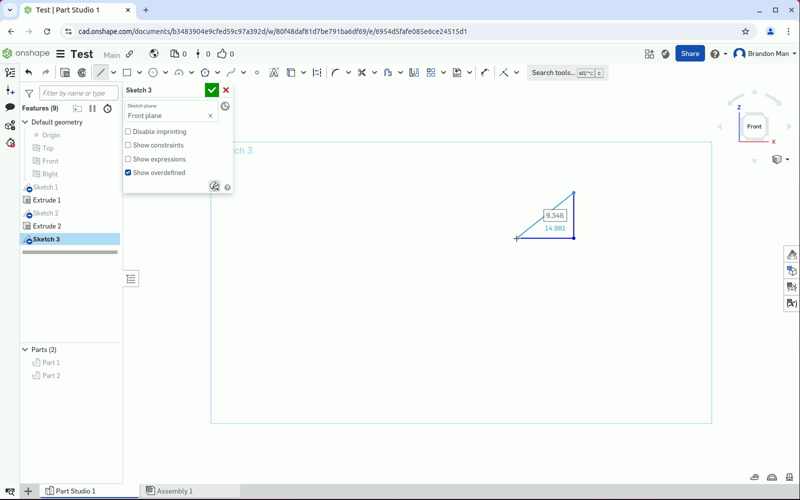
key(esc)
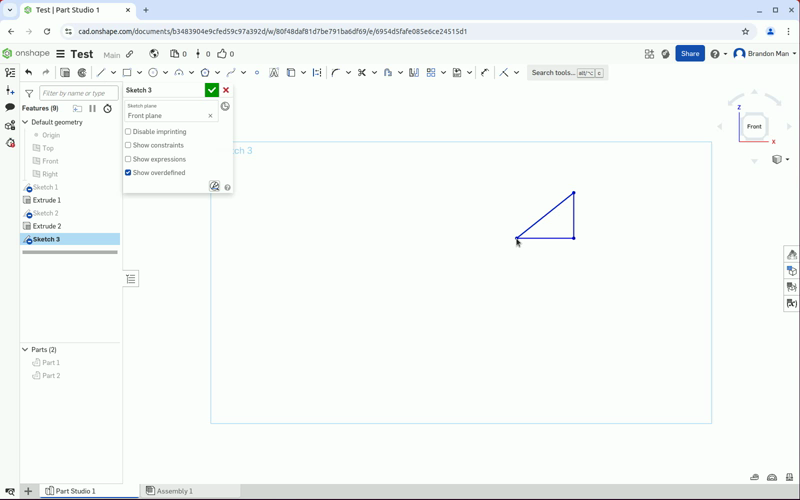
mouse_move(553, 212)
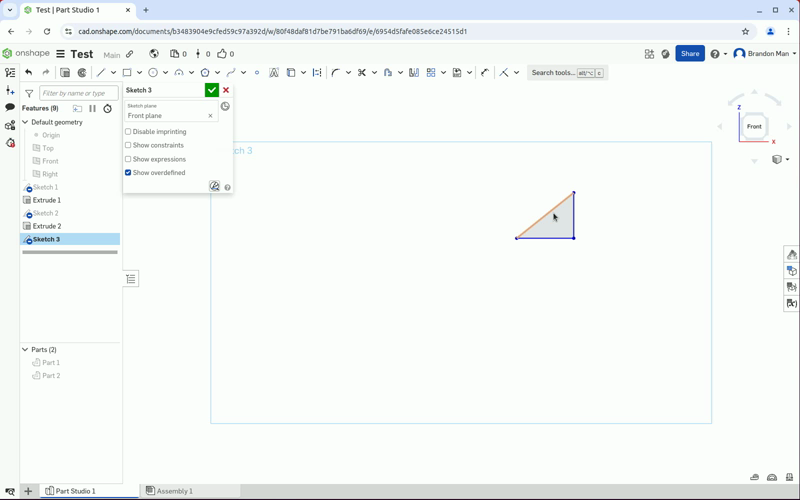
scroll(6)
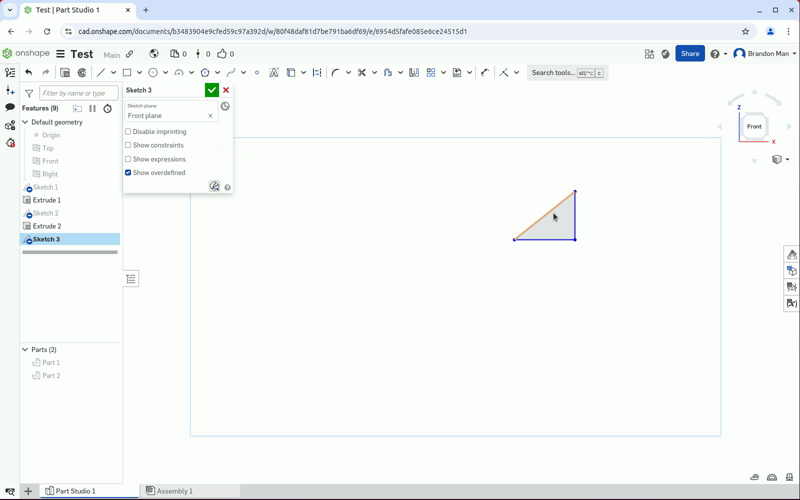
scroll(6)
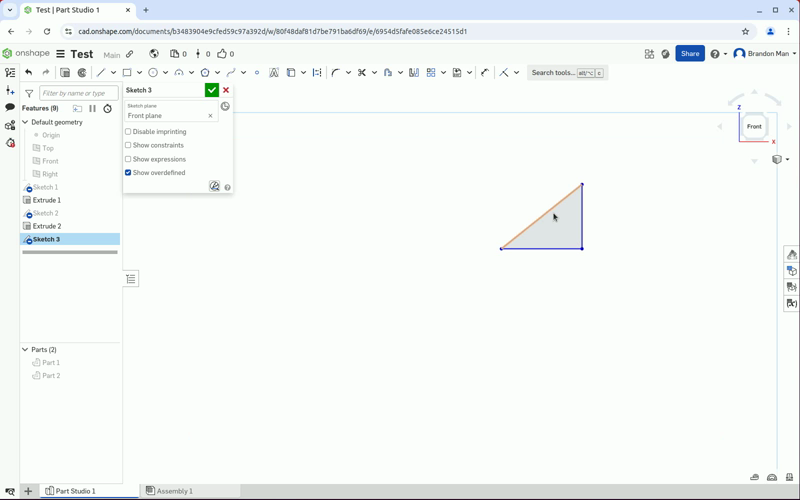
scroll(6)
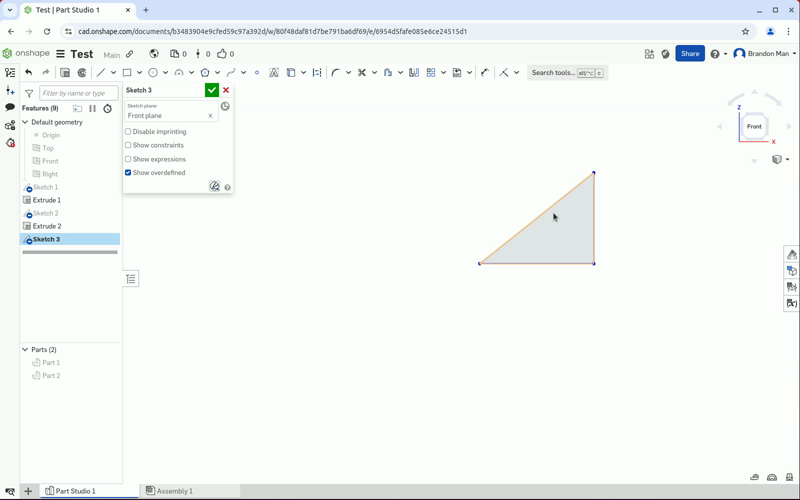
scroll(6)
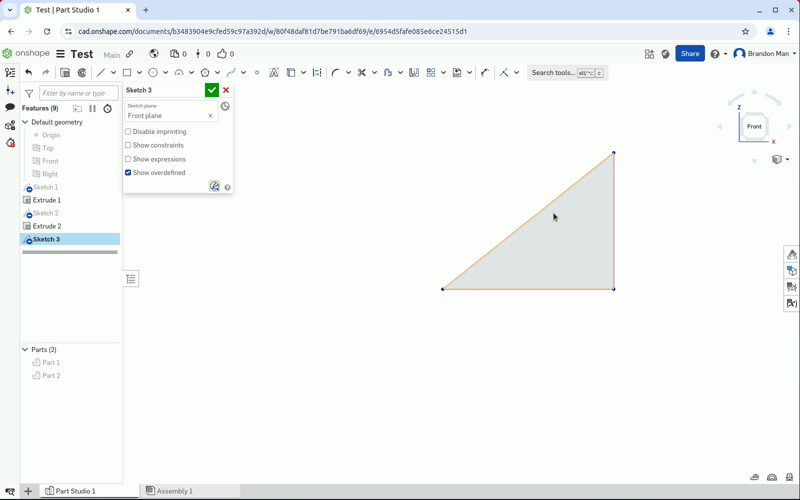
scroll(6)
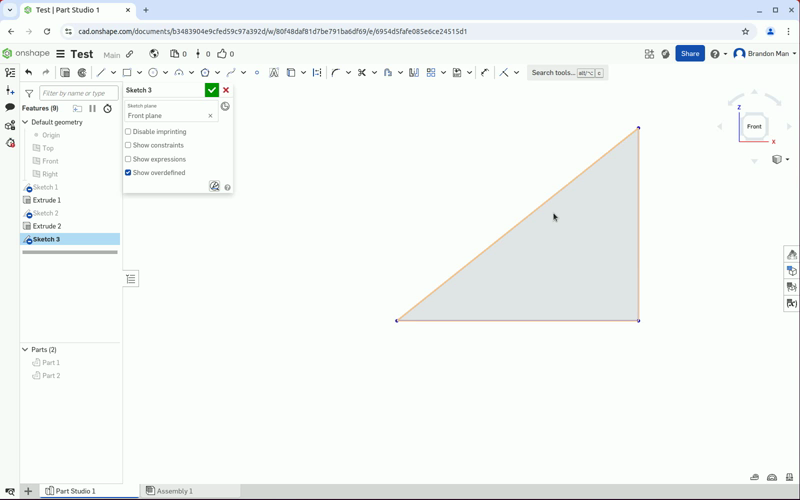
scroll(6)
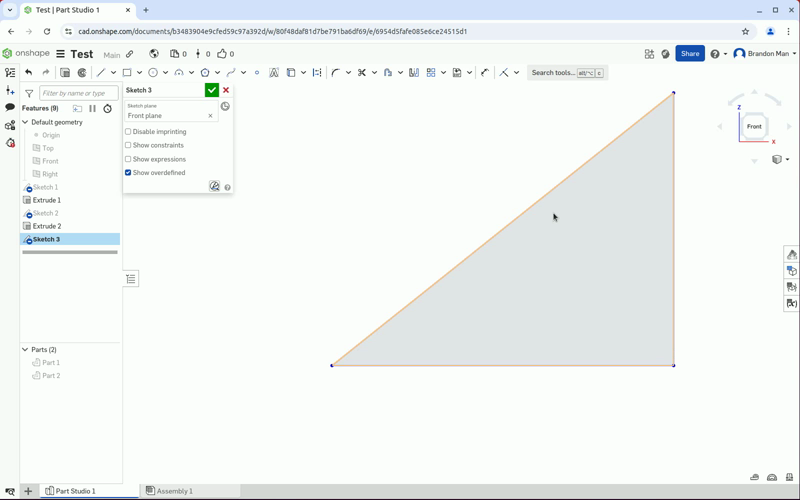
scroll(6)
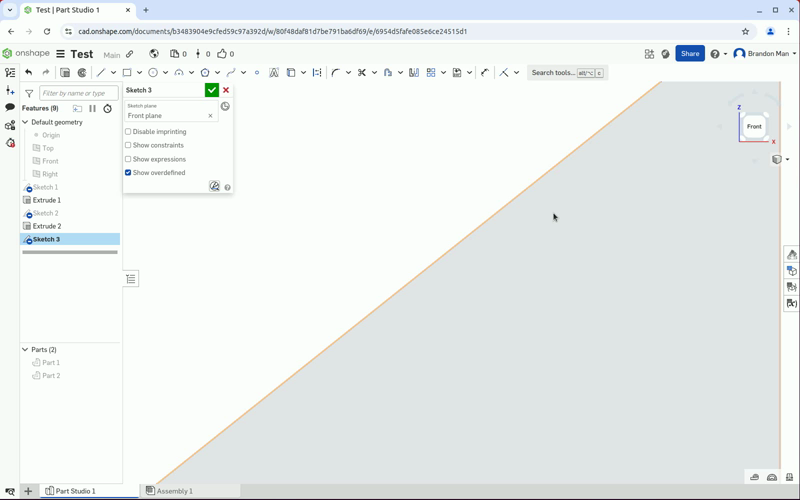
click(553, 212)
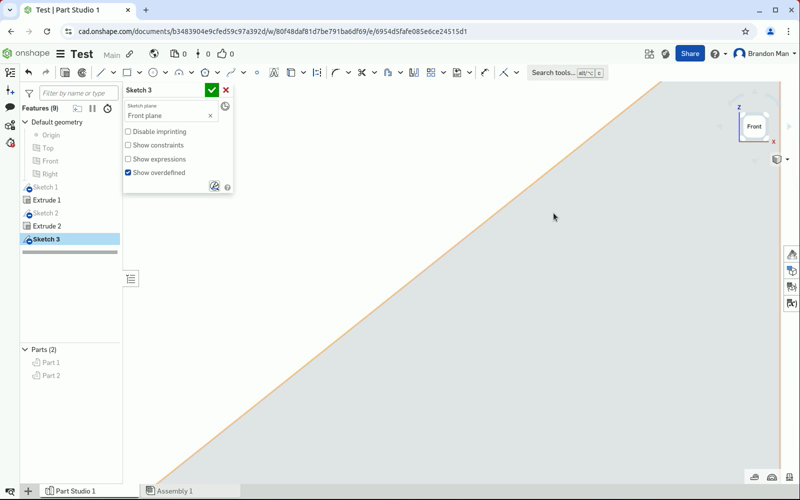
scroll(-6)
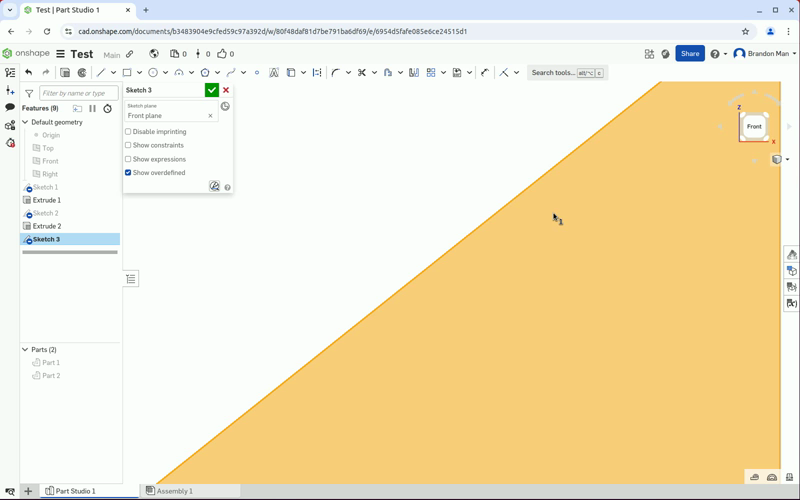
scroll(-6)
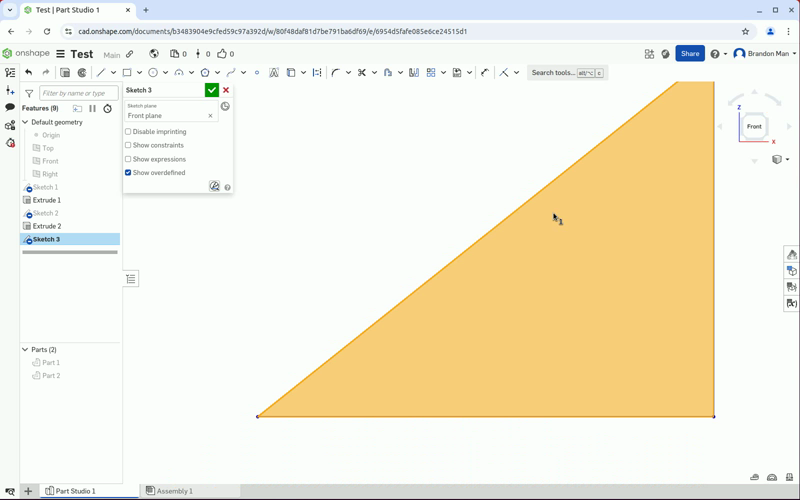
scroll(-6)
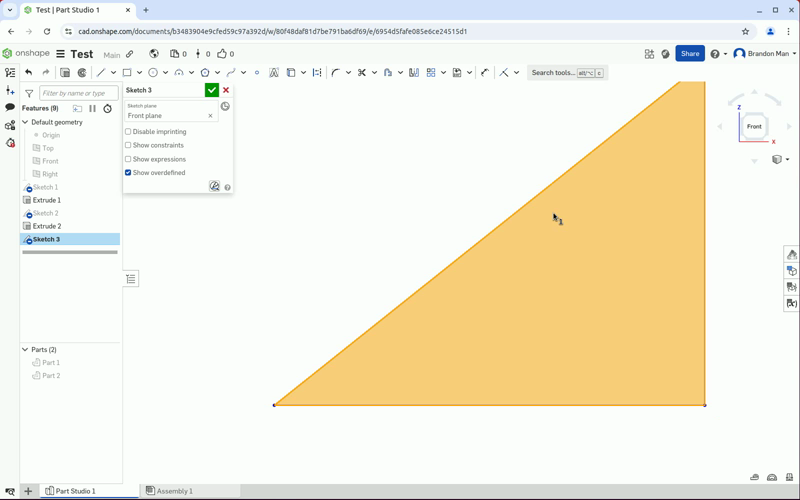
scroll(-6)
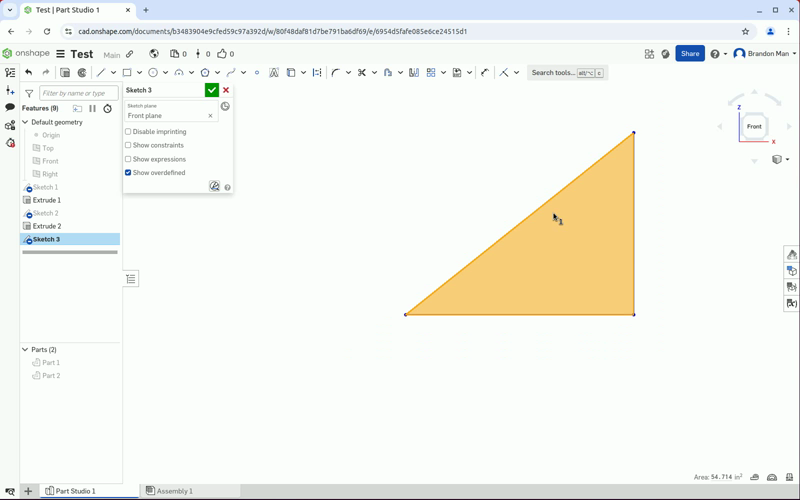
scroll(-6)
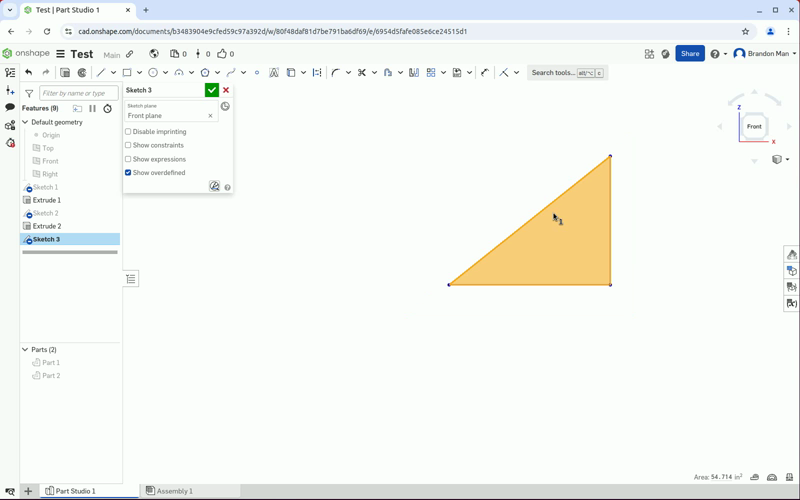
scroll(-6)
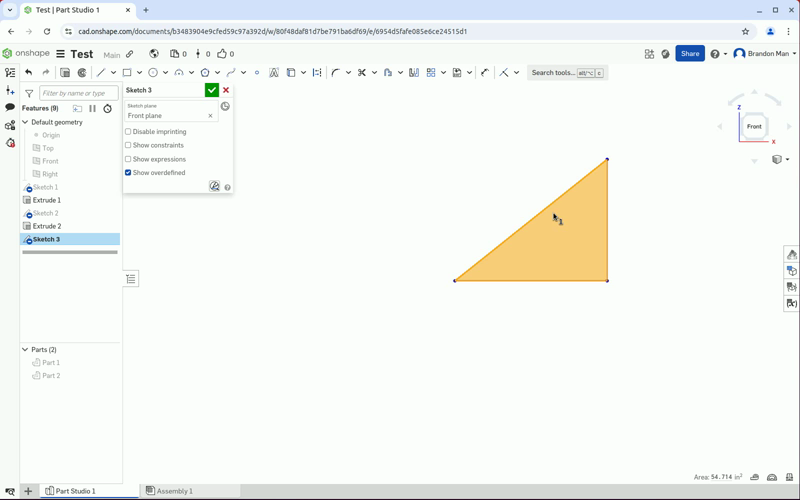
scroll(-6)
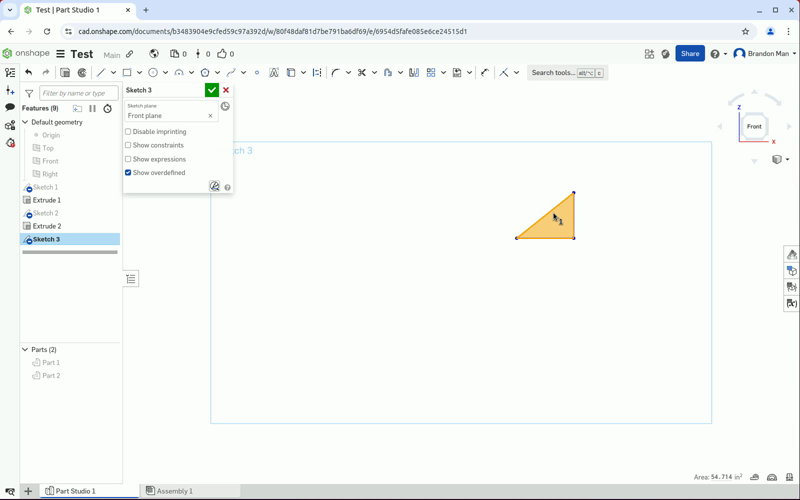
mouse_move(73, 352)
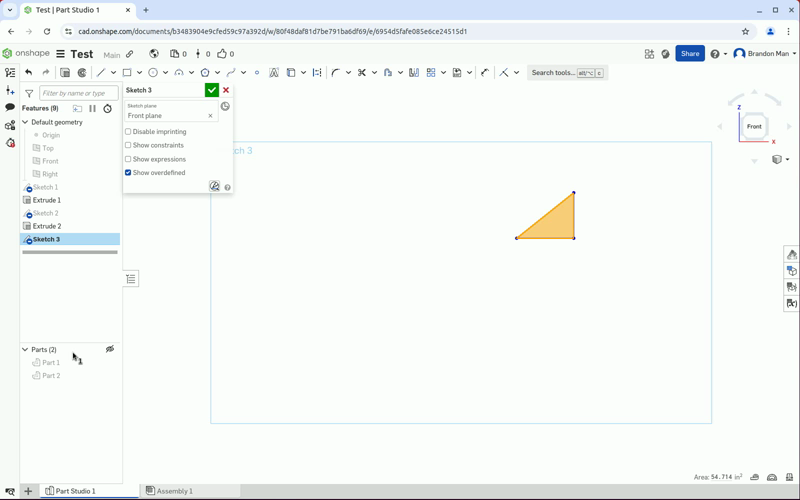
key(shift+y)
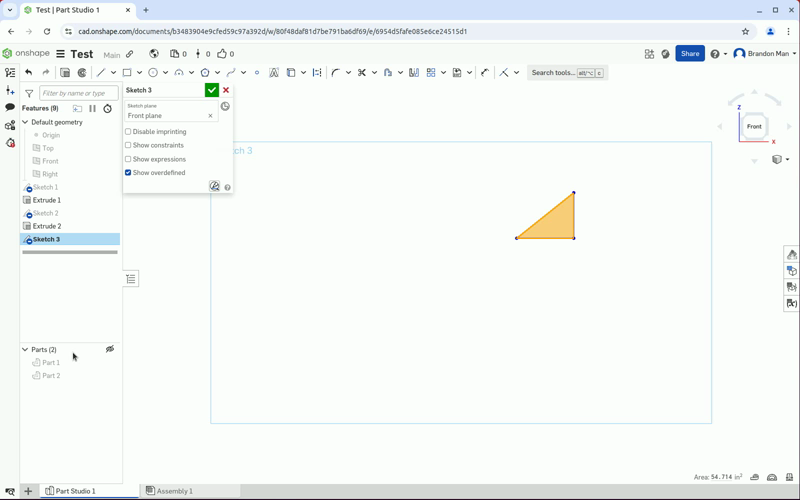
key(shift+e)
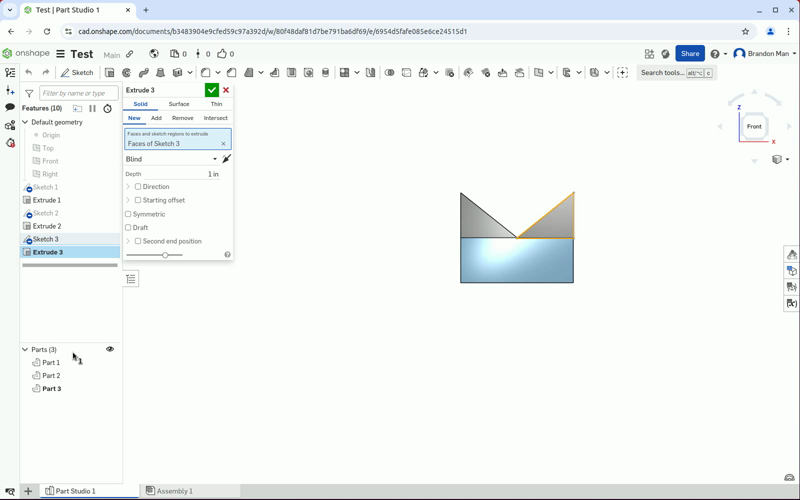
mouse_move(143, 106)
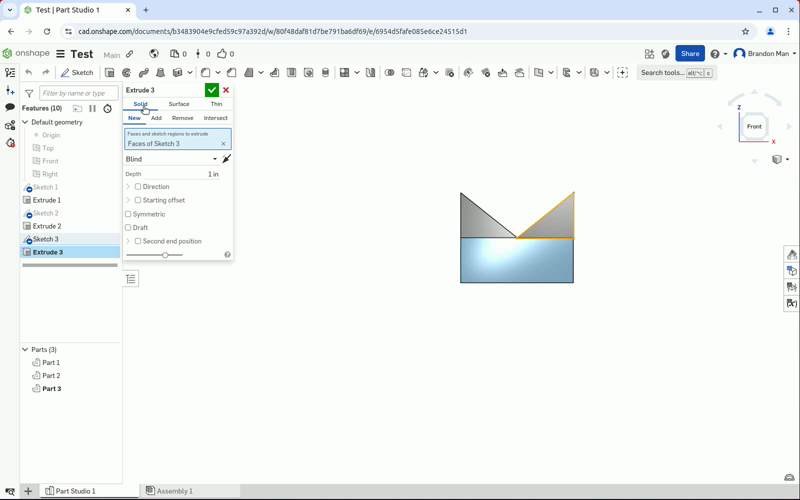
click(143, 106)
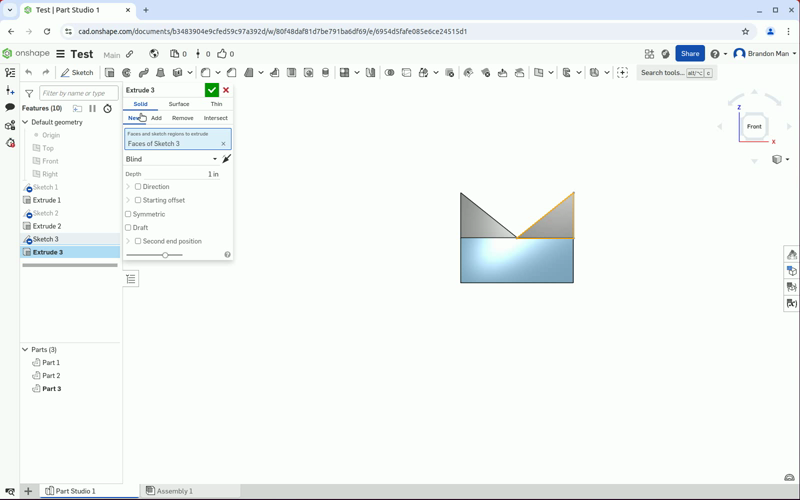
mouse_move(137, 120)
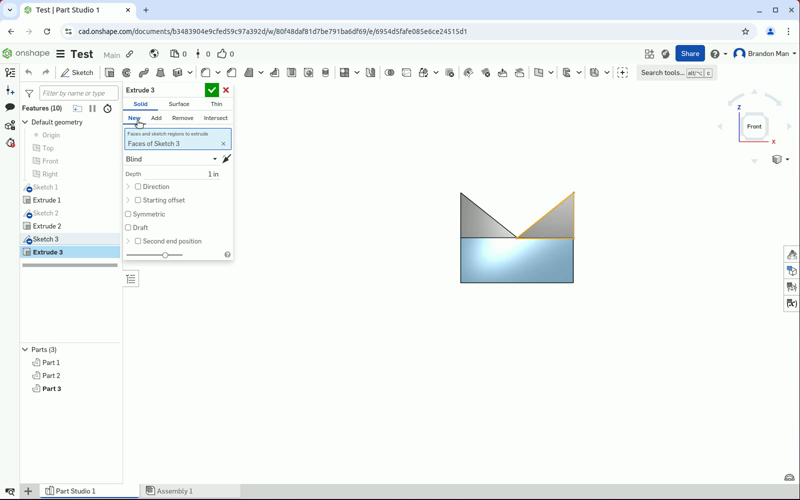
click(137, 120)
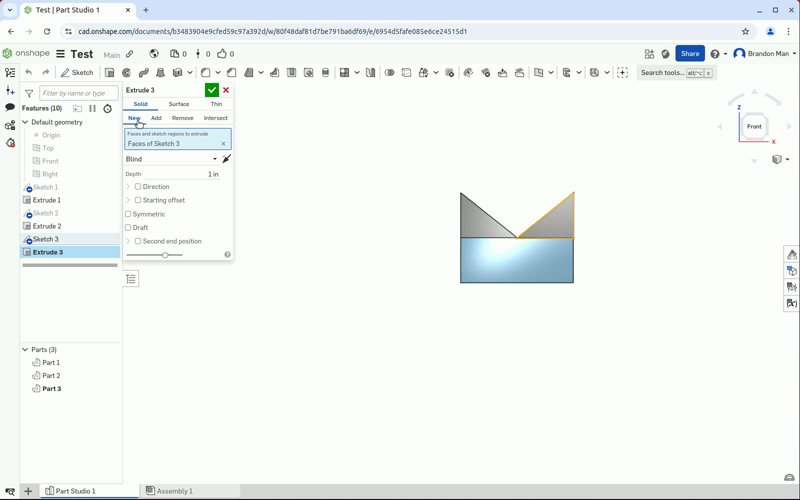
key(tab, 4)
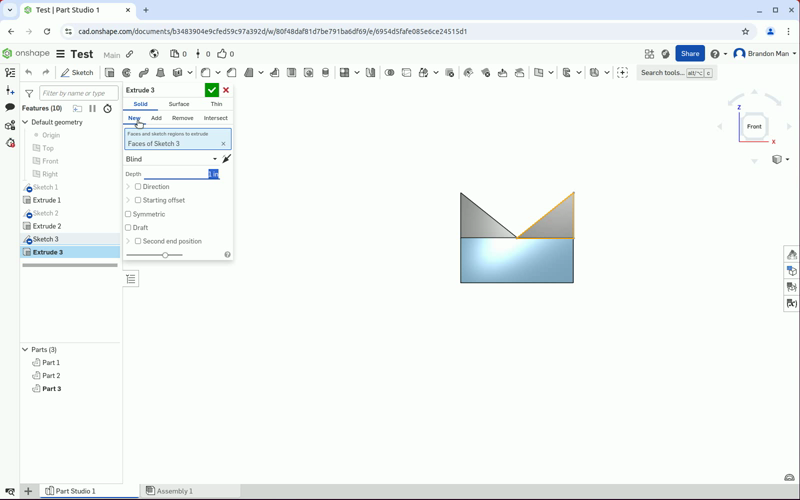
text(11.554)
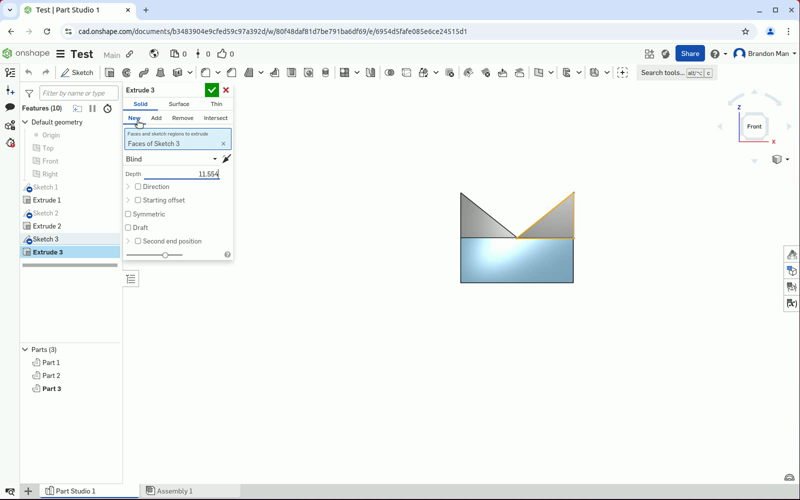
key(enter)
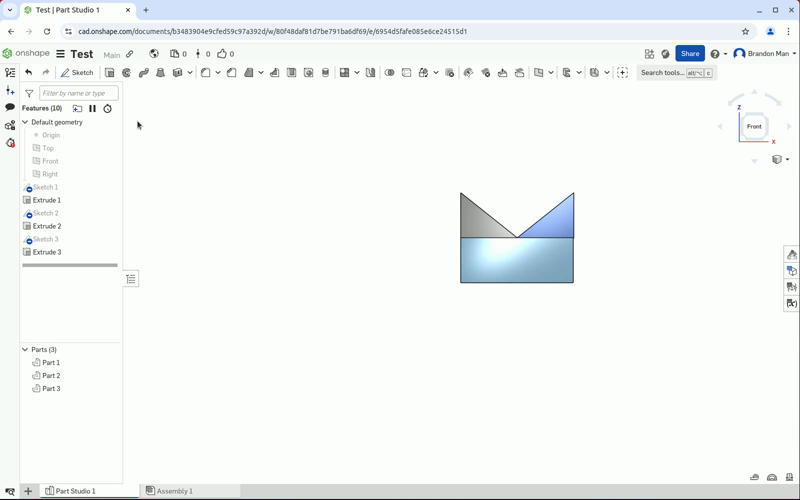
key(shift+h)
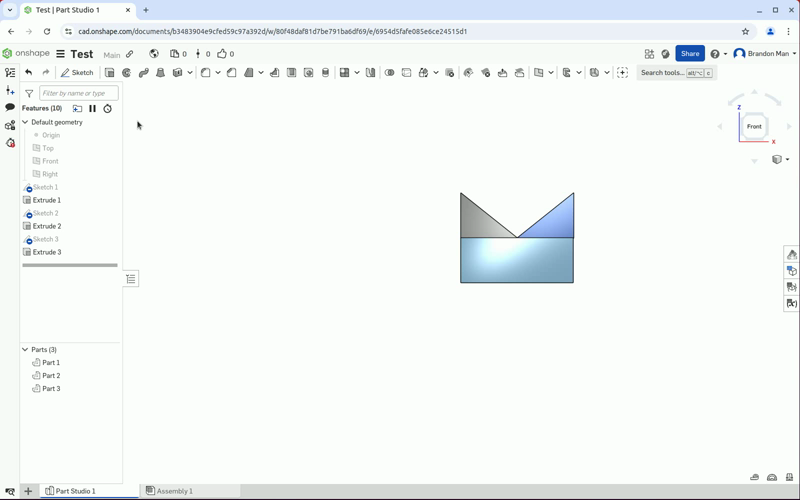
key(shift+h)
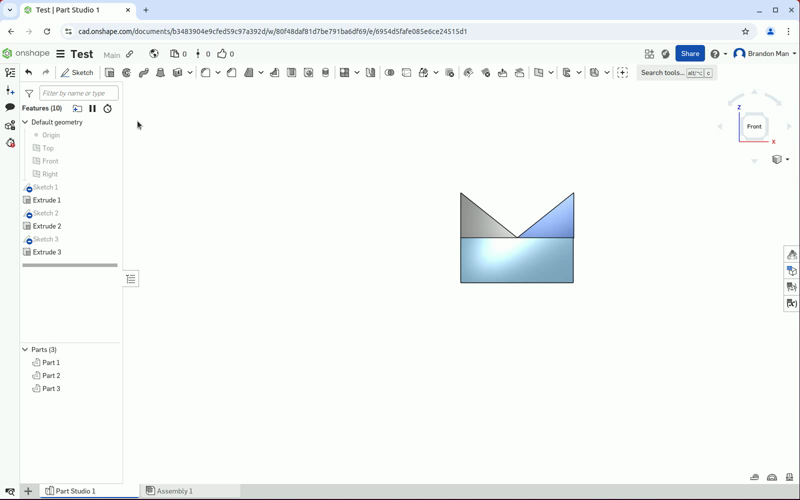
mouse_move(73, 189)
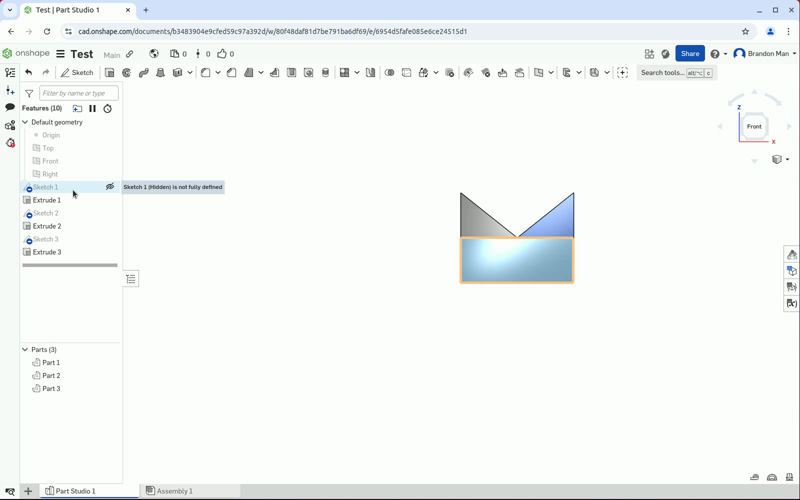
click(73, 189)
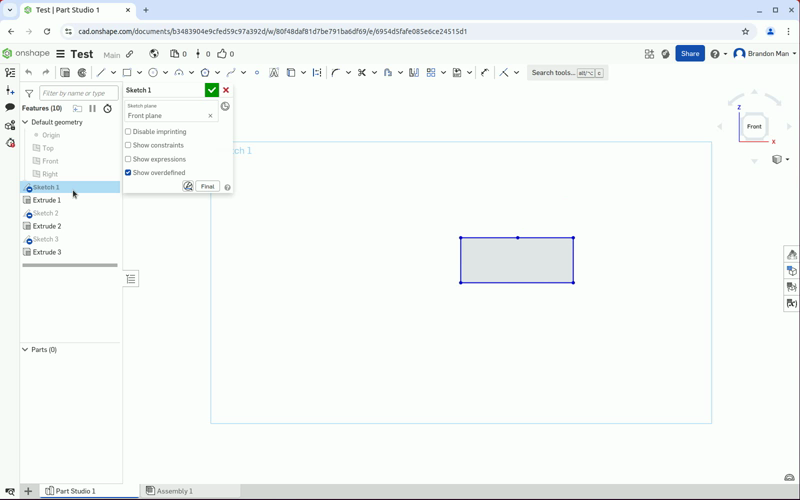
mouse_move(229, 92)
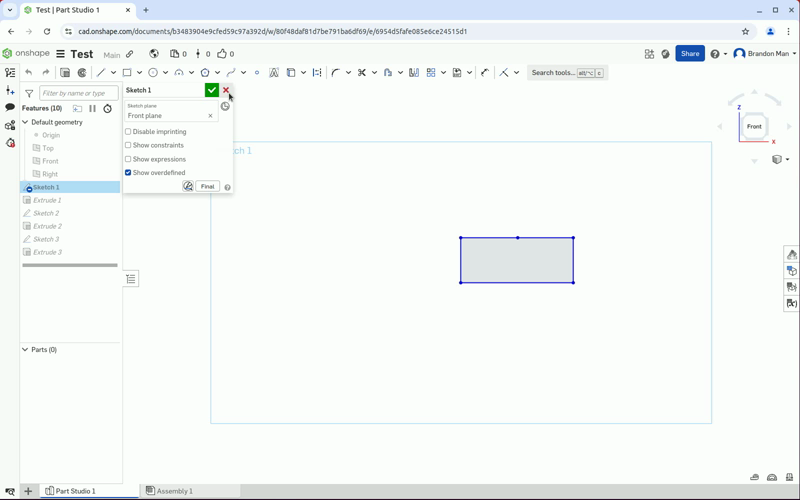
click(229, 92)
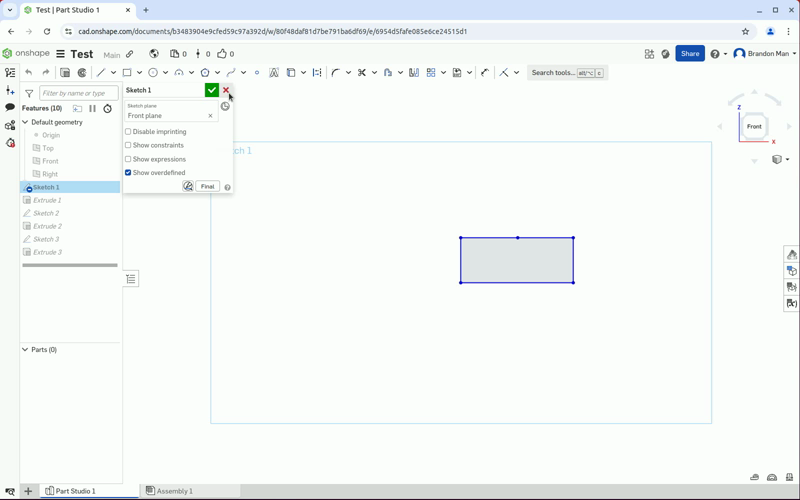
key(shift+s)
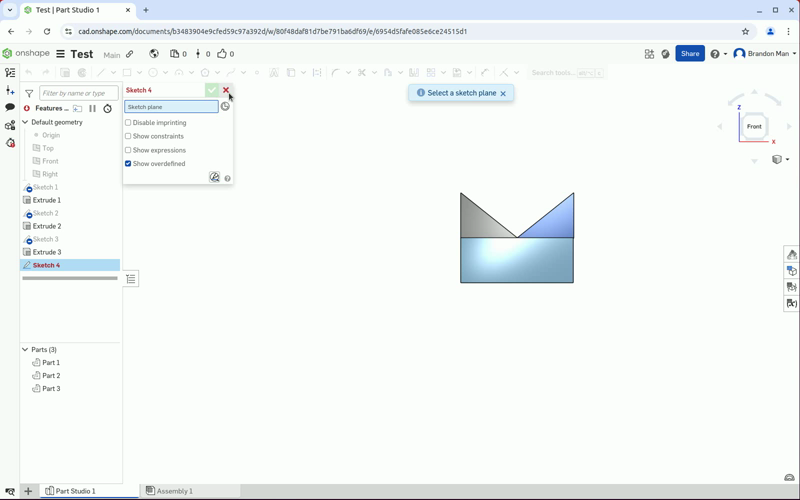
mouse_move(73, 163)
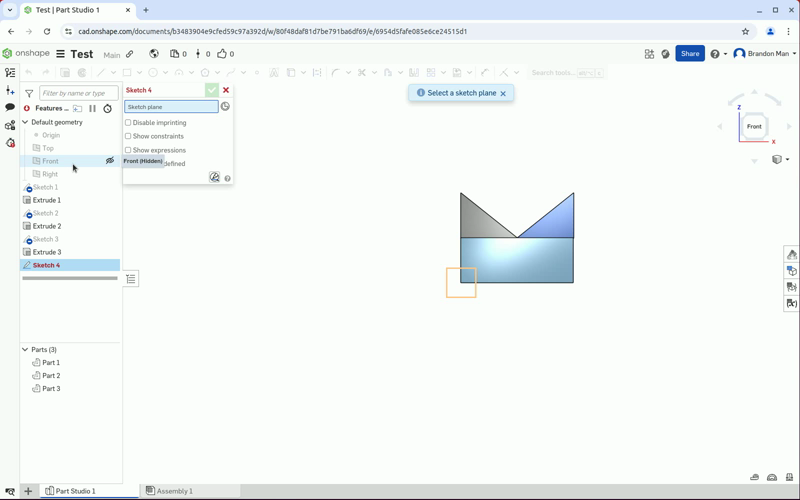
click(73, 163)
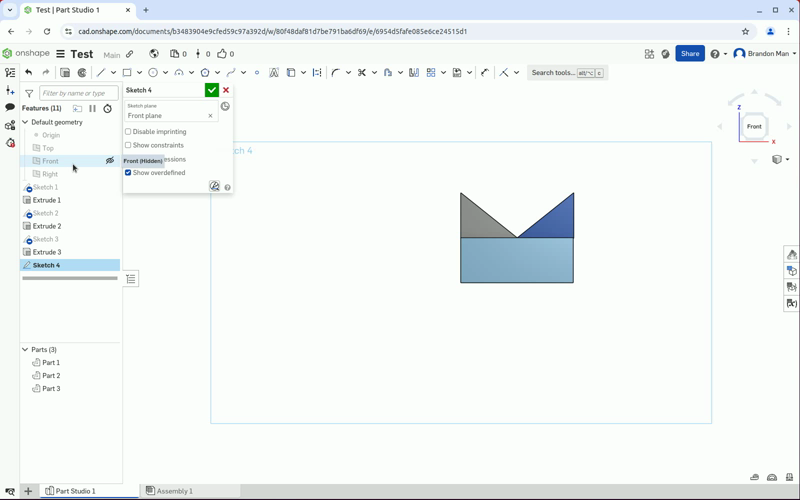
mouse_move(73, 352)
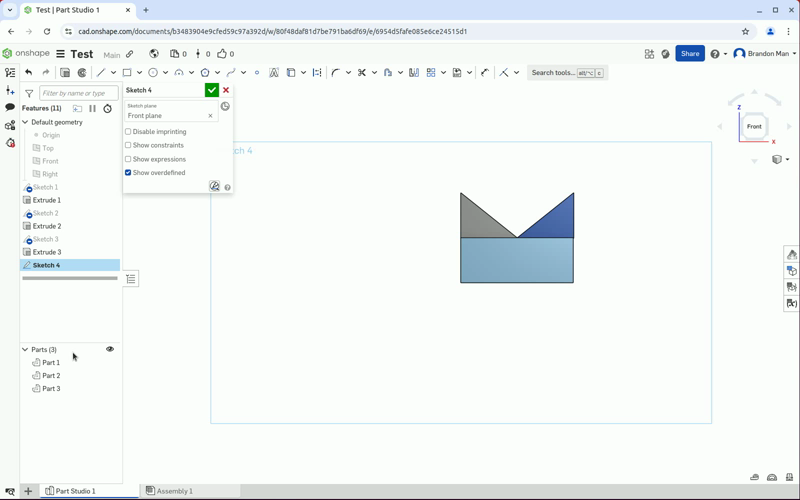
key(y)
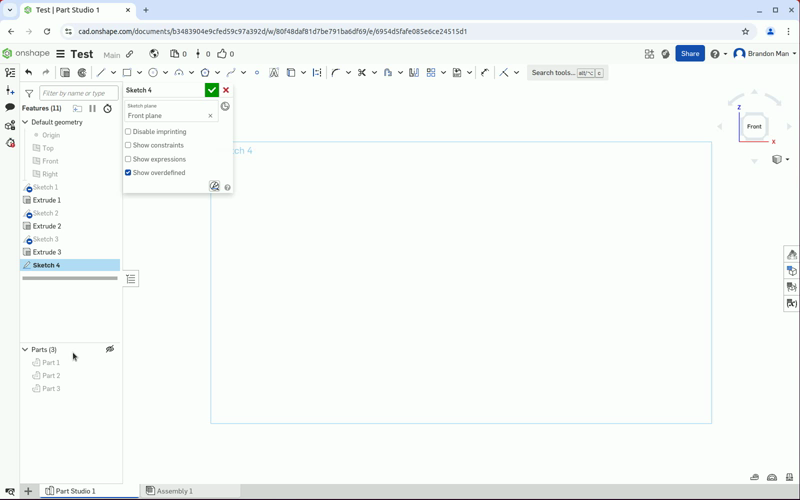
key(l)
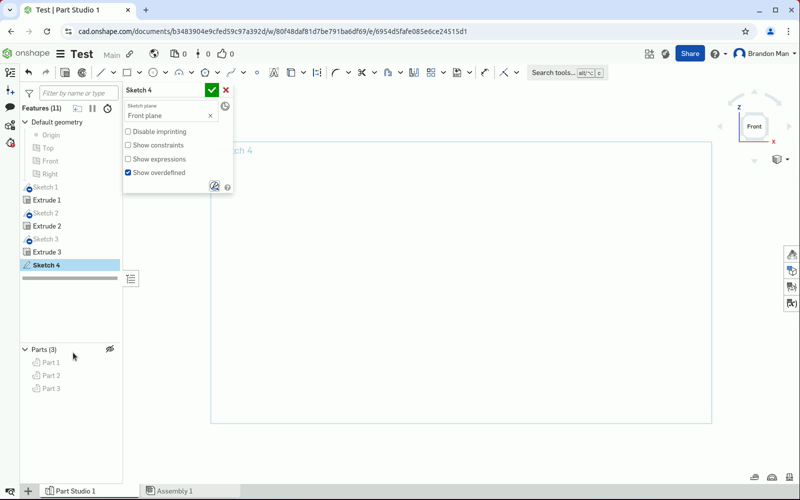
key_down(shift)
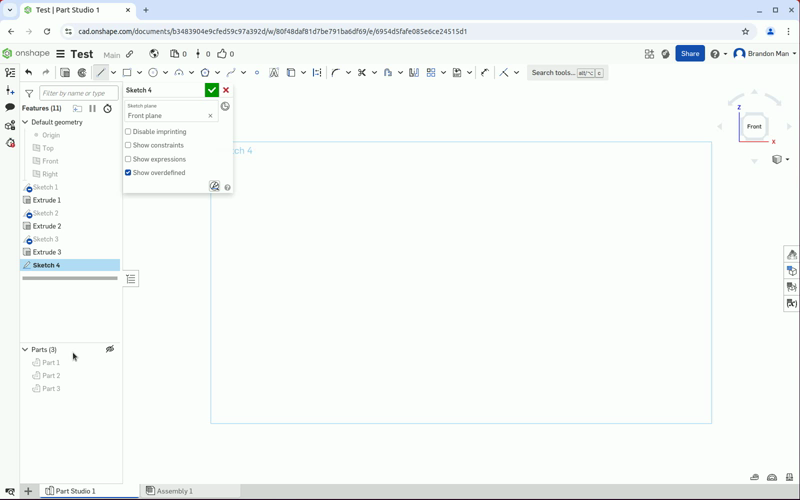
mouse_move(460, 282)
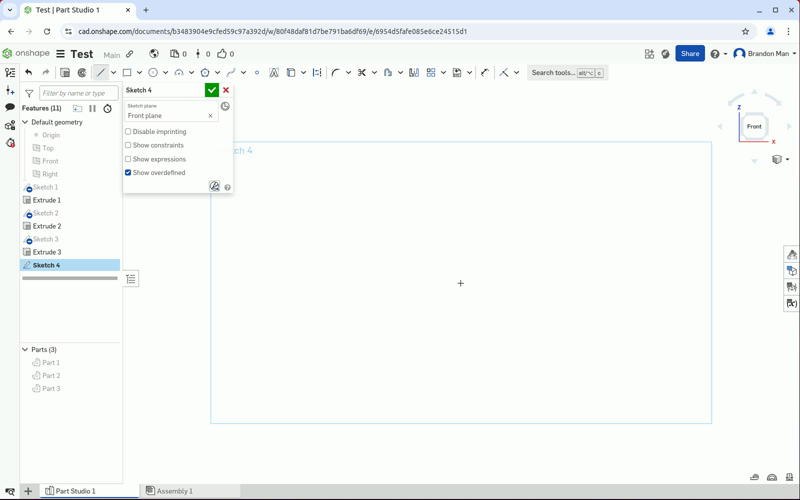
click(460, 282)
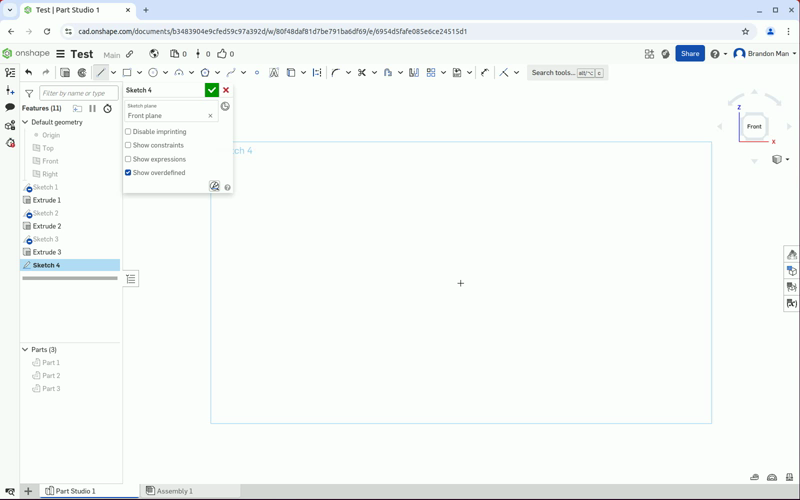
key_up(shift)
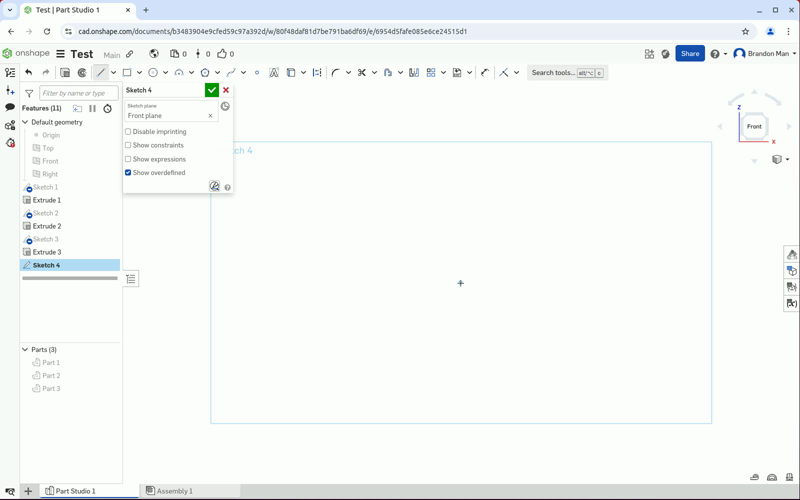
key_down(shift)
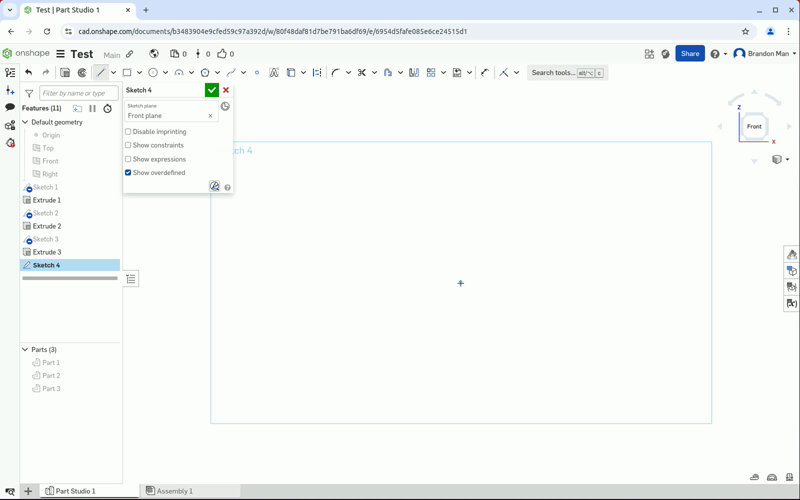
mouse_move(573, 282)
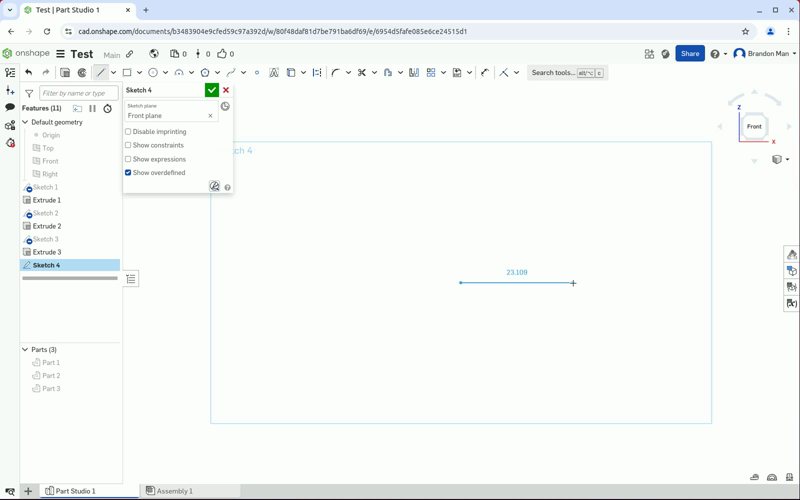
click(573, 282)
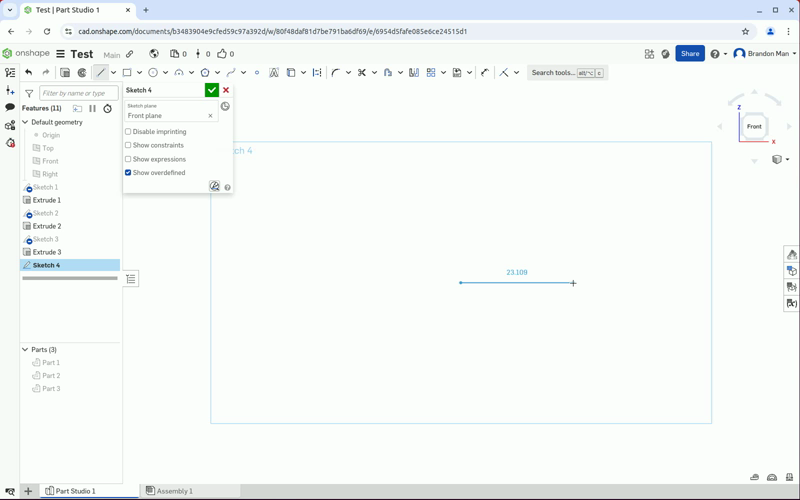
key_up(shift)
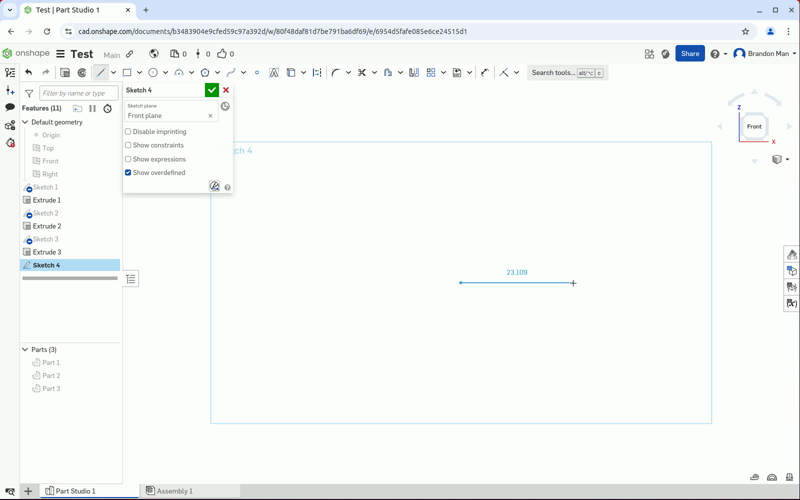
key_down(shift)
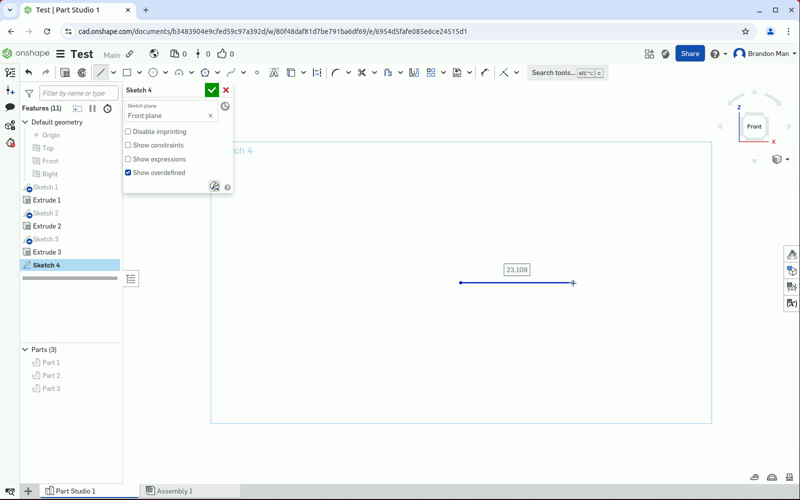
mouse_move(589, 282)
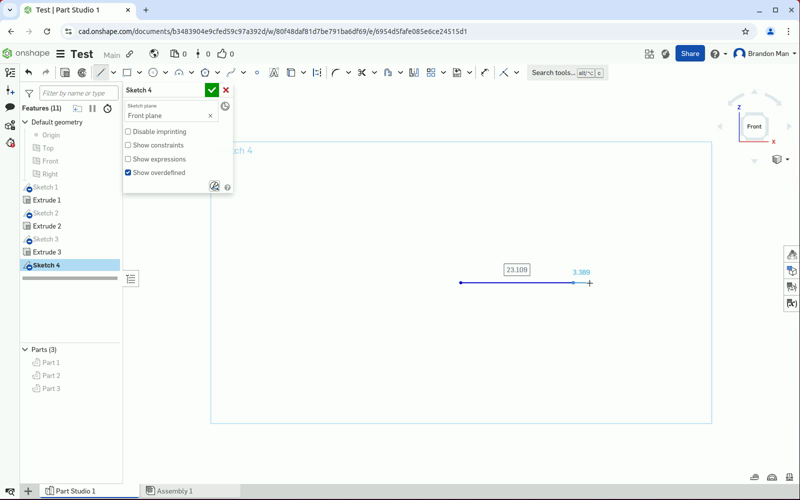
mouse_move(573, 237)
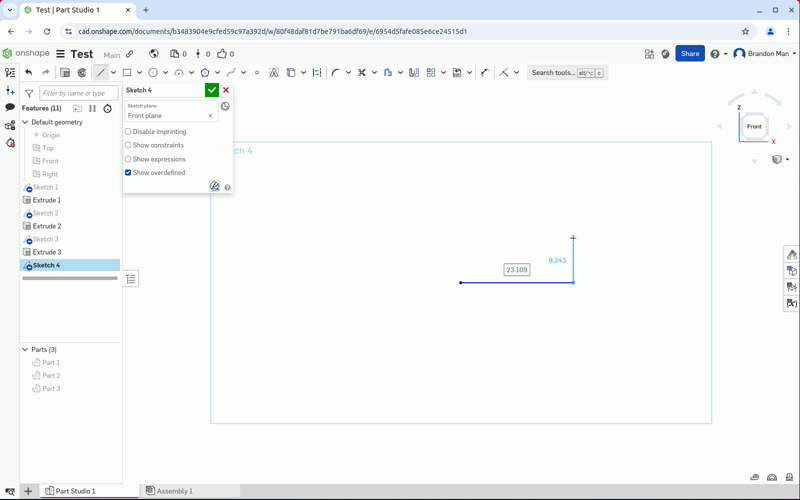
click(573, 237)
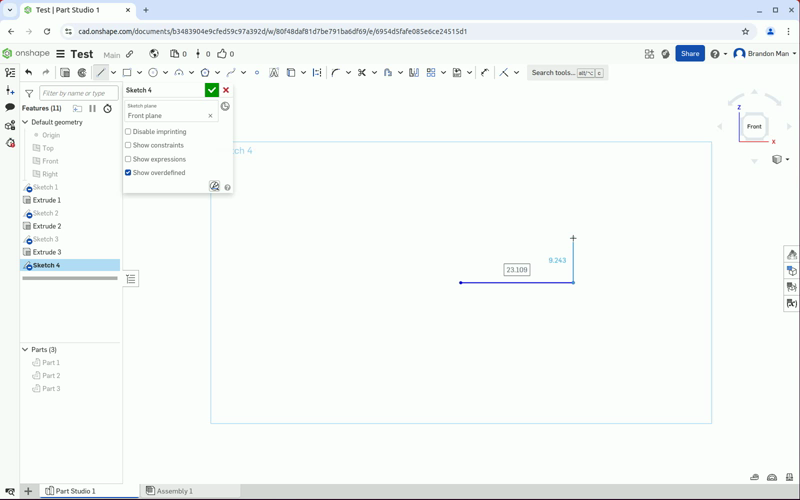
key_up(shift)
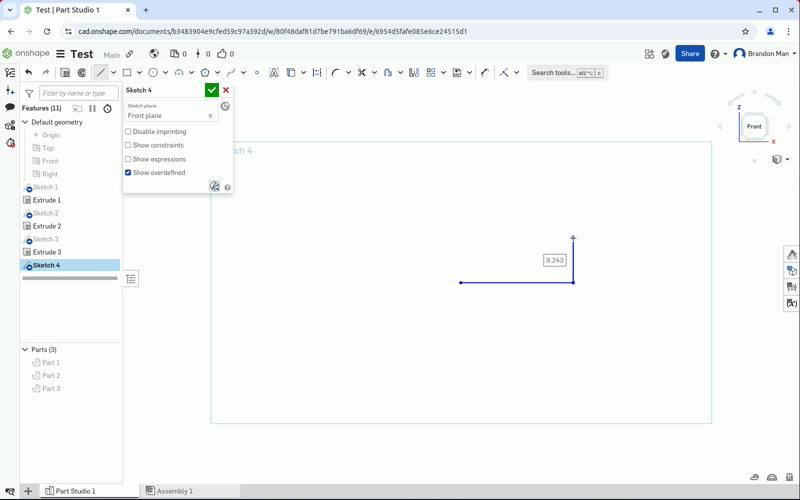
key_down(shift)
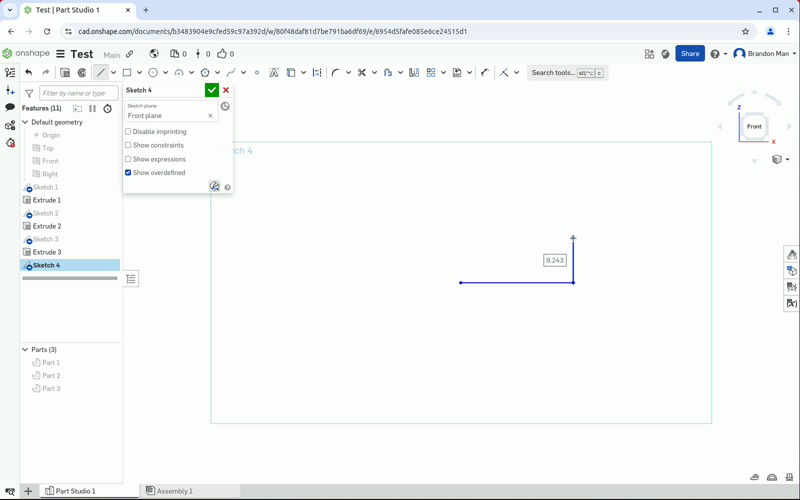
mouse_move(589, 237)
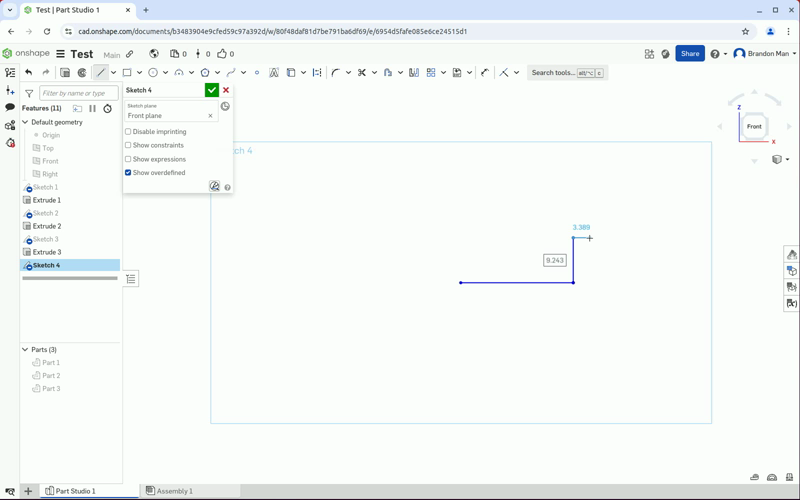
mouse_move(517, 237)
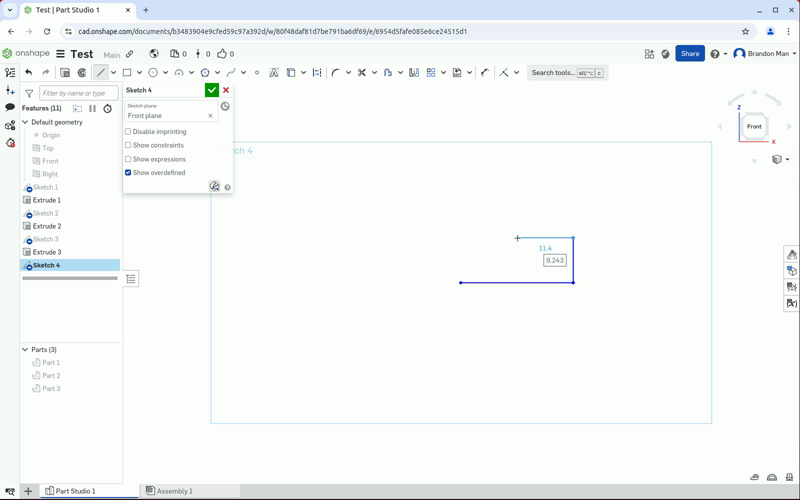
click(517, 237)
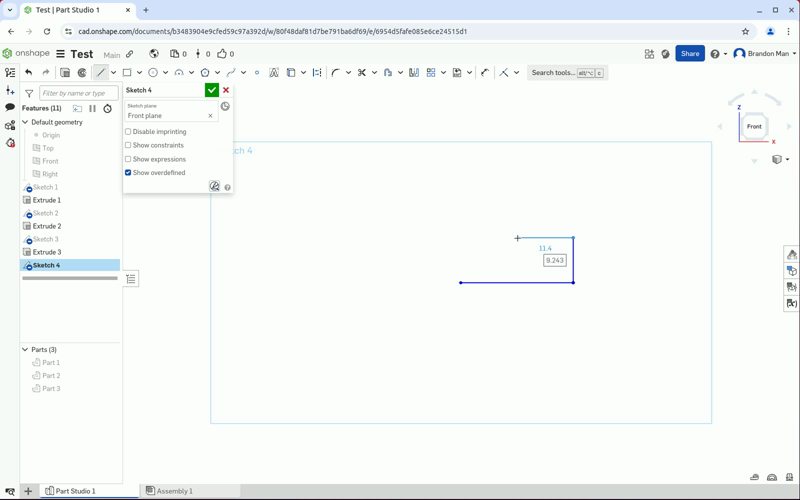
key_up(shift)
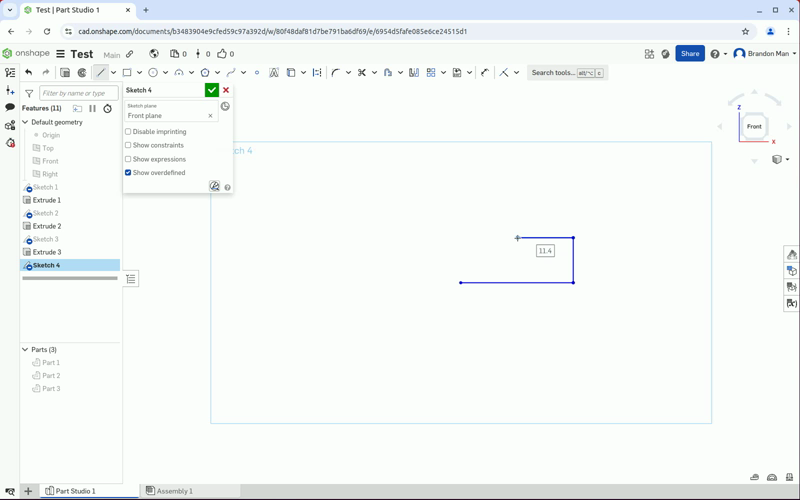
key_down(shift)
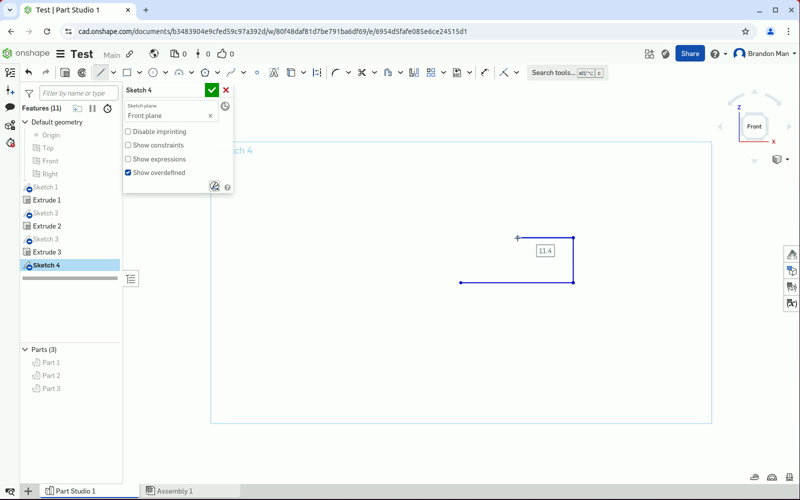
mouse_move(547, 237)
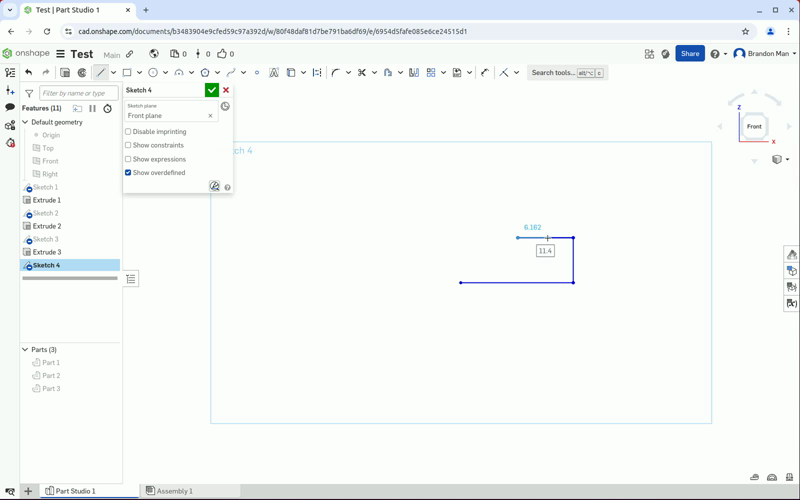
mouse_move(460, 237)
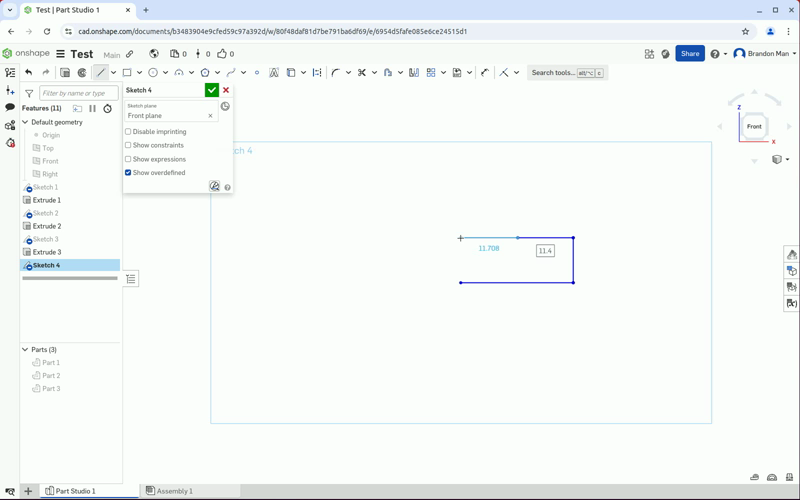
click(460, 237)
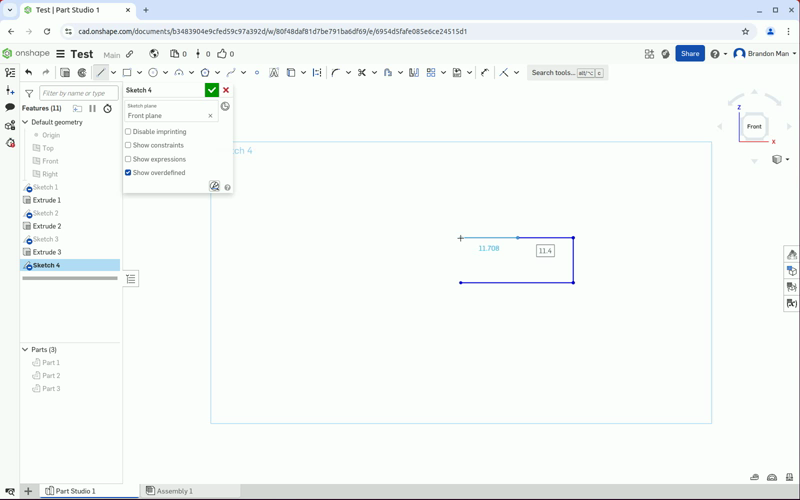
key_up(shift)
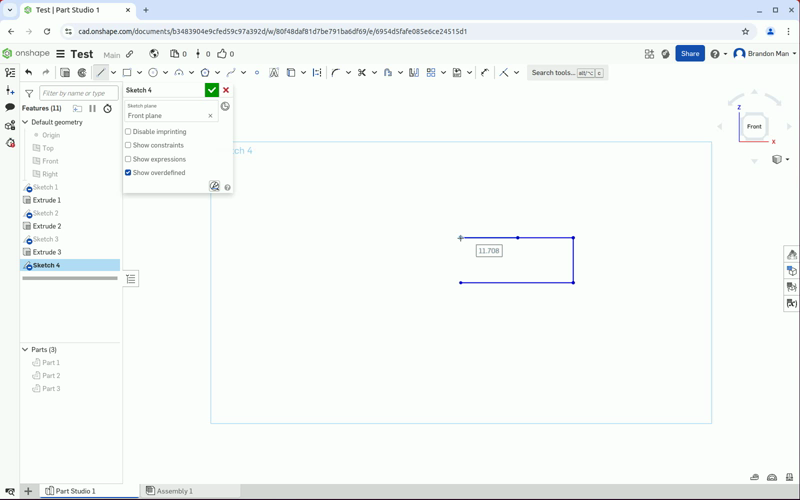
mouse_move(490, 237)
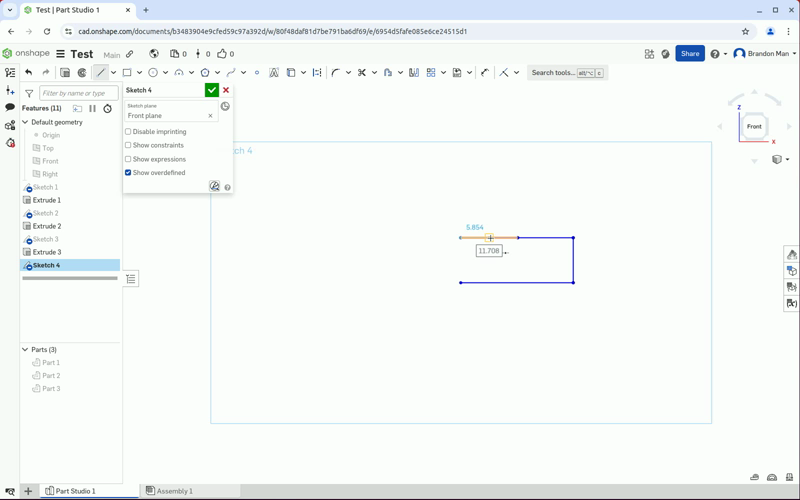
key_down(shift)
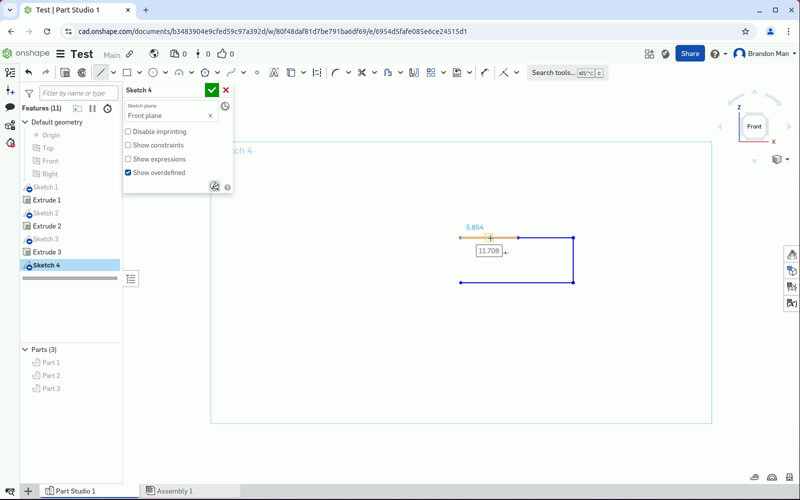
mouse_move(460, 282)
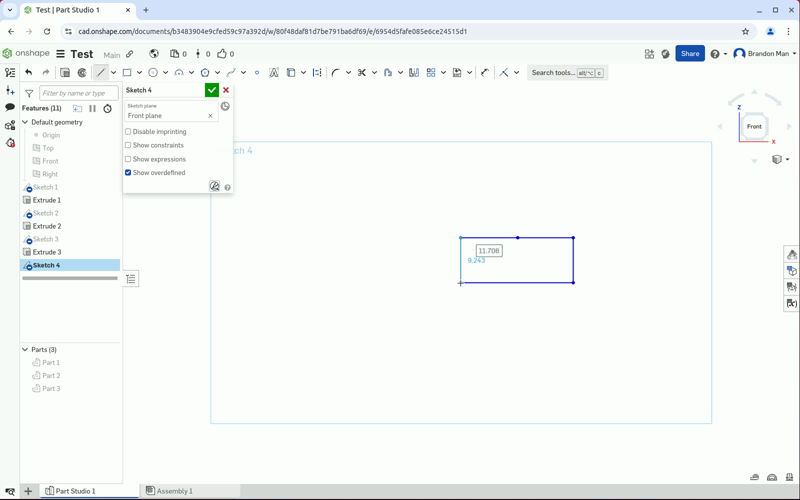
key_up(shift)
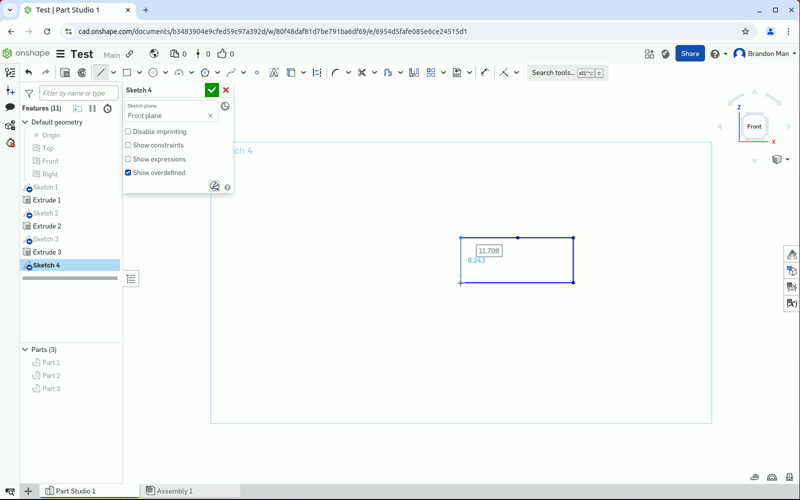
click(460, 282)
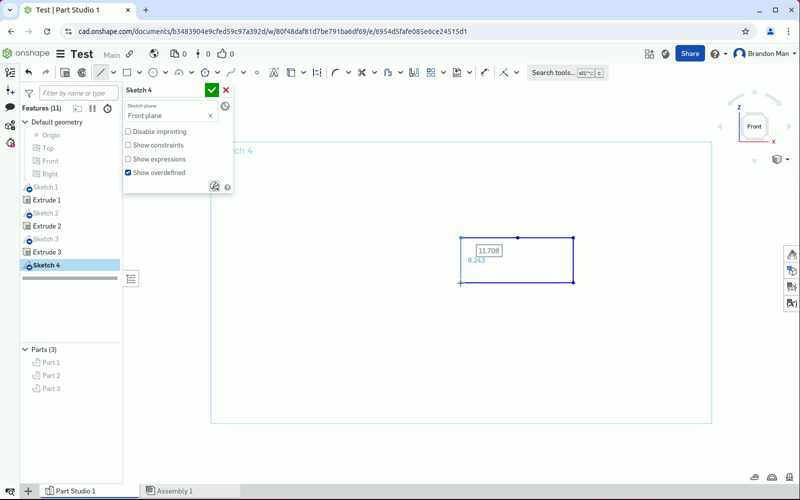
key(esc)
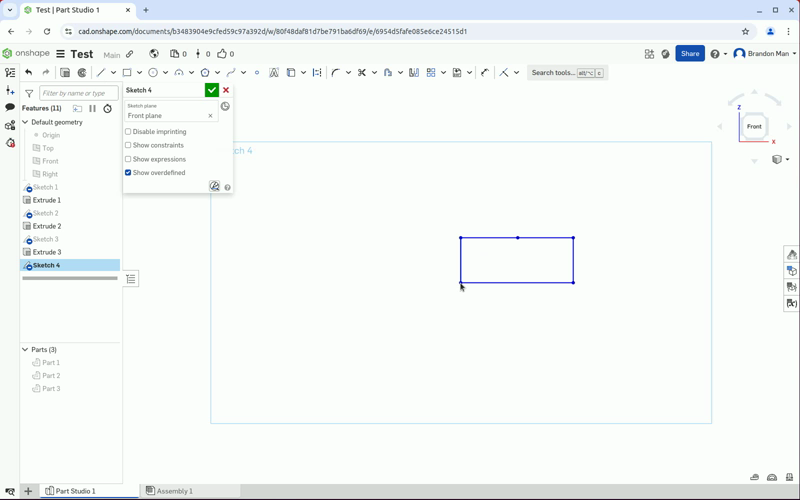
mouse_move(479, 256)
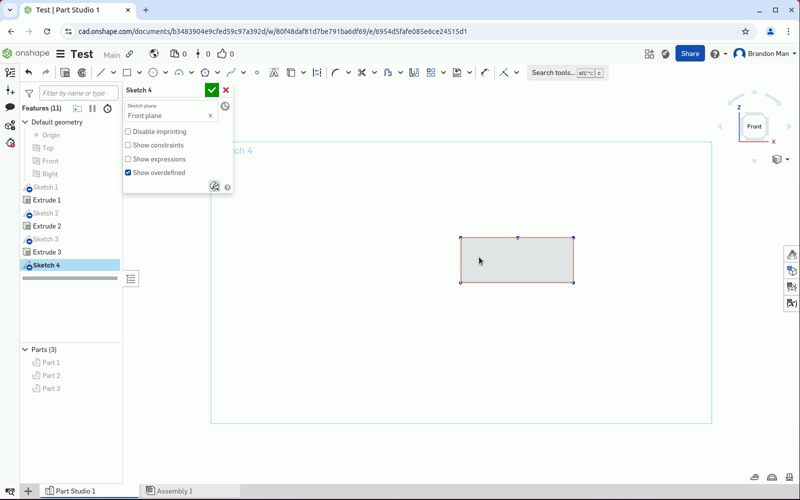
click(479, 256)
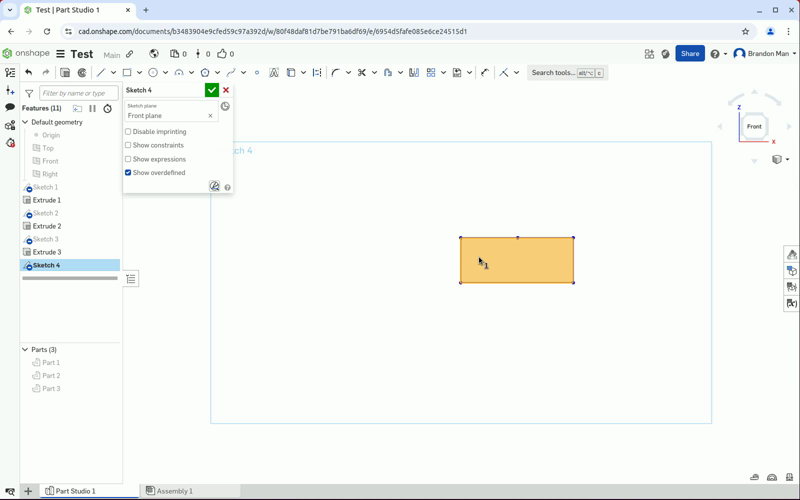
mouse_move(73, 352)
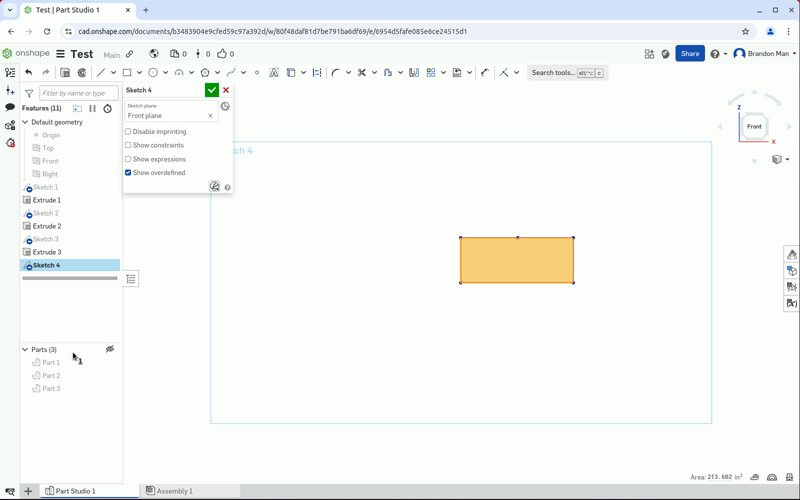
key(shift+y)
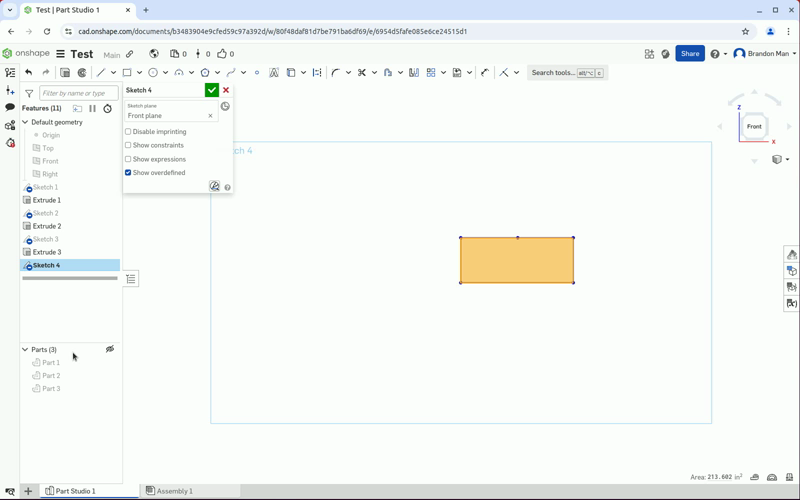
key(shift+e)
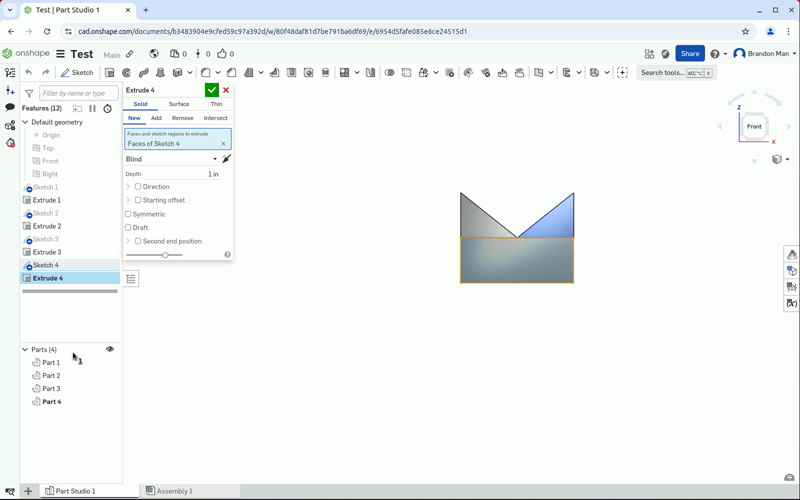
mouse_move(143, 106)
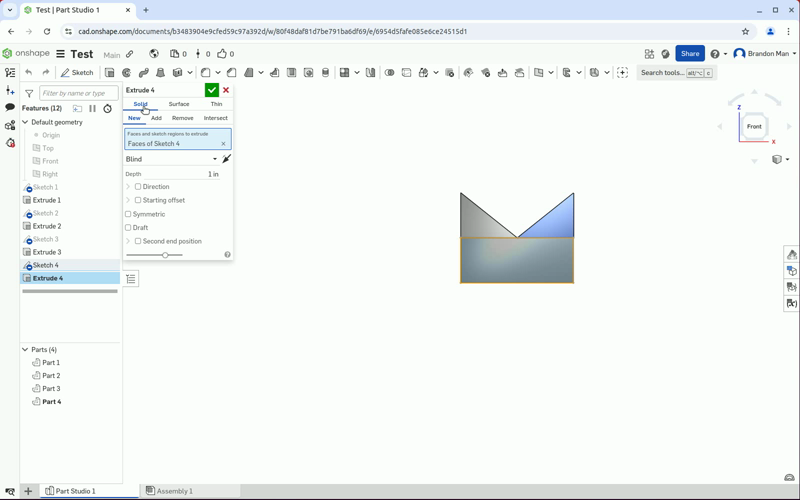
click(143, 106)
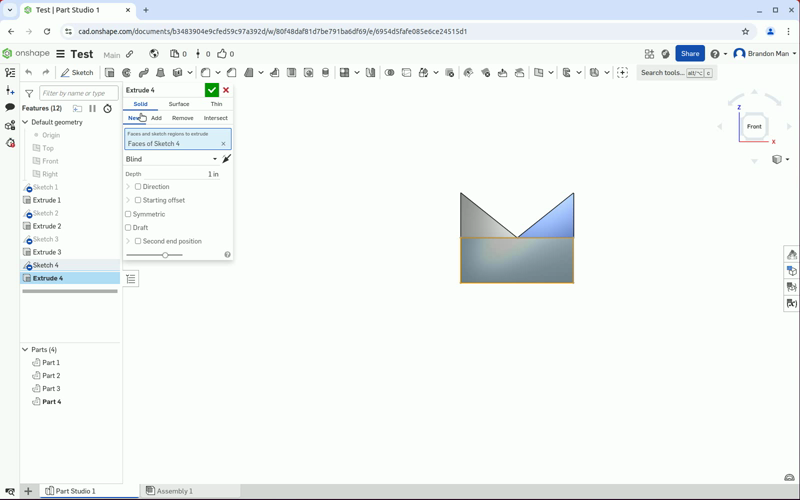
mouse_move(137, 120)
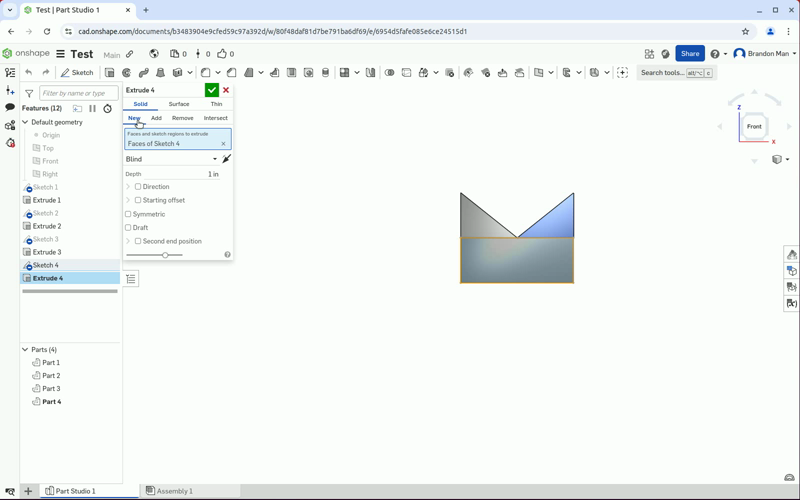
click(137, 120)
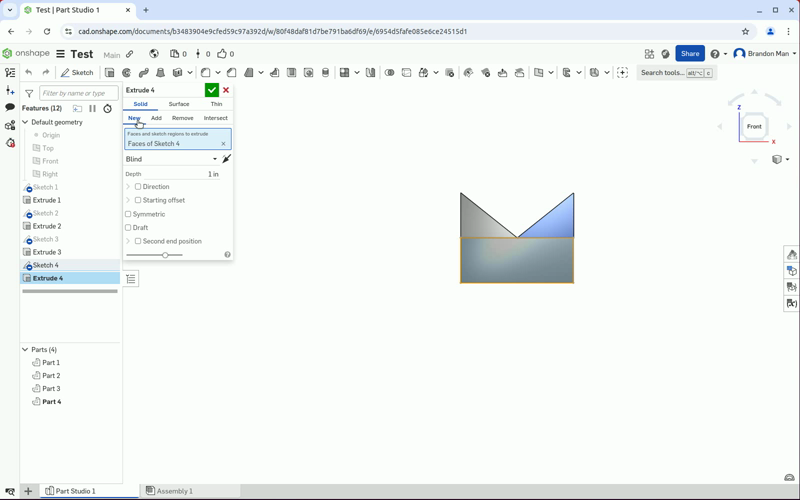
key(tab, 4)
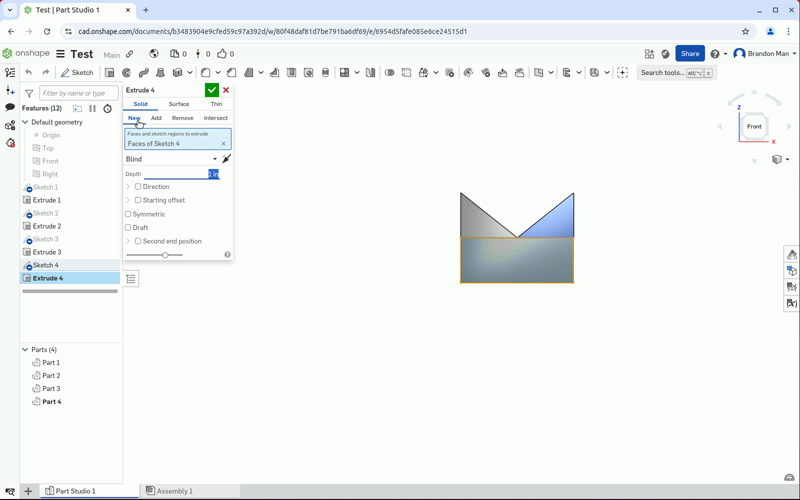
text(11.554)
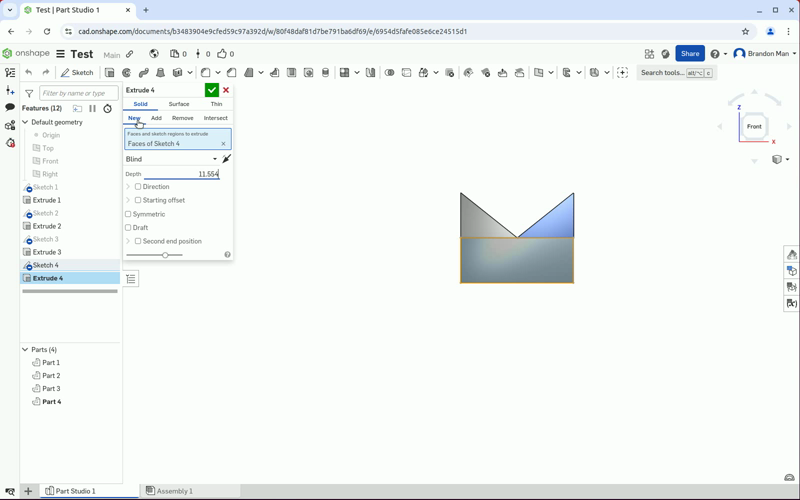
key(enter)
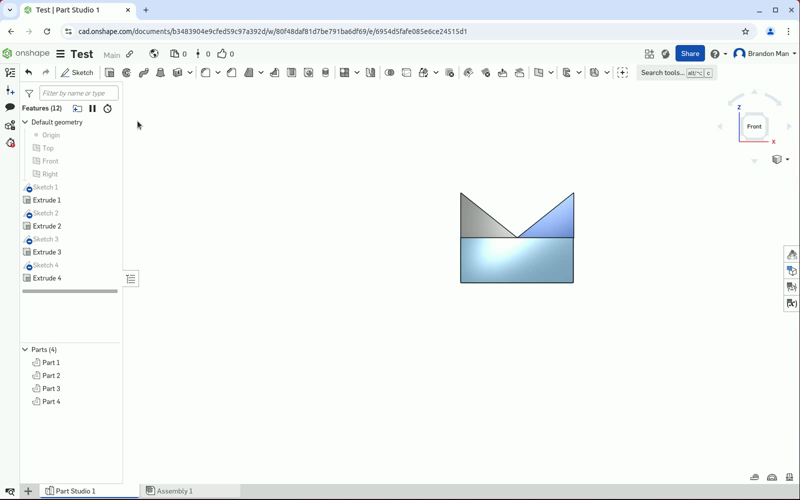
key(shift+h)
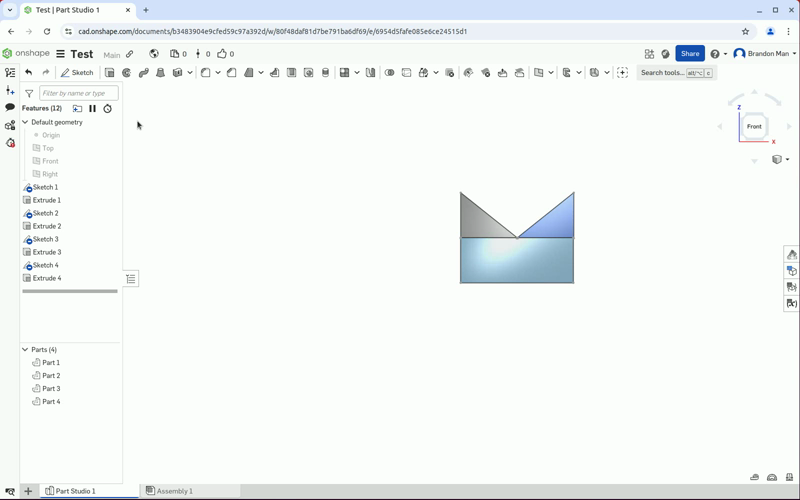
key(shift+h)
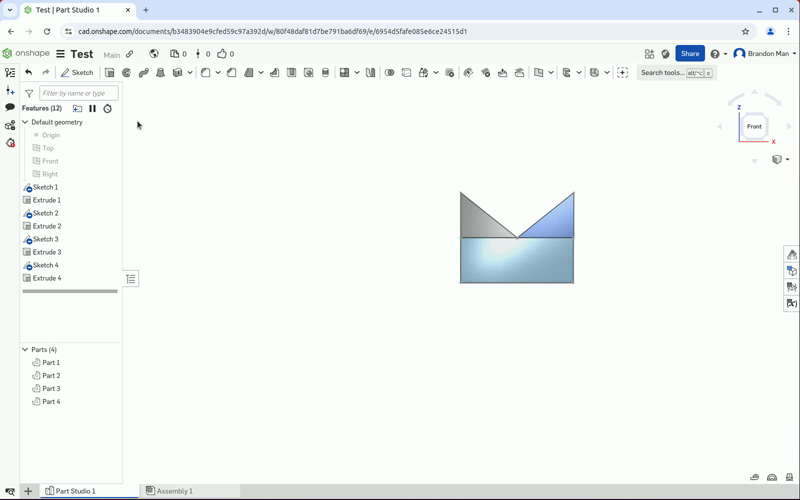
key(shift+7)
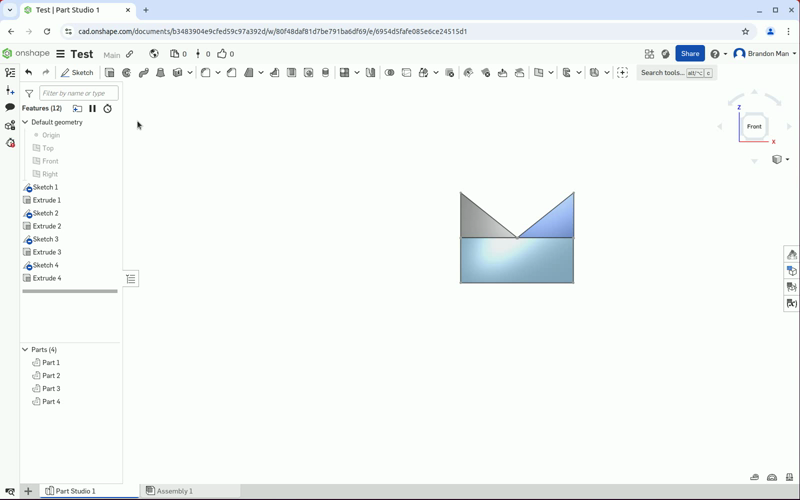
key(left, 2)
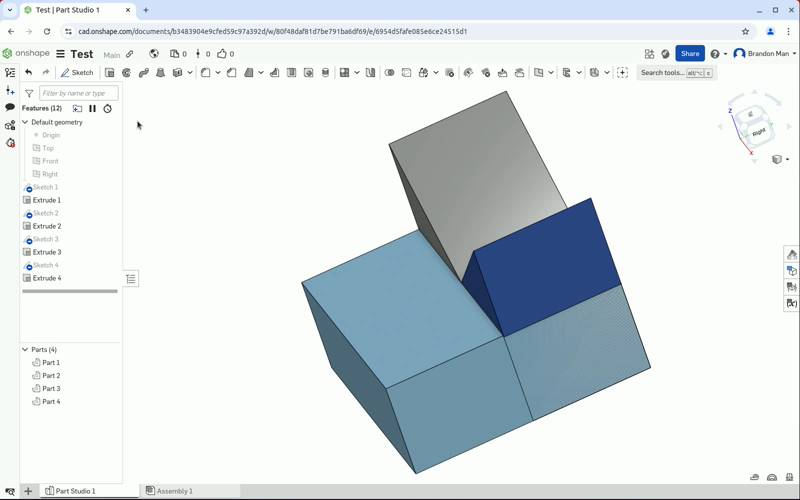
key(down, 2)
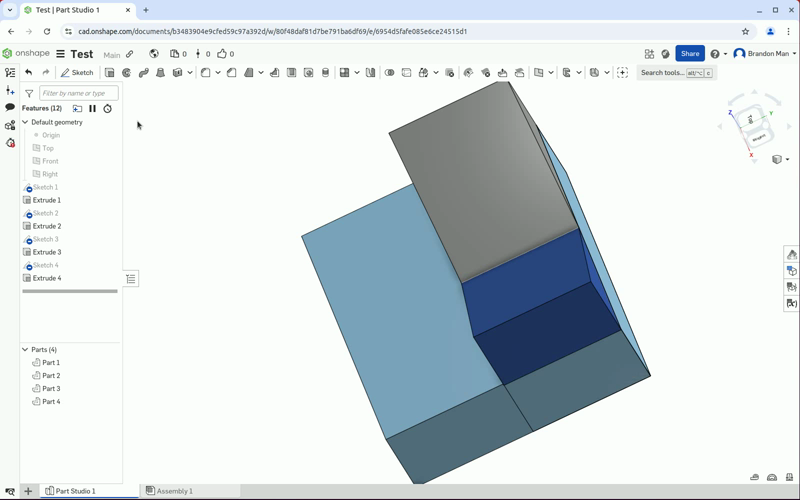
key(up, 2)
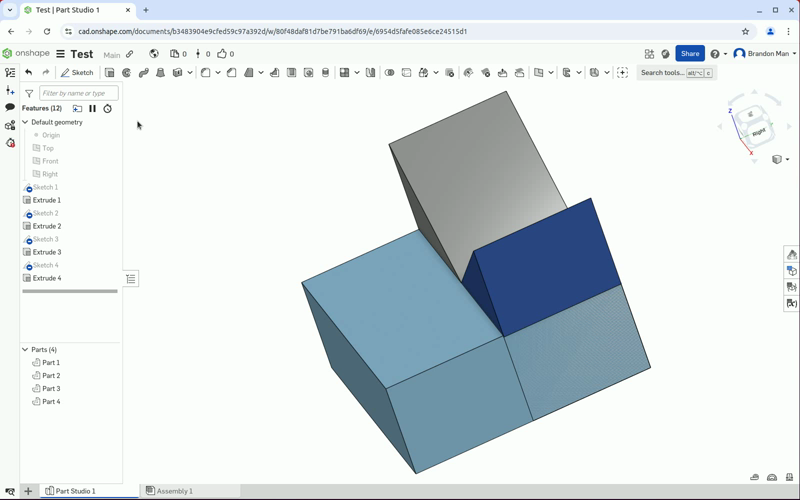
key(right, 2)
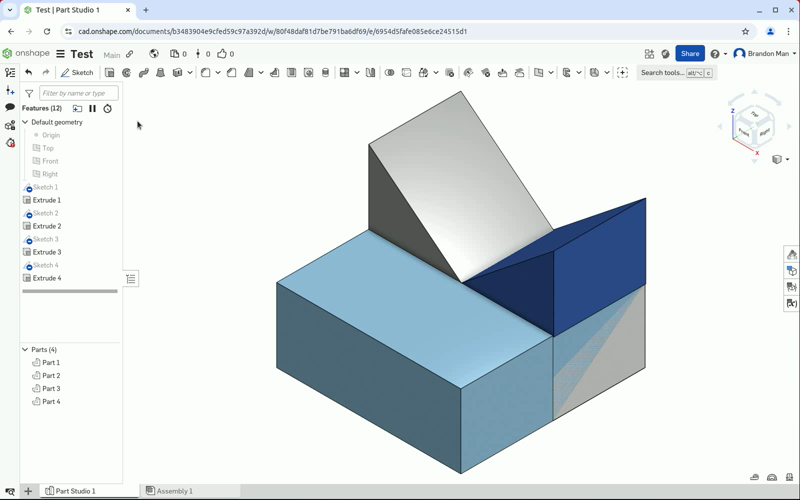
mouse_move(73, 189)
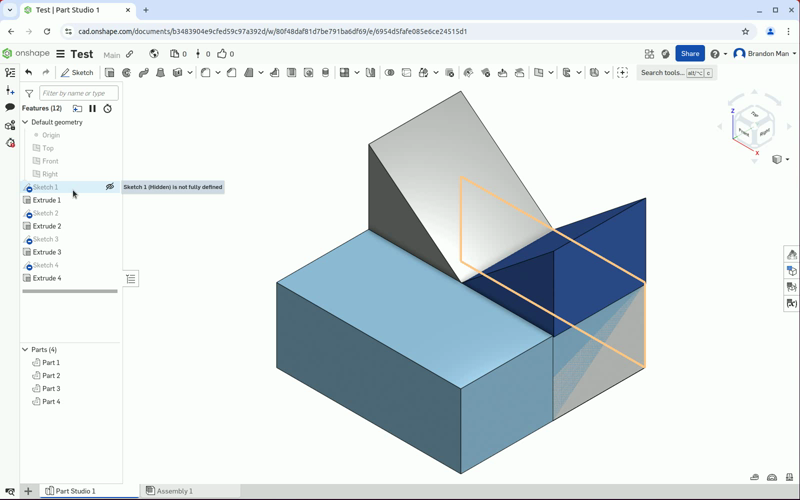
click(73, 189)